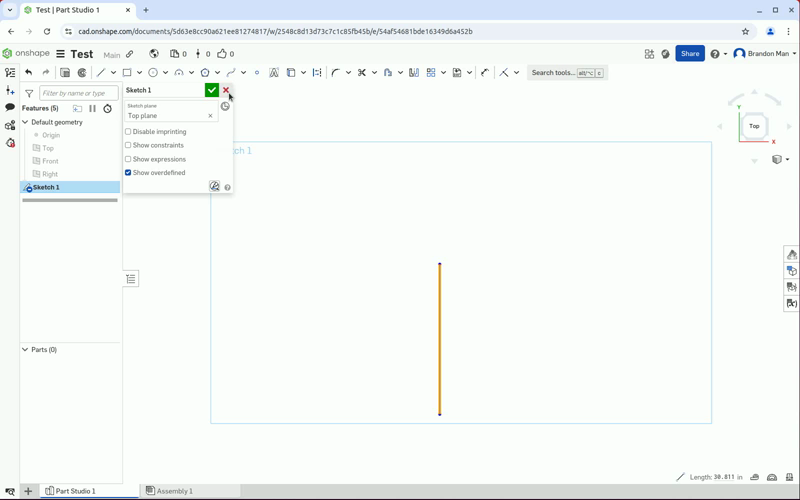
key(shift+h)
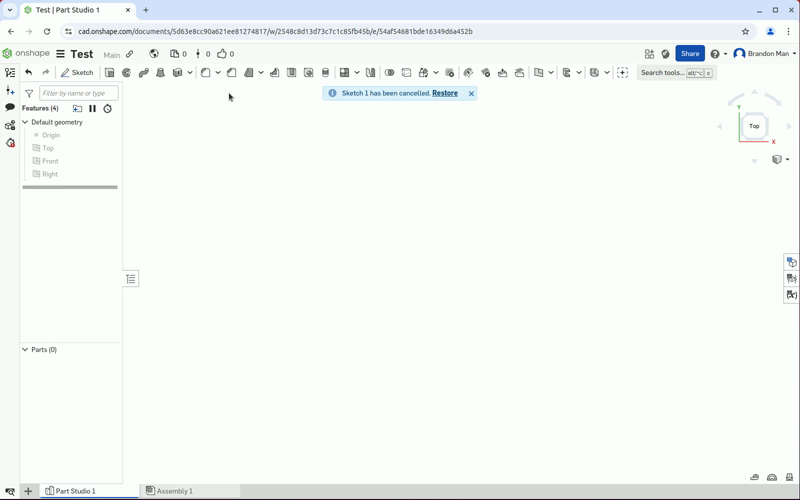
mouse_move(73, 352)
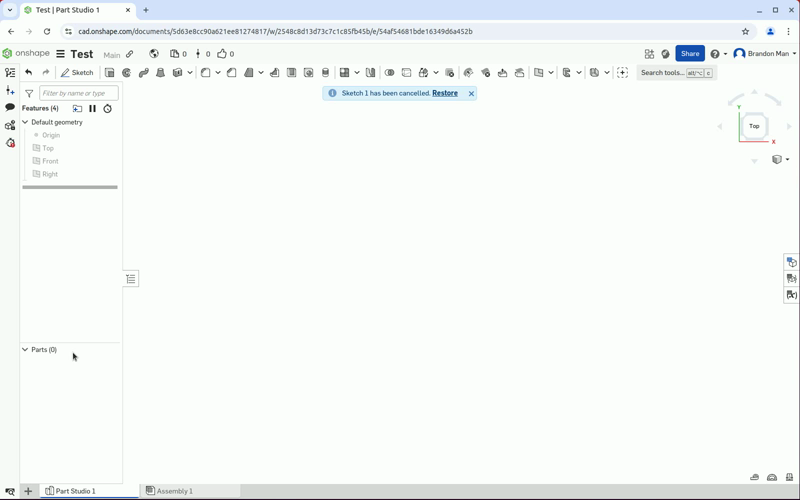
key(y)
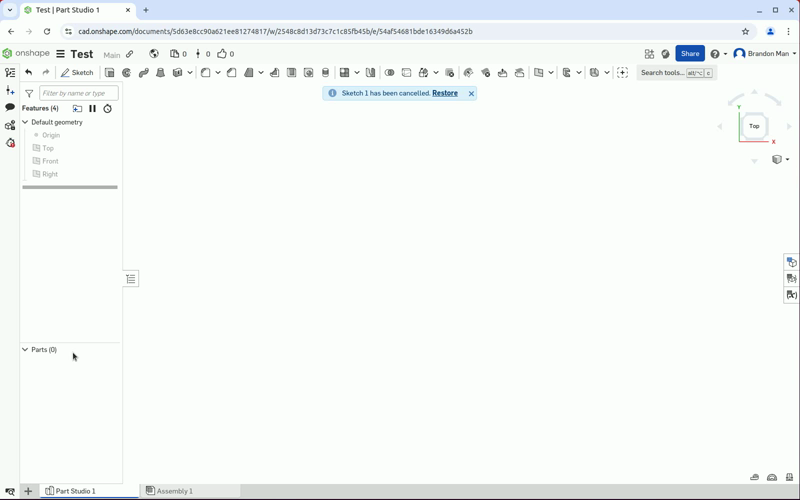
key(shift+p)
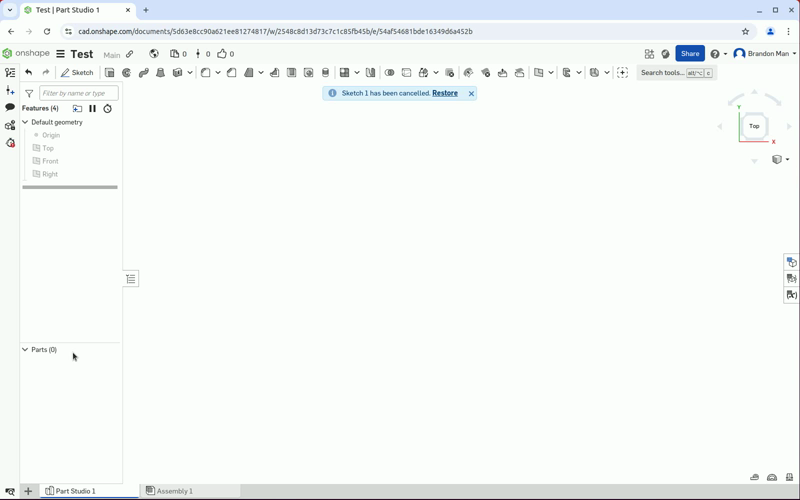
key(space)
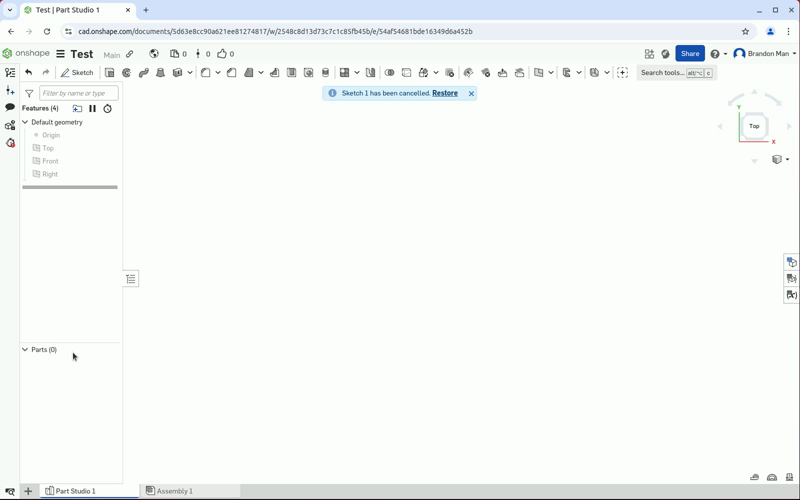
key_down(shift)
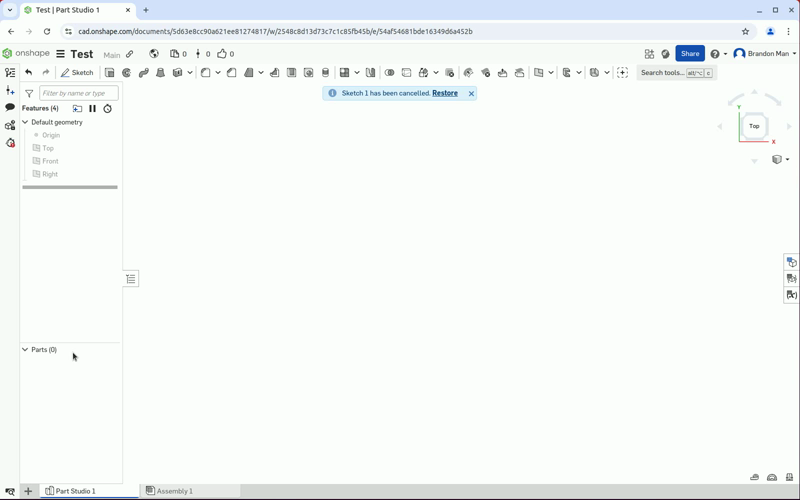
key(up)
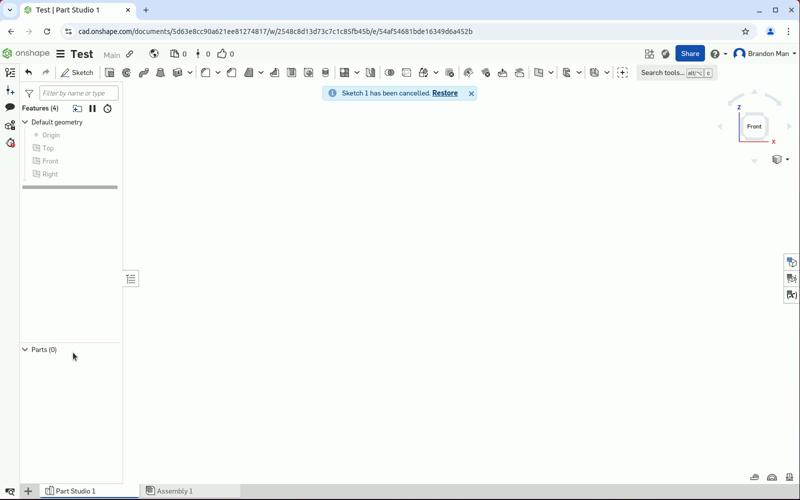
key_up(shift)
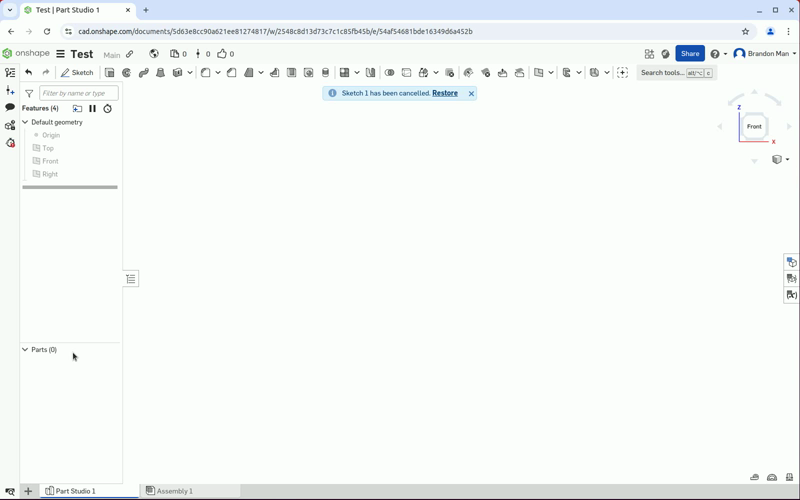
mouse_move(73, 352)
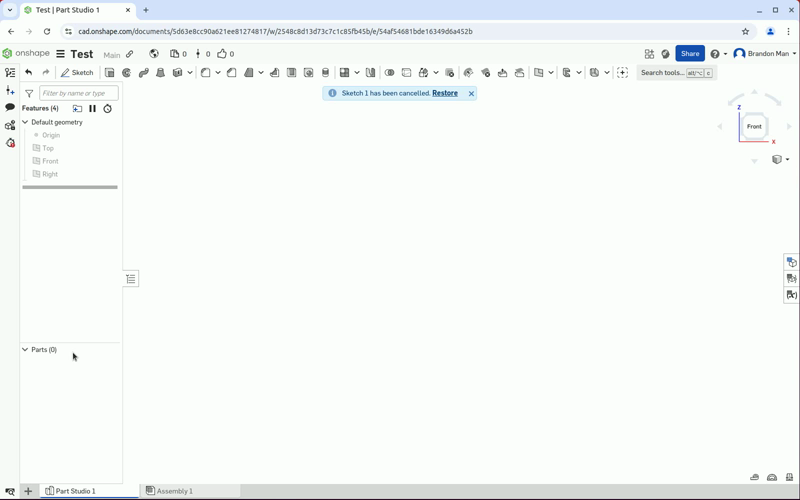
key(shift+y)
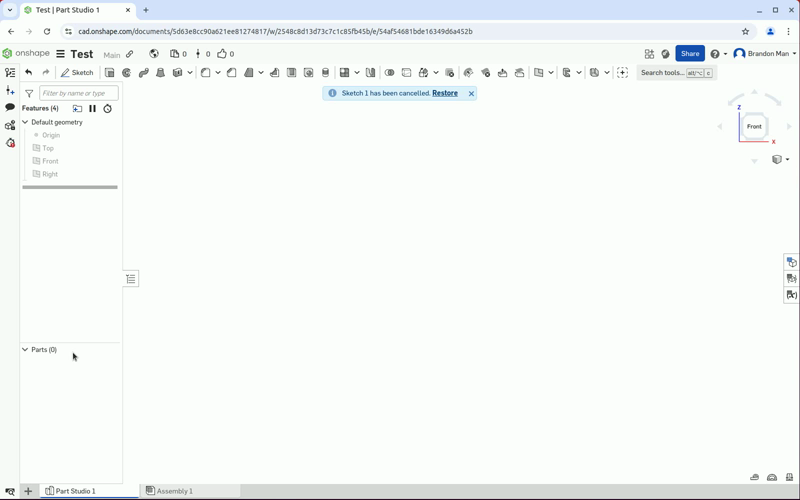
key(shift+s)
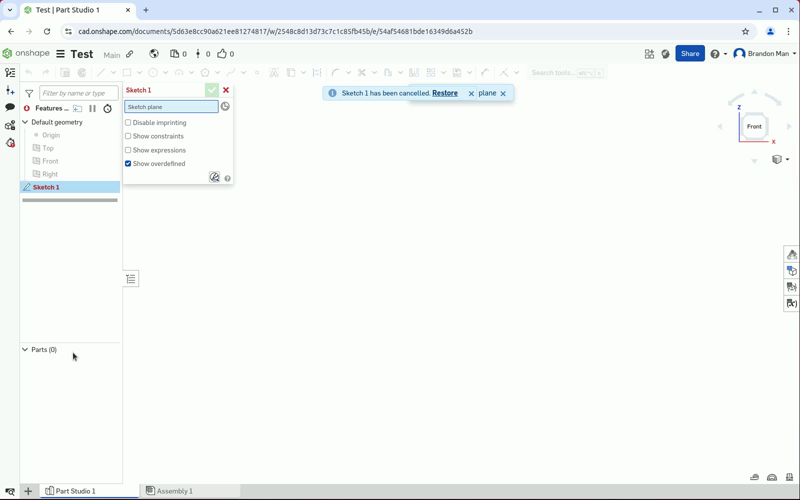
mouse_move(73, 163)
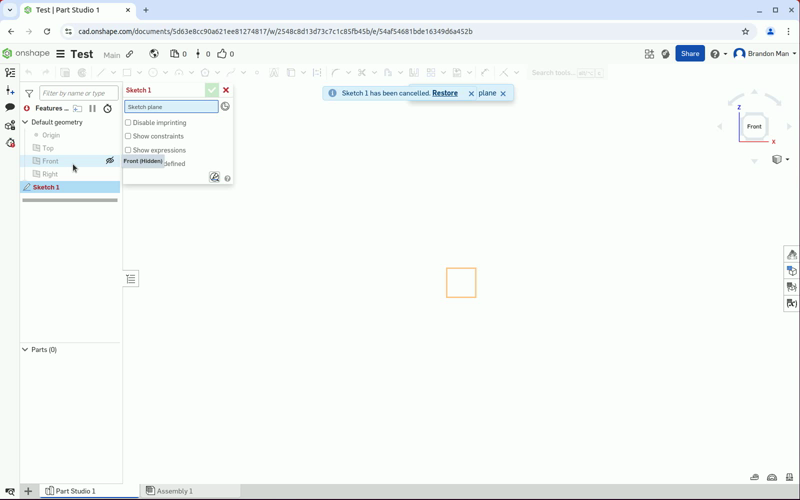
click(73, 163)
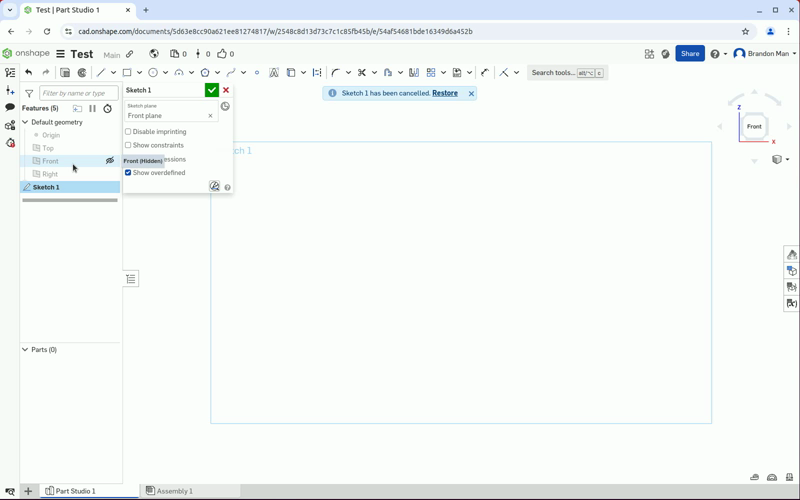
mouse_move(73, 352)
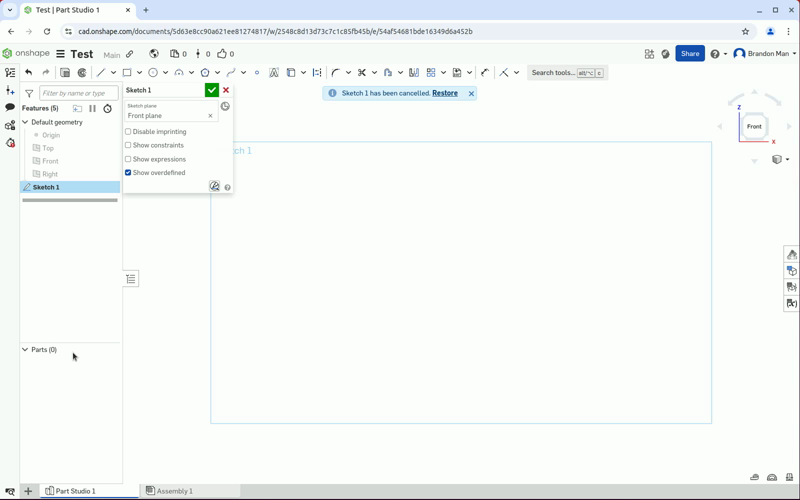
key(y)
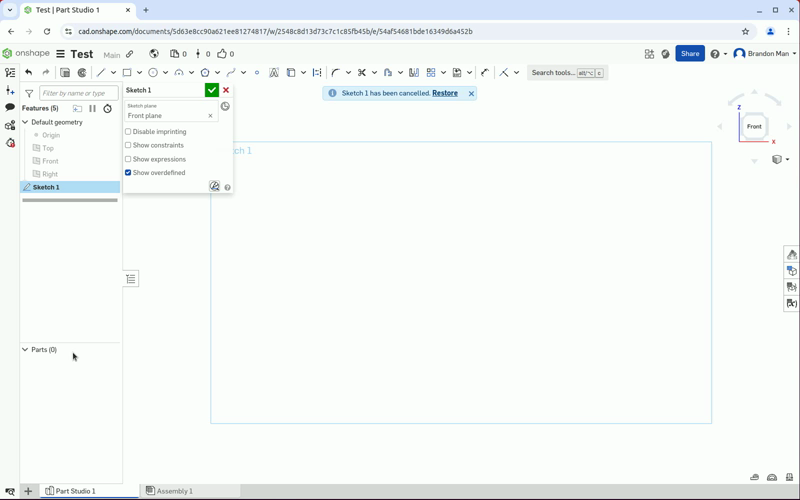
key(l)
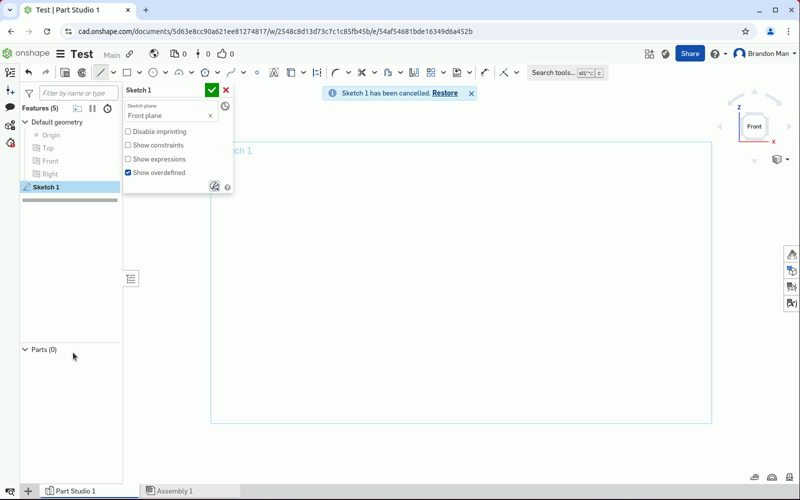
key_down(shift)
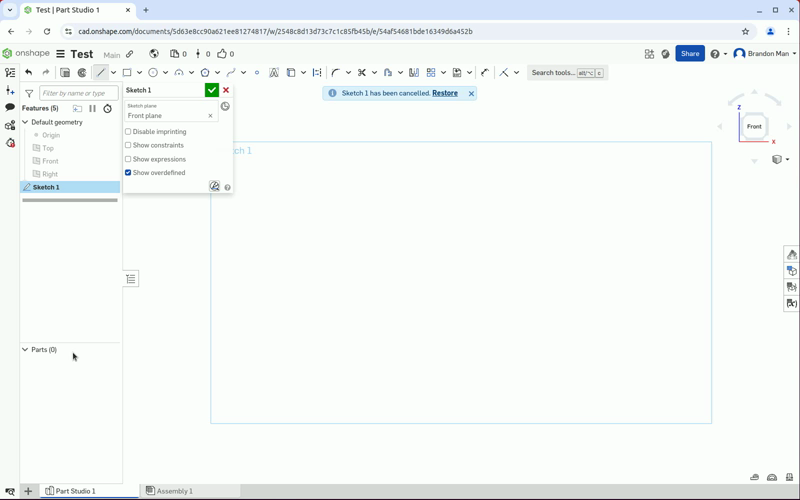
mouse_move(460, 282)
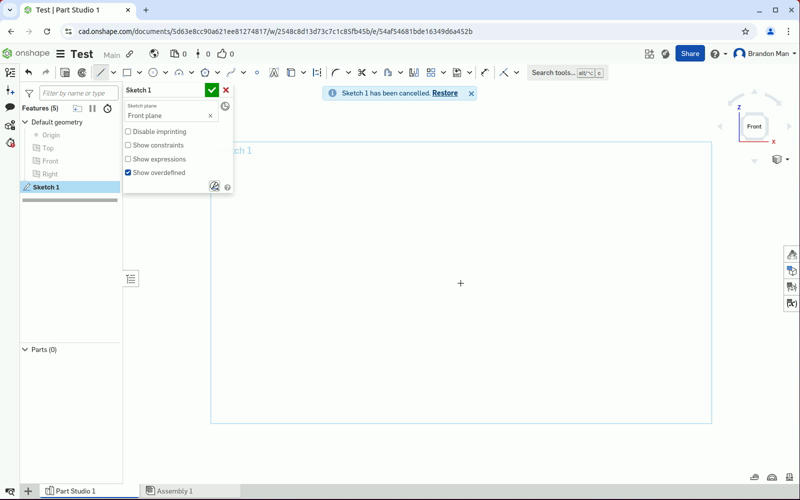
click(460, 282)
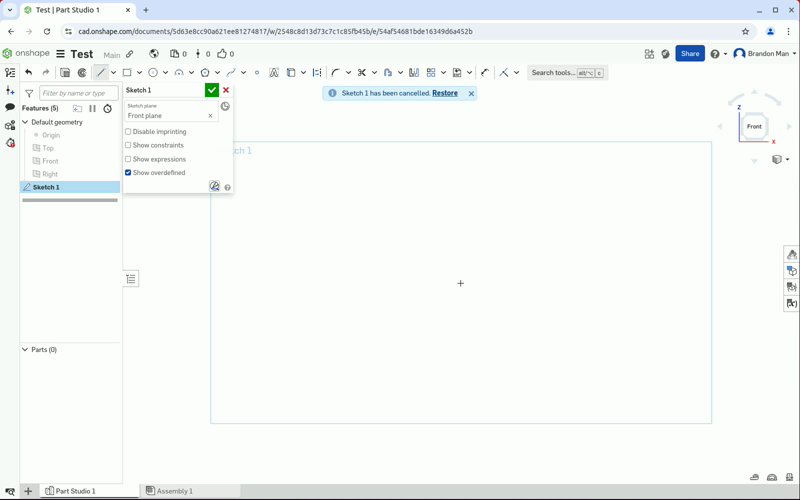
key_up(shift)
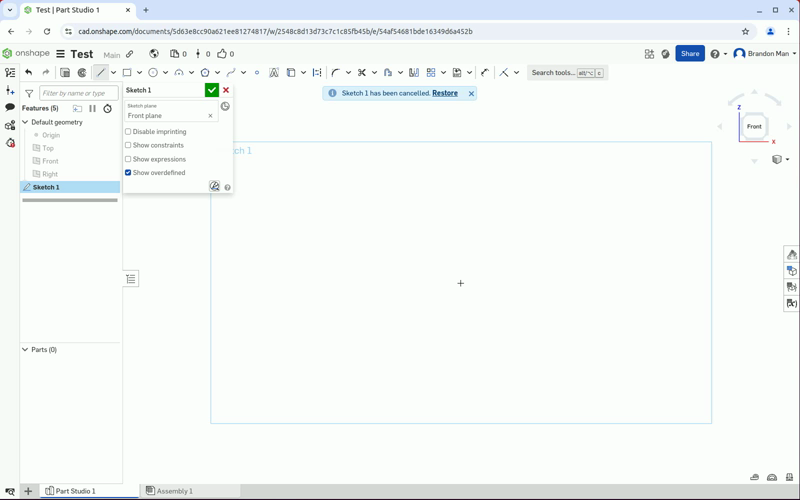
key_down(shift)
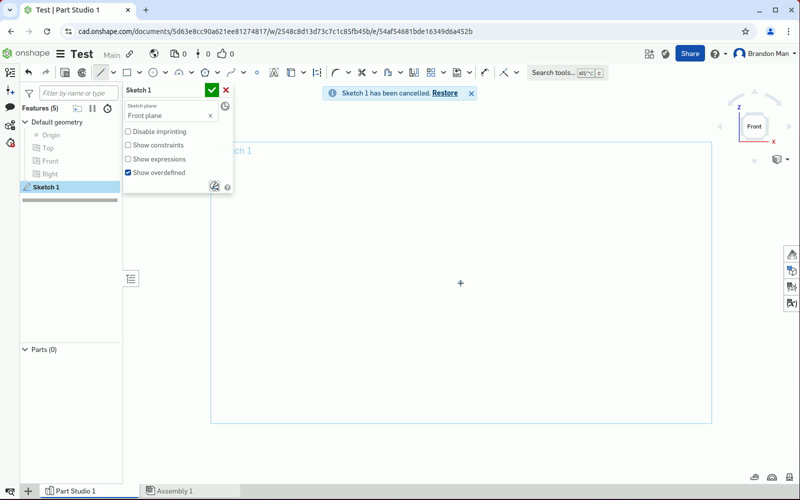
mouse_move(573, 282)
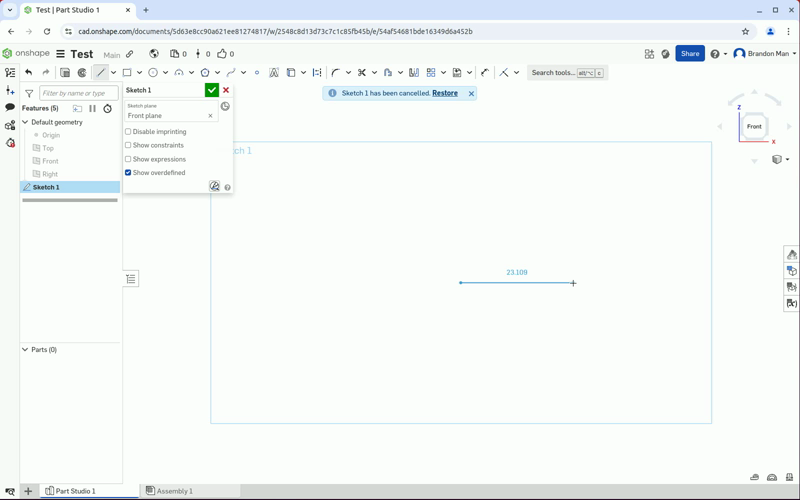
click(573, 282)
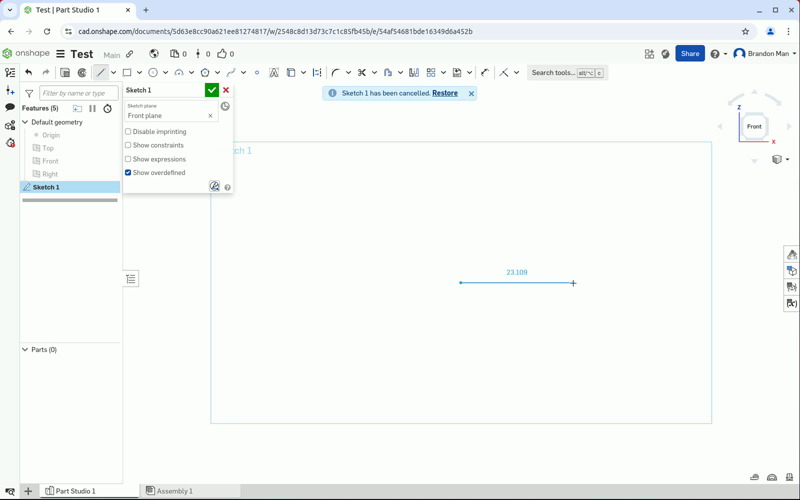
key_up(shift)
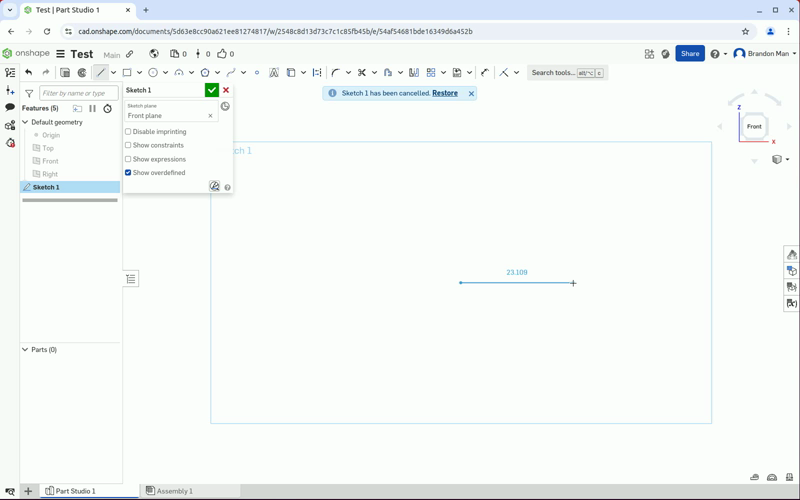
key_down(shift)
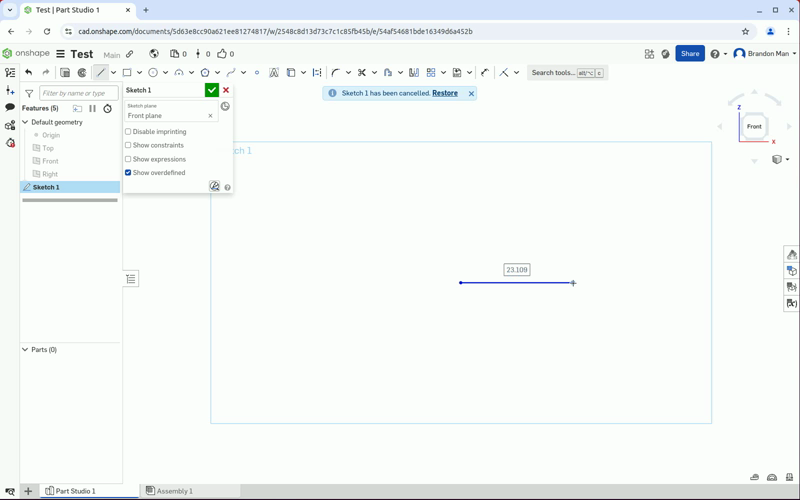
mouse_move(589, 282)
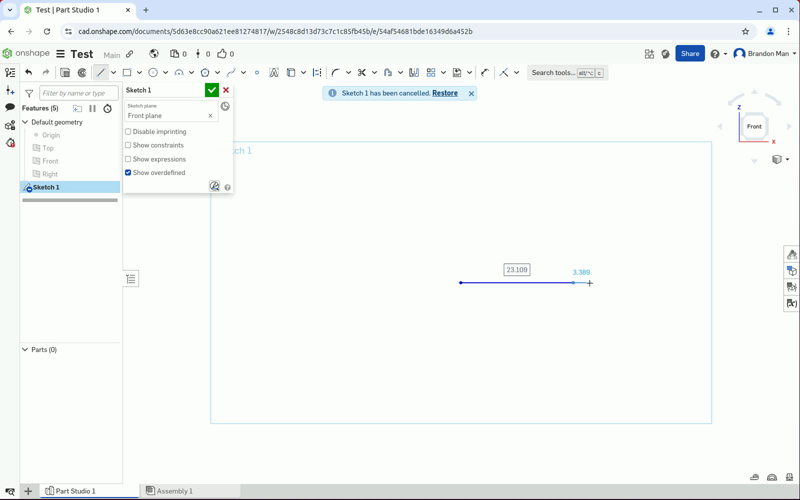
mouse_move(573, 264)
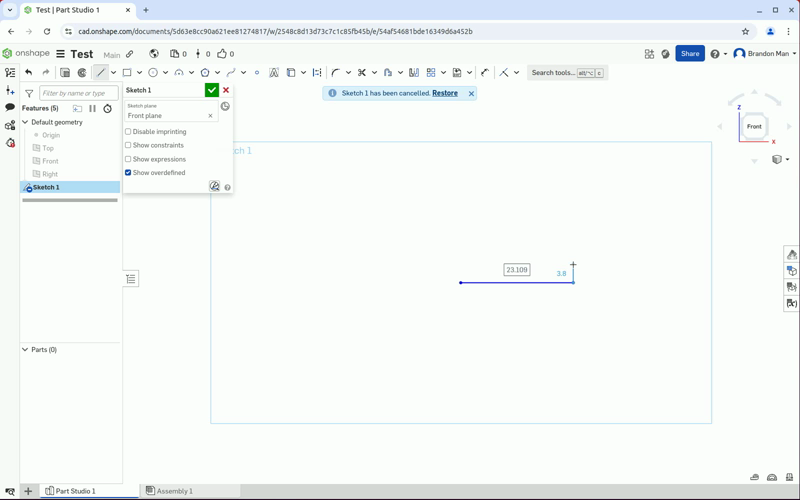
click(573, 264)
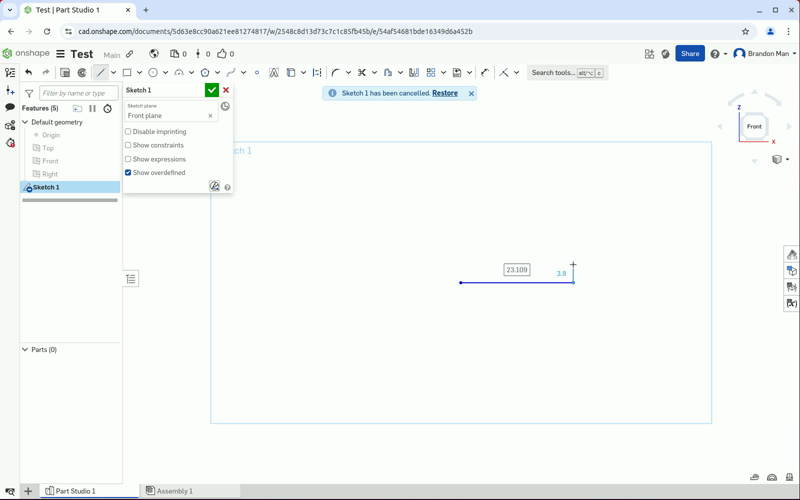
key_up(shift)
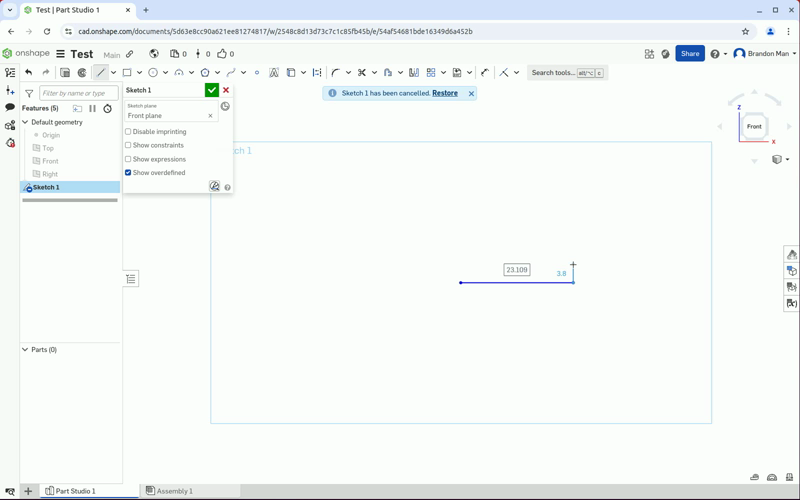
key_down(shift)
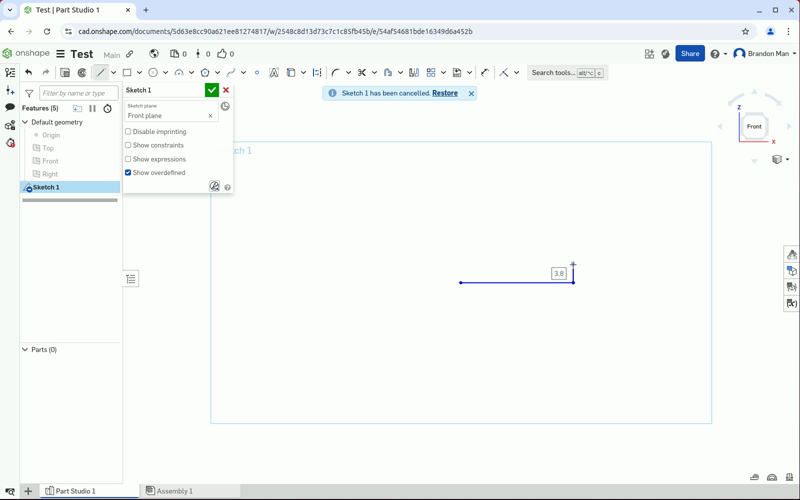
mouse_move(460, 264)
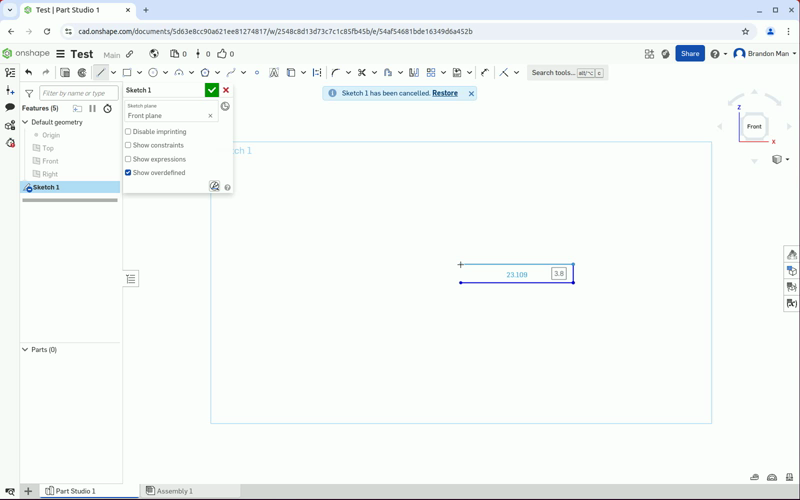
click(460, 264)
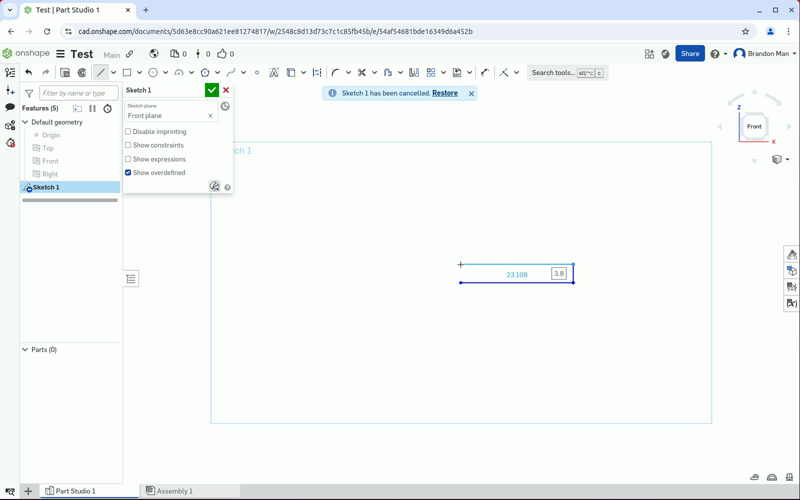
key_up(shift)
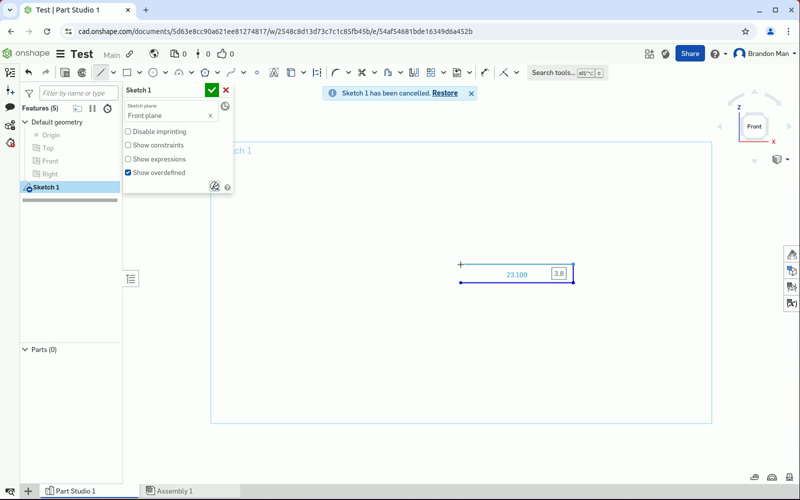
mouse_move(490, 264)
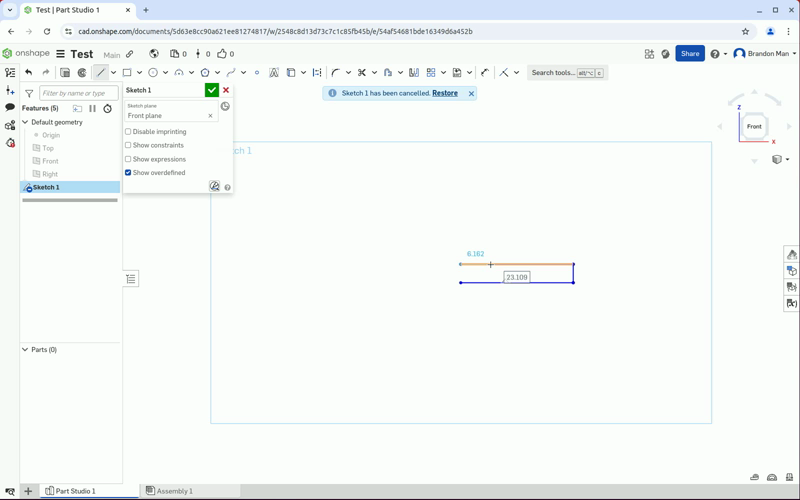
key_down(shift)
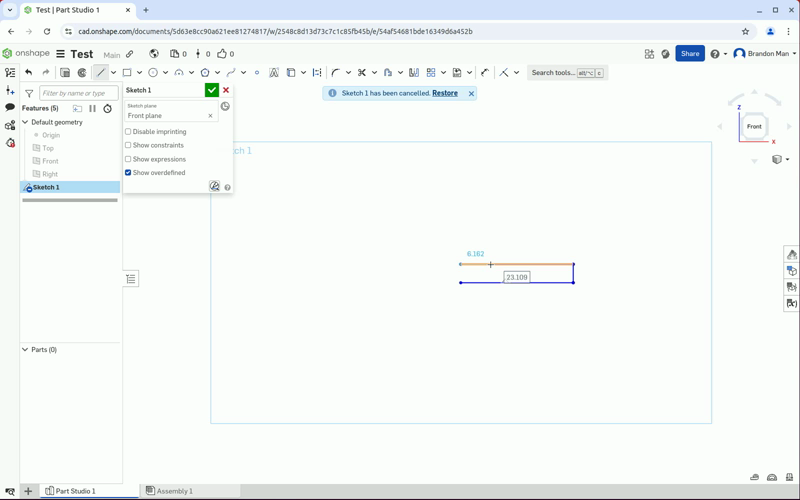
mouse_move(460, 282)
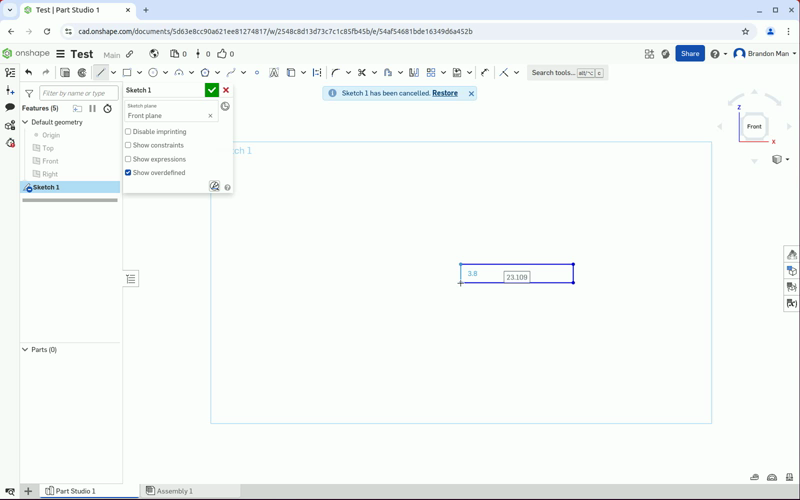
key_up(shift)
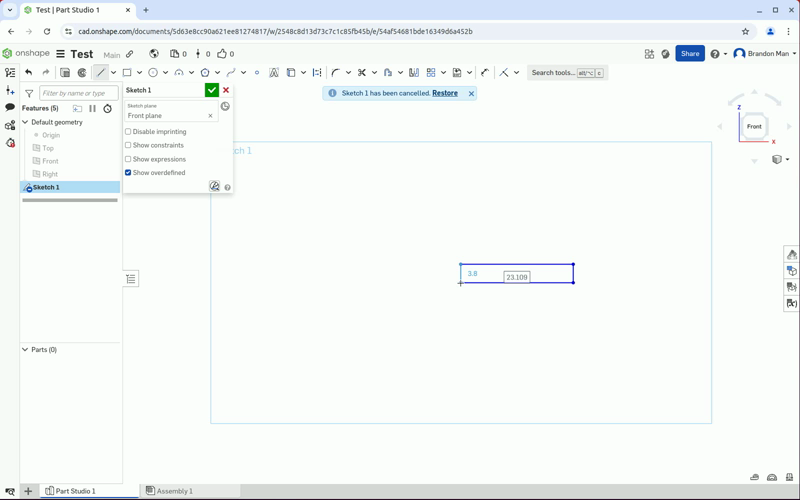
click(460, 282)
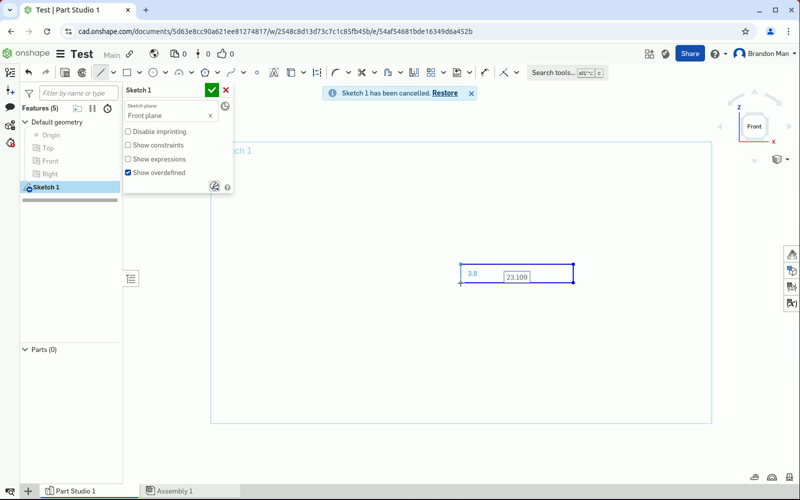
key(esc)
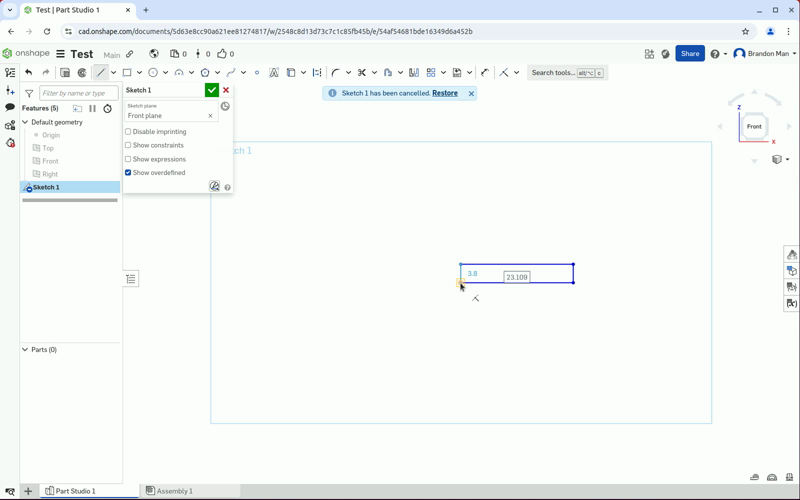
mouse_move(544, 267)
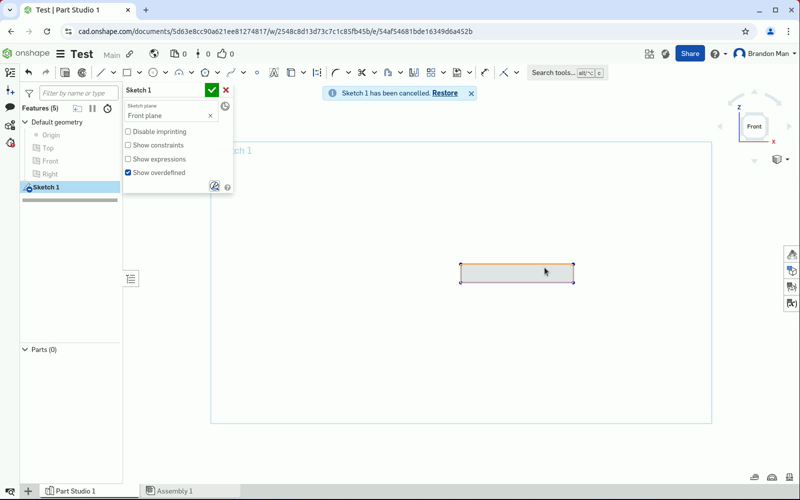
click(544, 267)
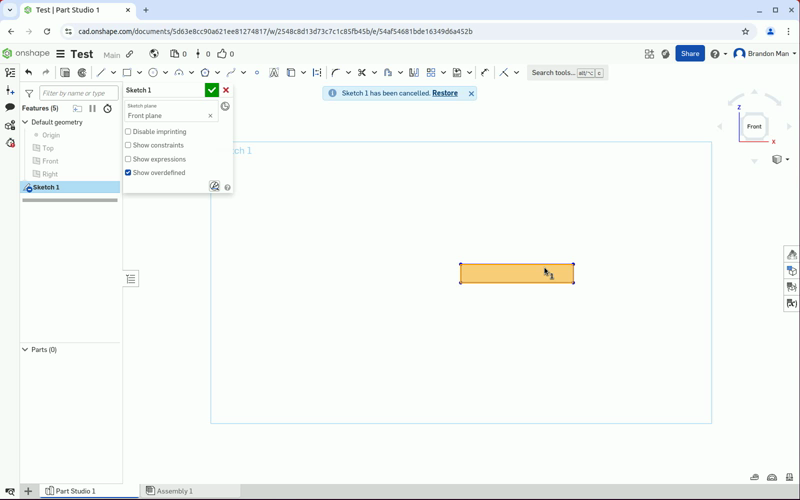
mouse_move(73, 352)
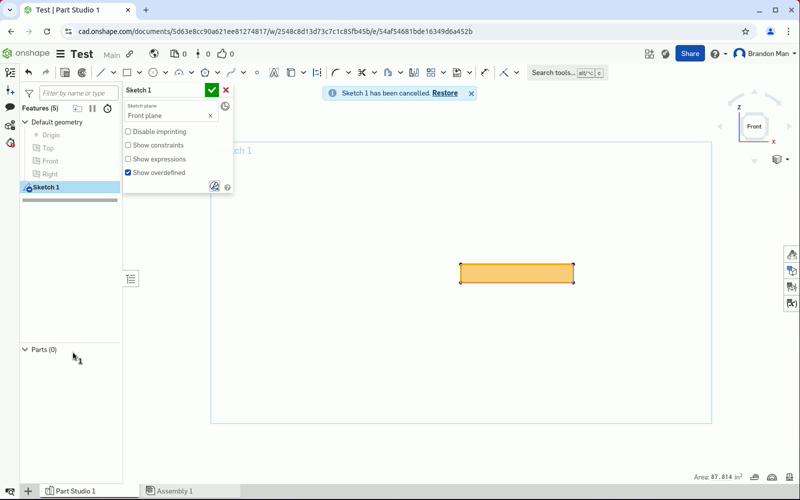
key(shift+y)
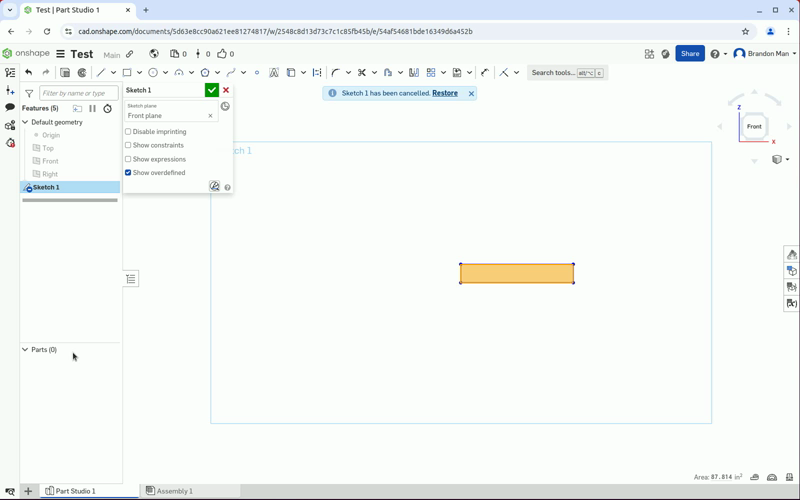
key(shift+e)
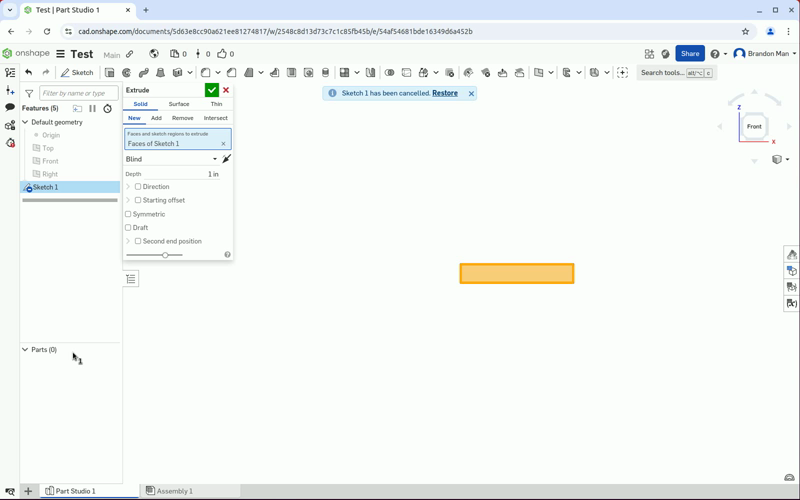
mouse_move(143, 106)
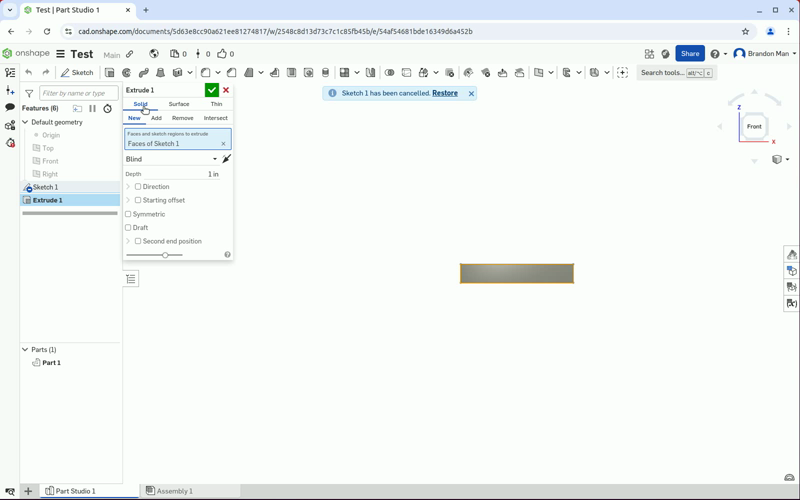
click(143, 106)
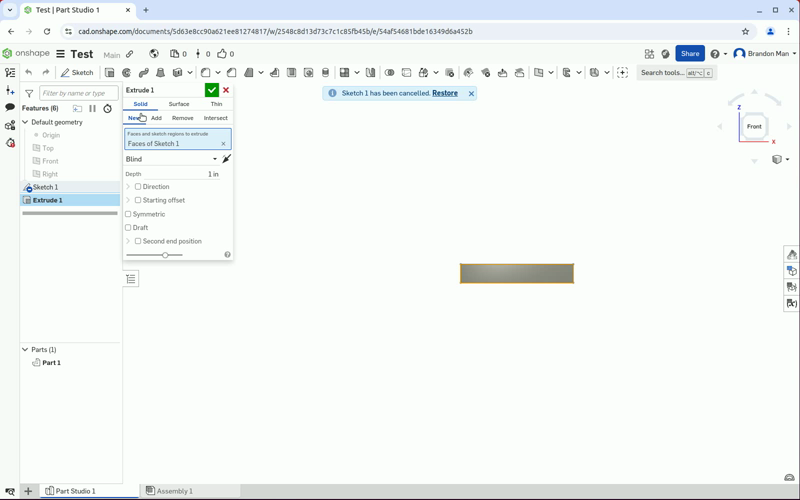
mouse_move(137, 120)
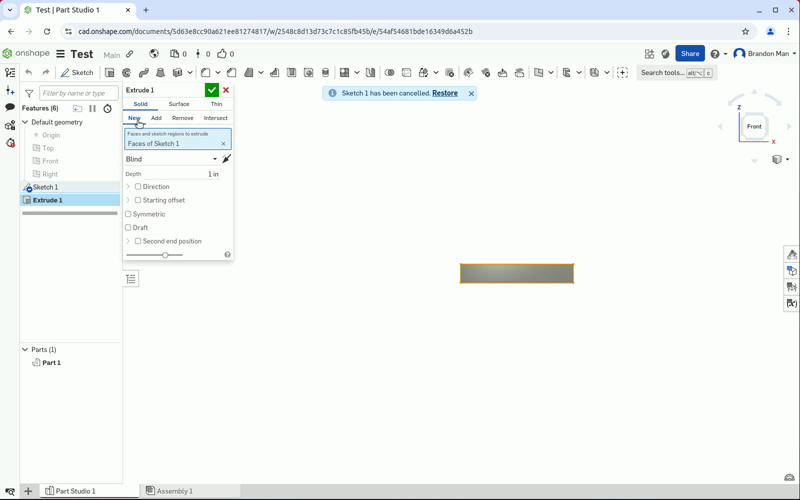
click(137, 120)
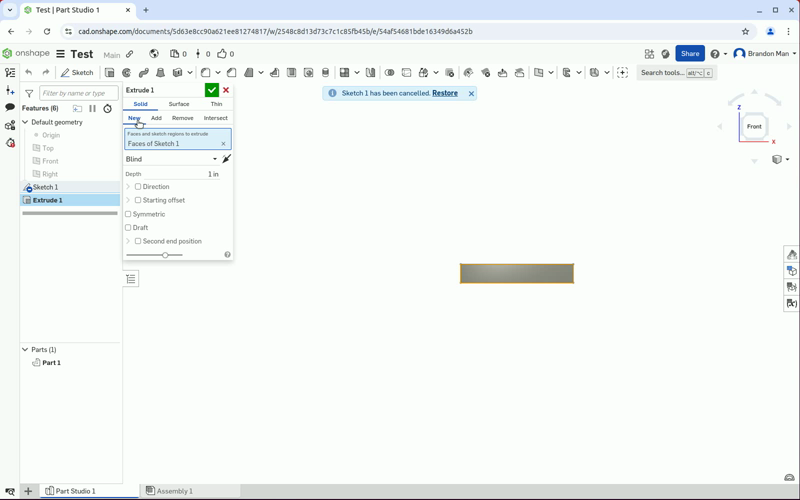
key(tab, 4)
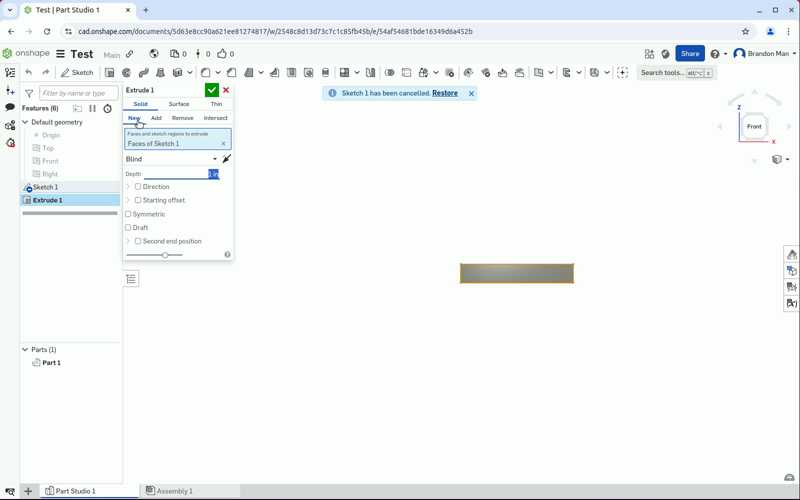
text(15.406)
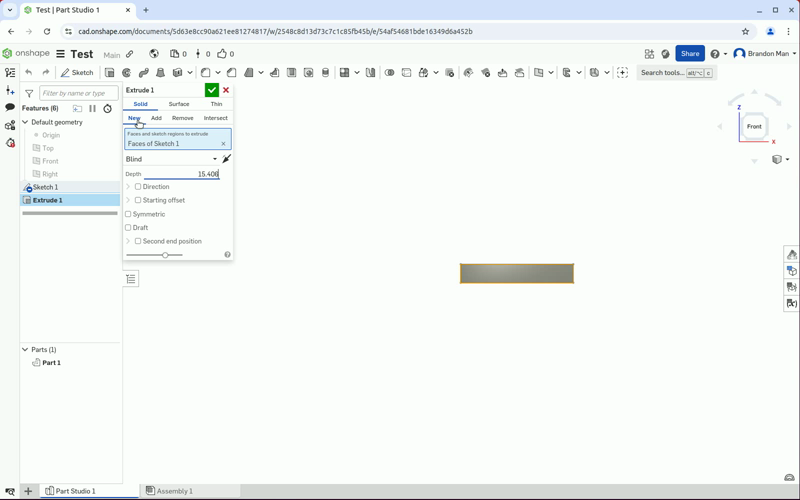
key(tab, 3)
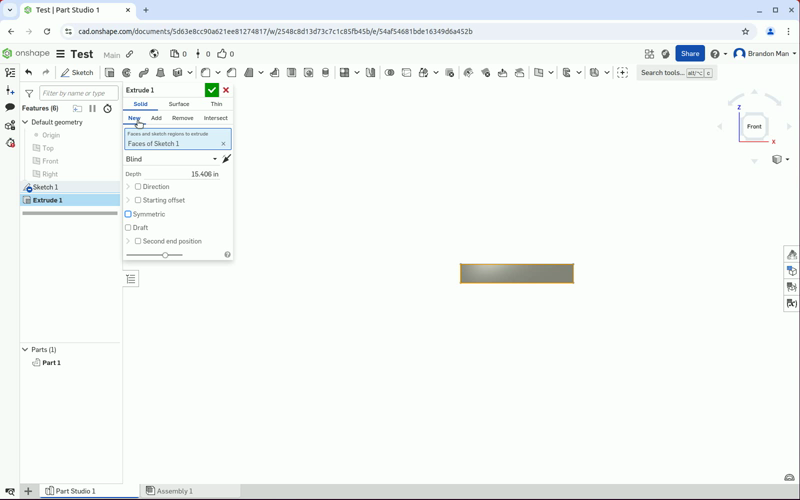
key(space)
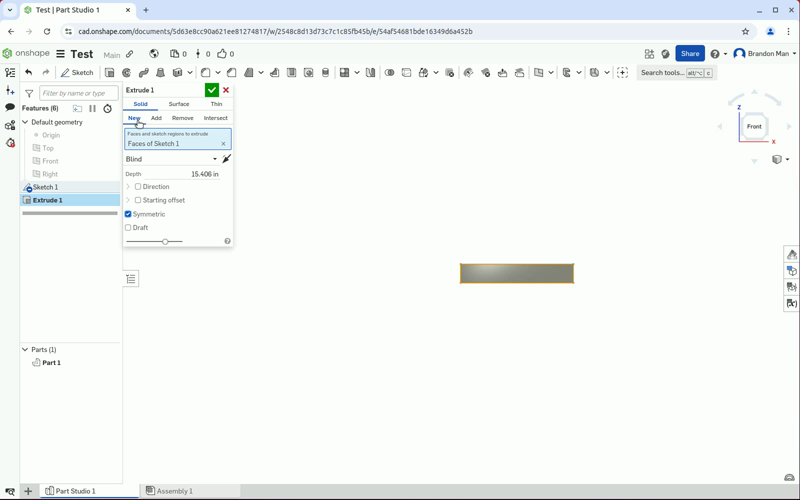
key(enter)
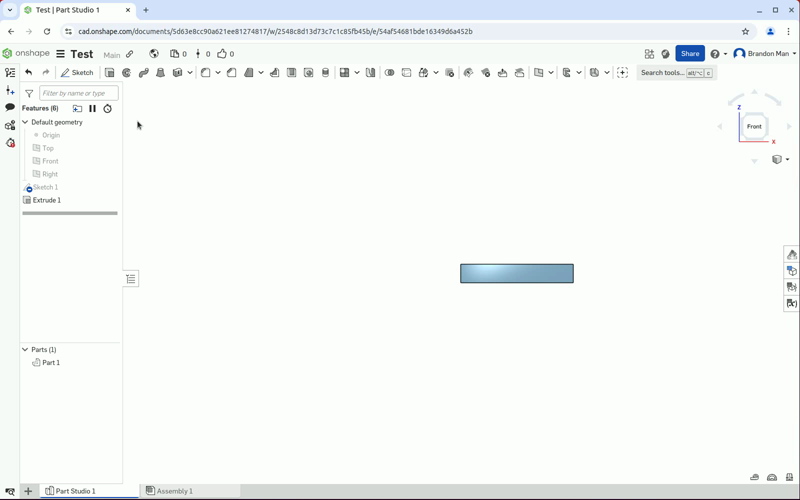
key(shift+h)
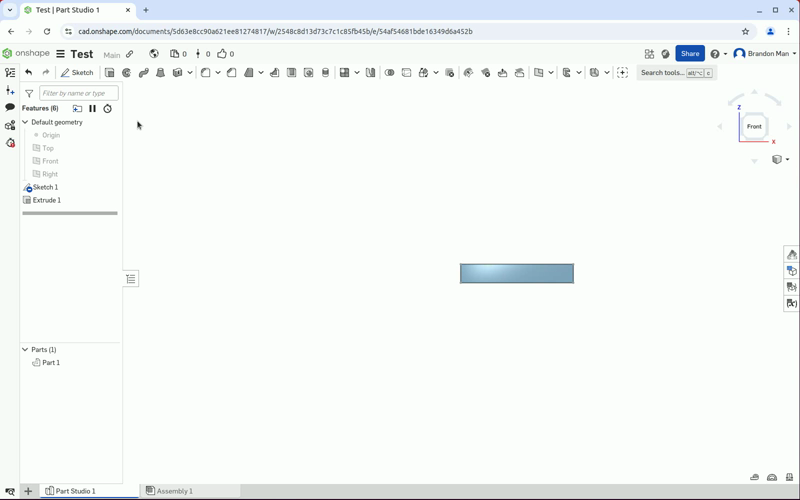
key(shift+h)
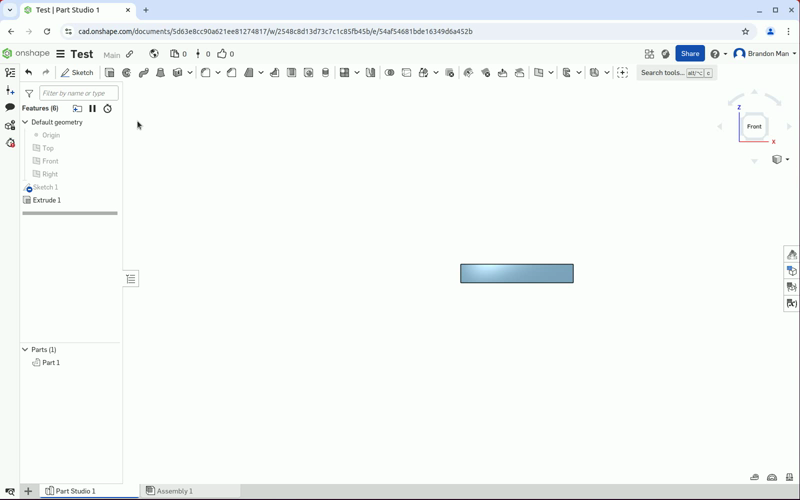
mouse_move(73, 189)
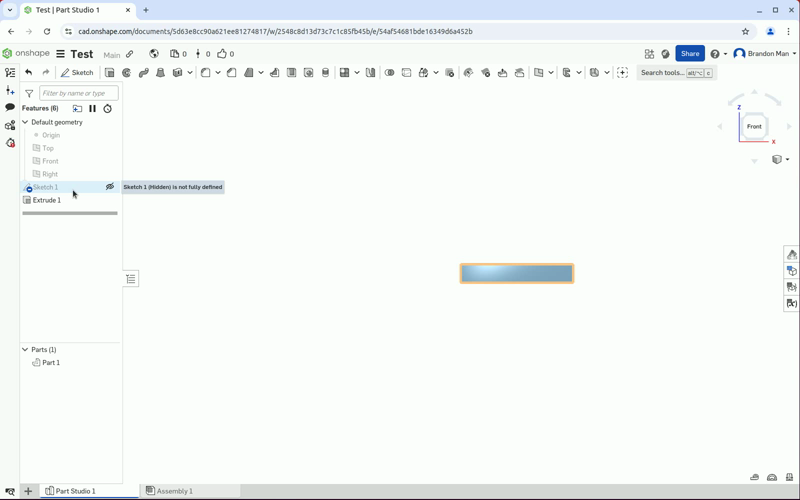
click(73, 189)
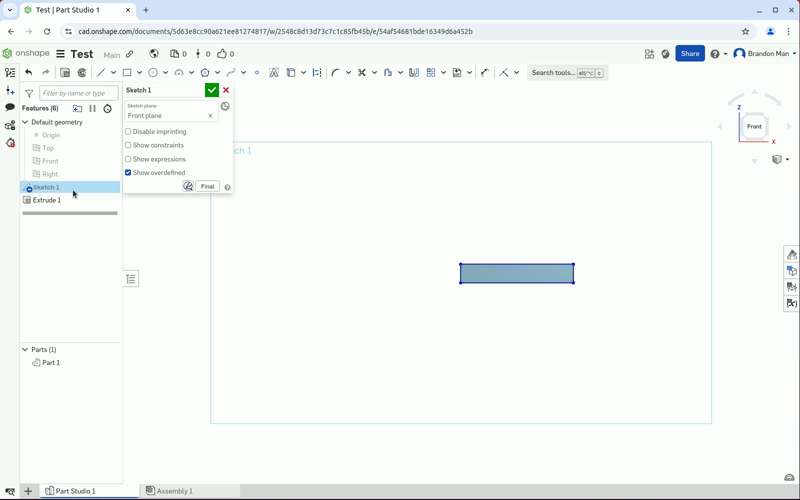
mouse_move(229, 92)
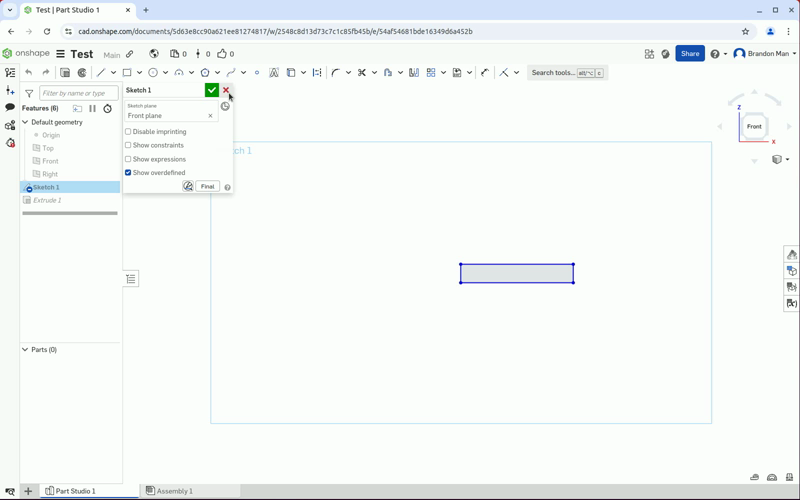
click(229, 92)
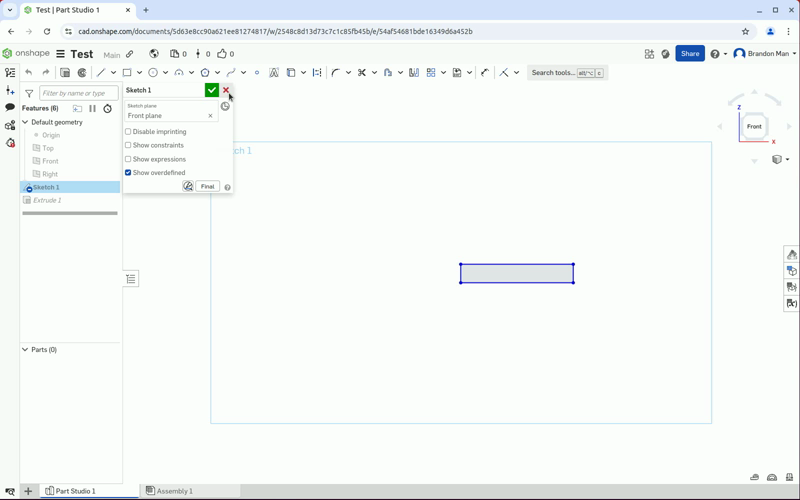
key(shift+s)
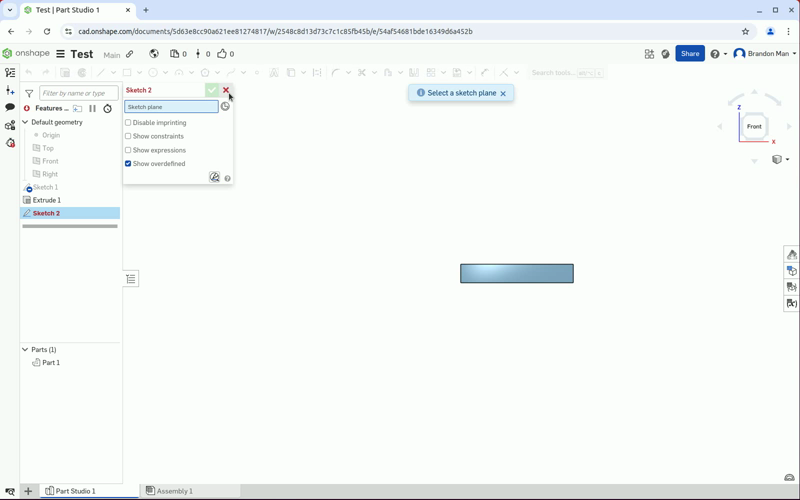
mouse_move(73, 163)
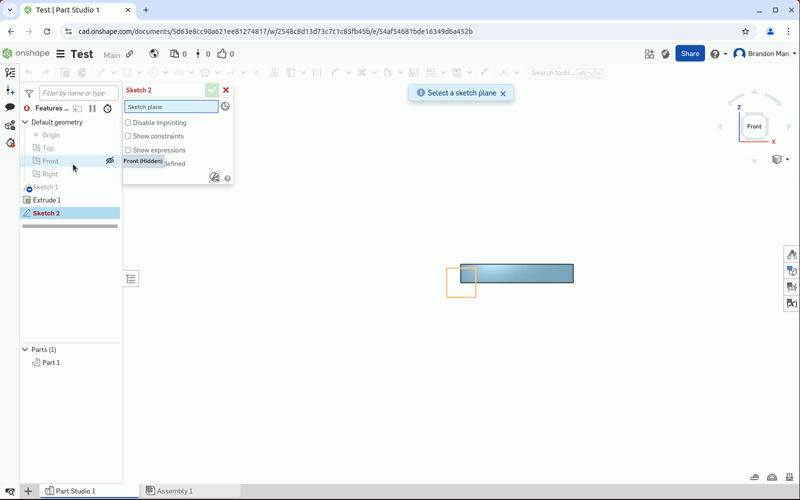
click(73, 163)
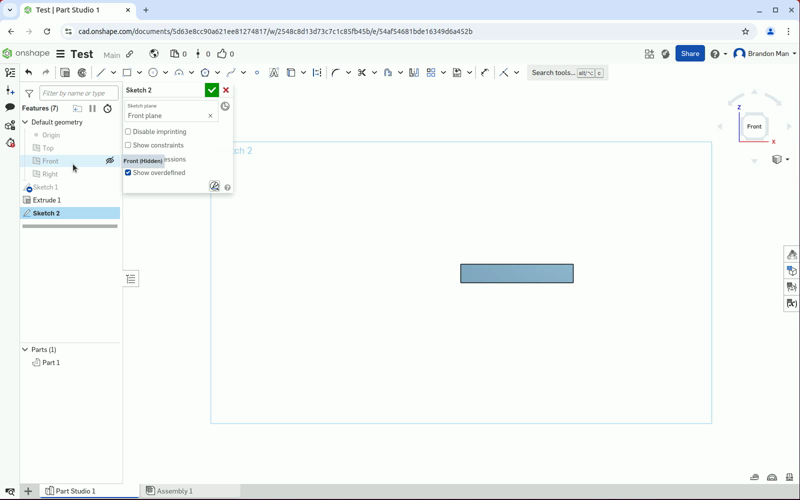
mouse_move(73, 352)
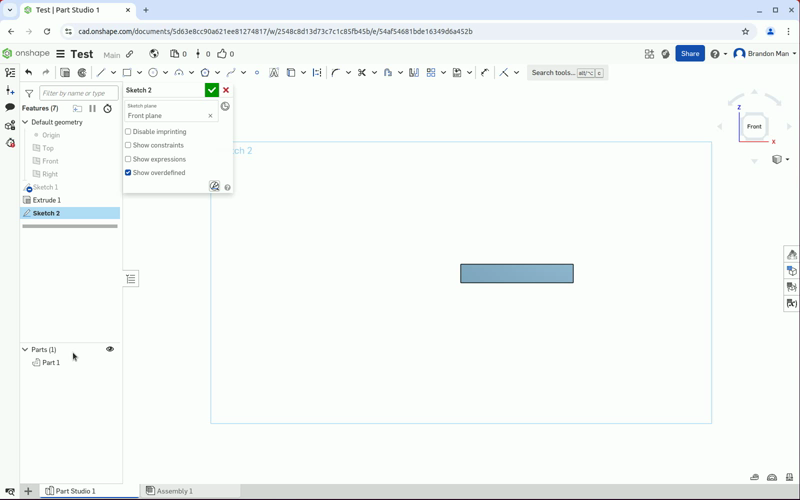
key(y)
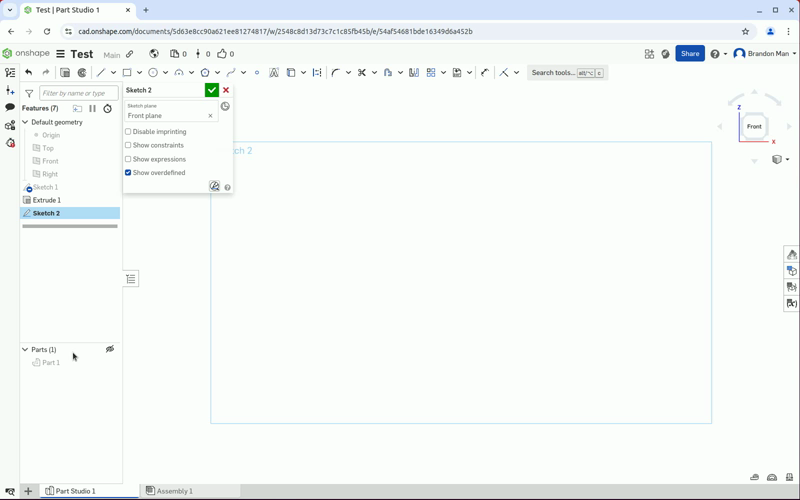
key(l)
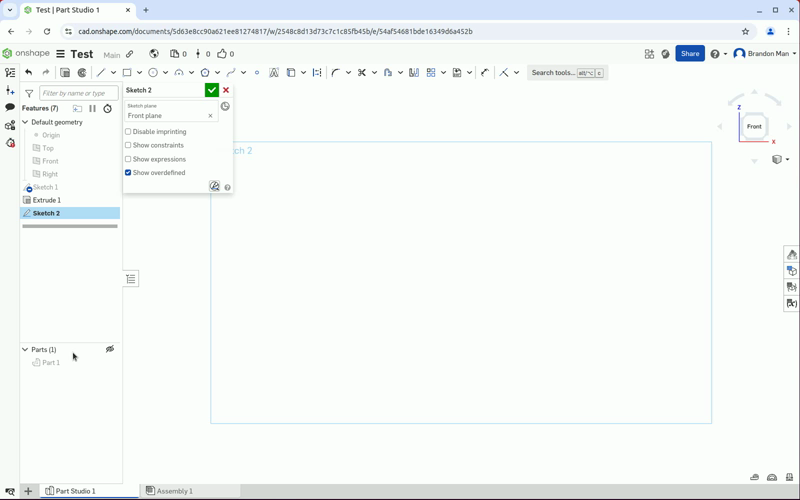
key_down(shift)
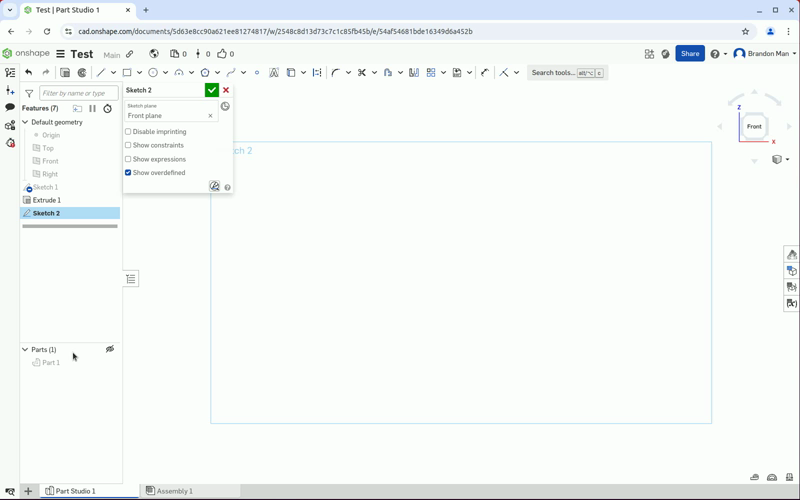
mouse_move(460, 282)
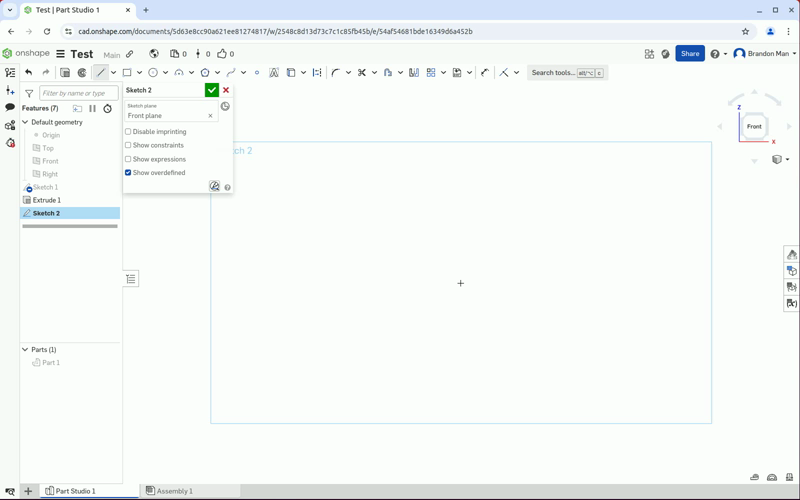
click(460, 282)
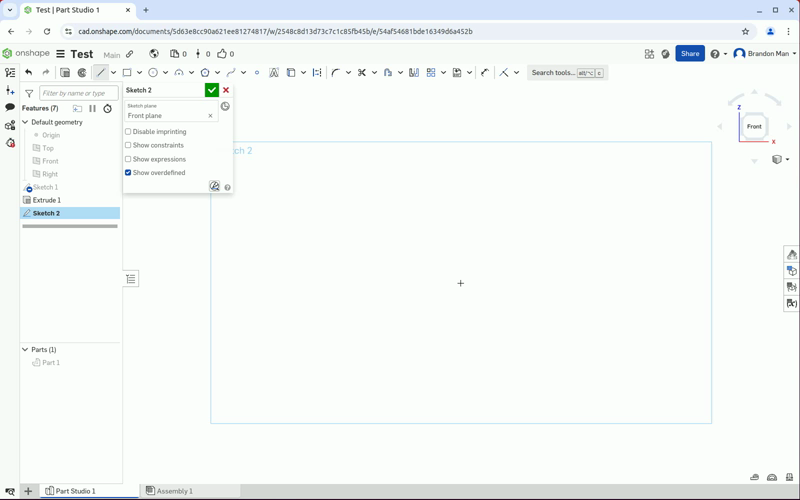
key_up(shift)
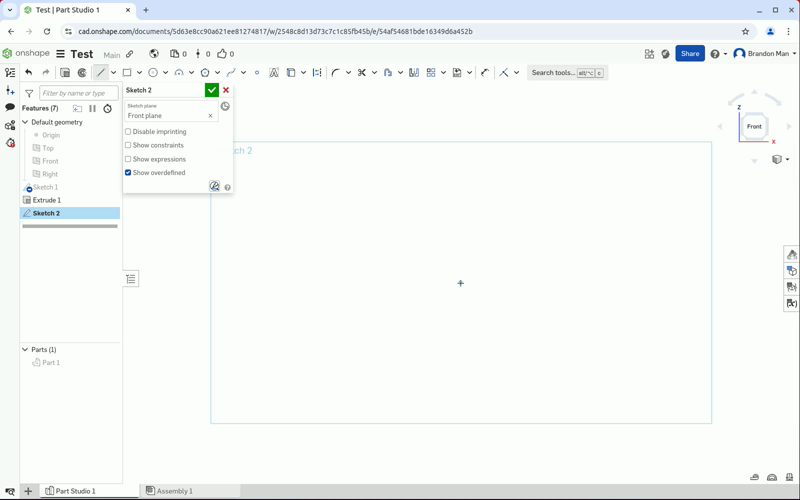
key_down(shift)
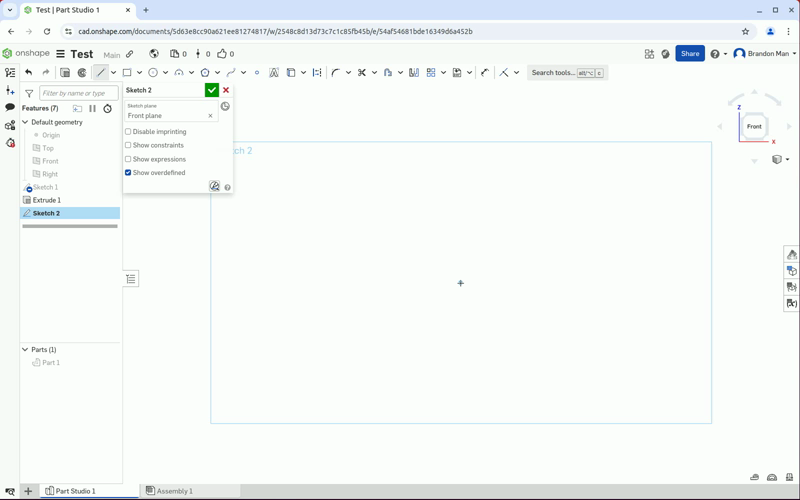
mouse_move(490, 282)
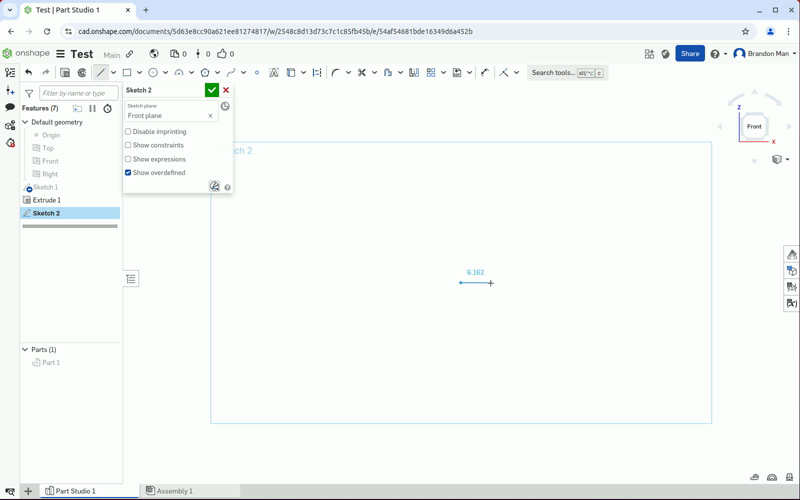
mouse_move(499, 282)
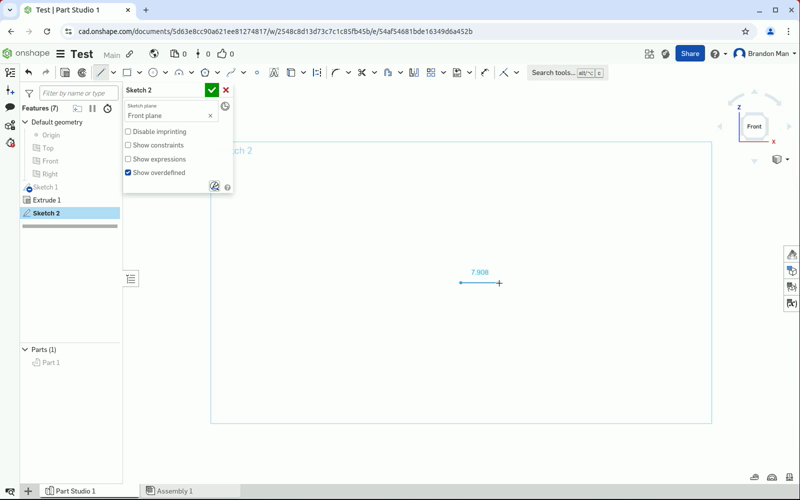
click(499, 282)
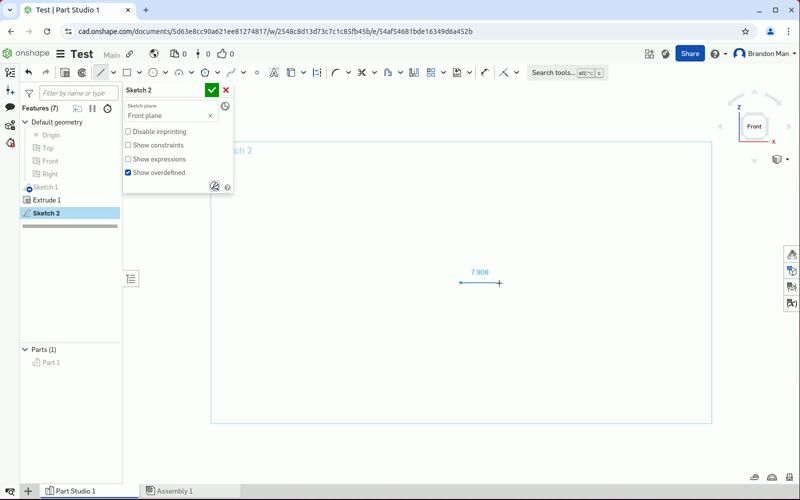
key_up(shift)
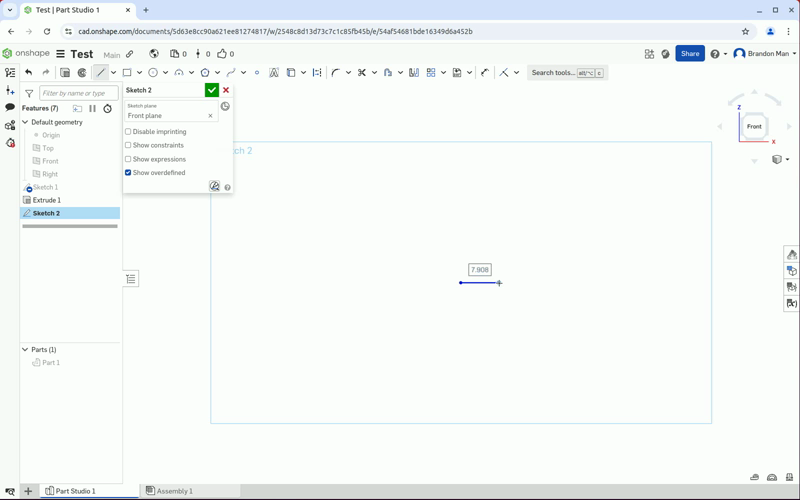
key_down(shift)
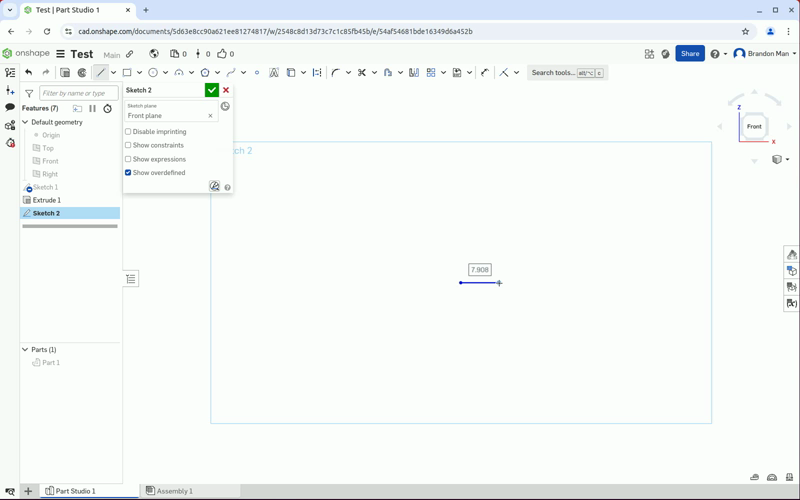
mouse_move(529, 282)
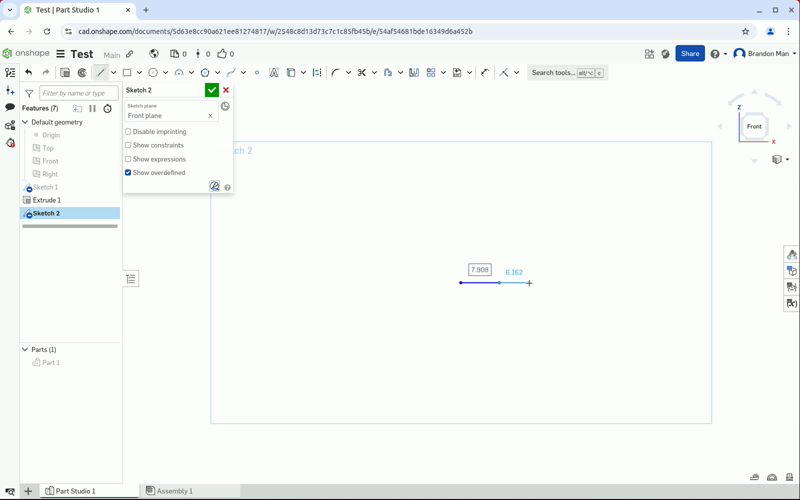
mouse_move(499, 244)
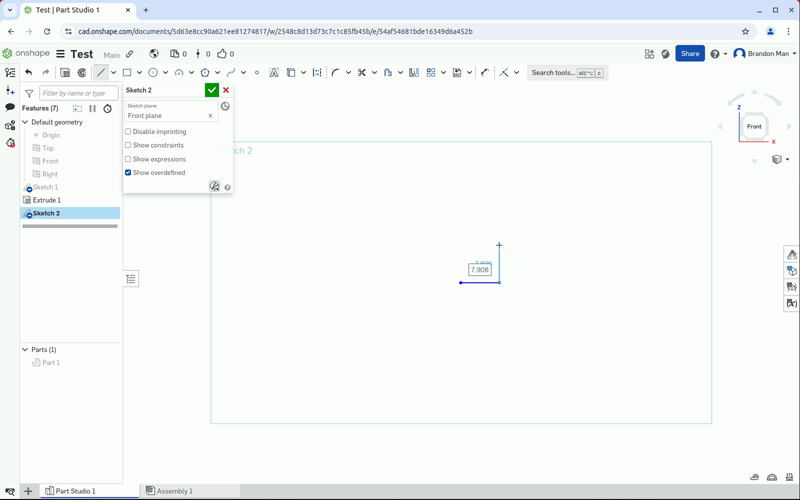
click(499, 244)
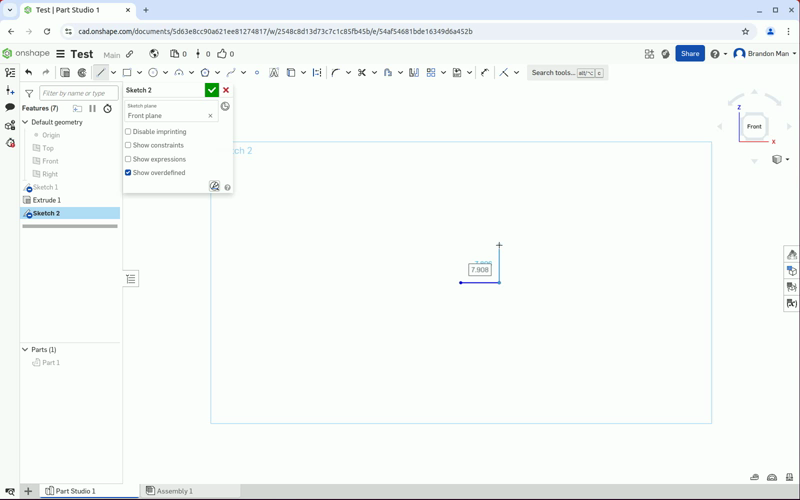
key_up(shift)
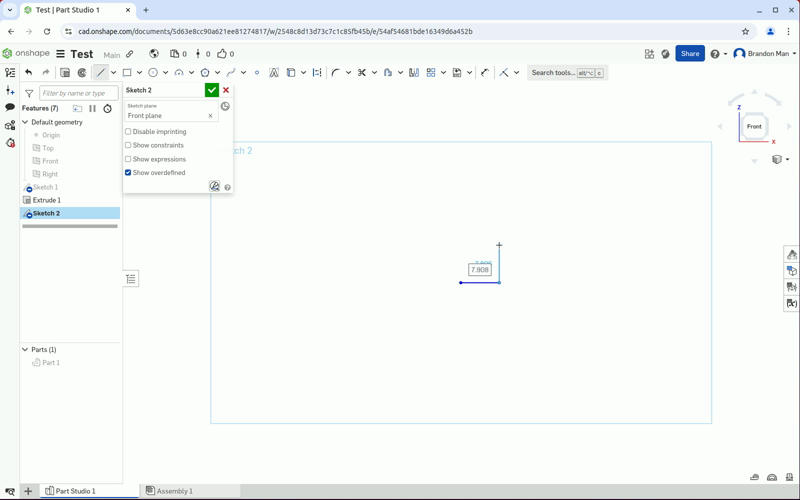
key_down(shift)
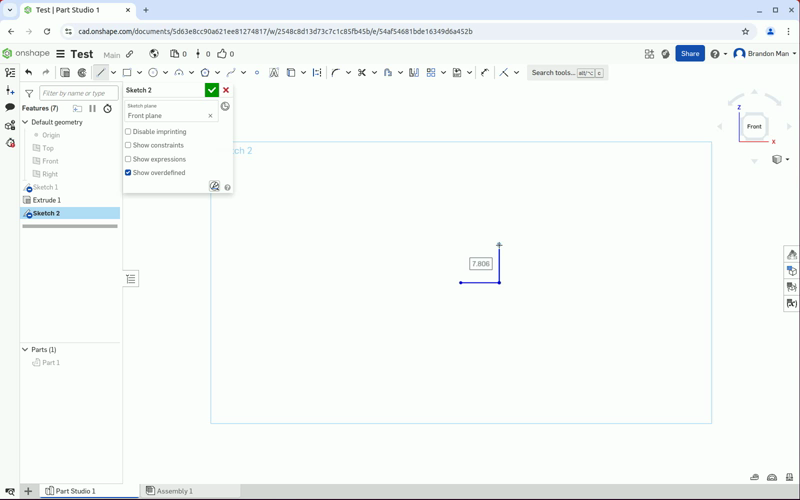
mouse_move(529, 244)
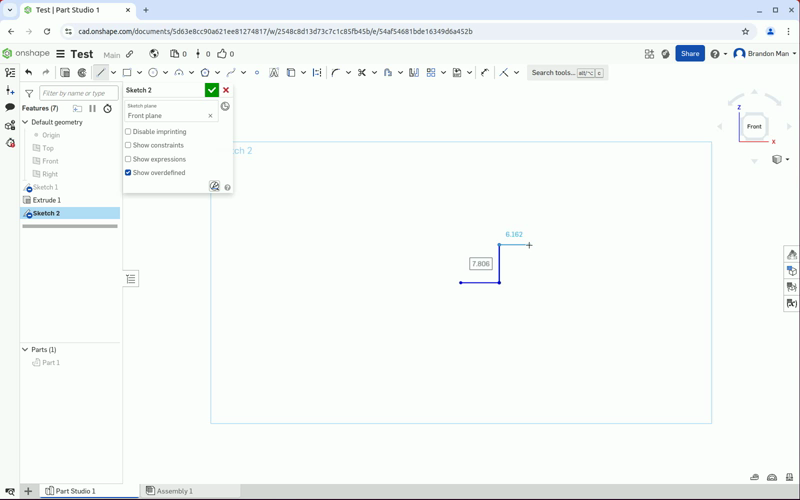
mouse_move(460, 244)
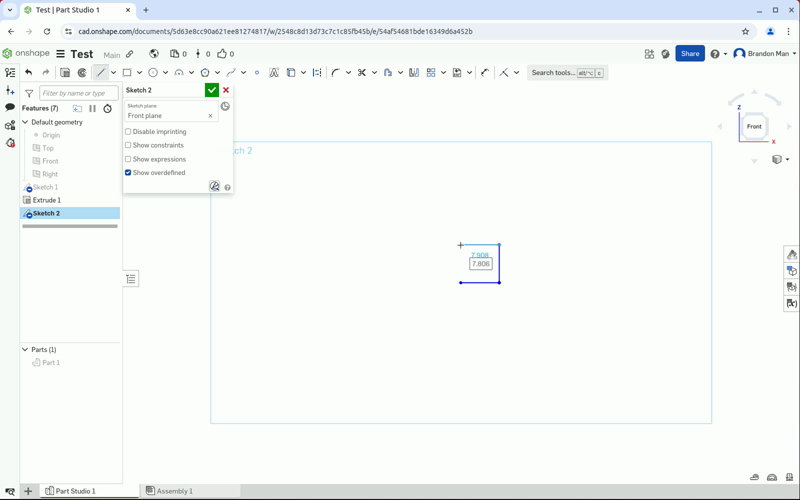
click(460, 244)
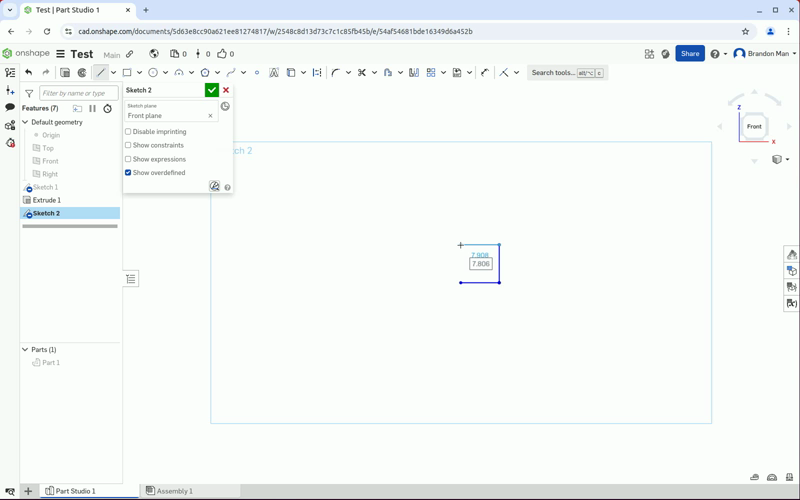
key_up(shift)
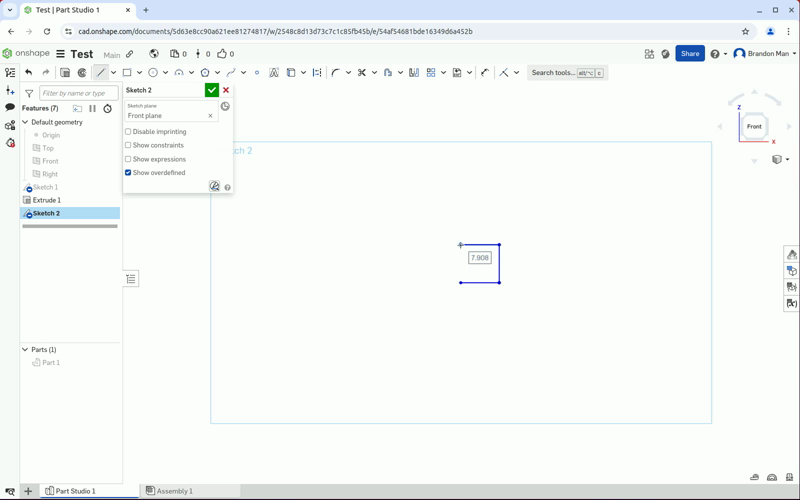
mouse_move(490, 244)
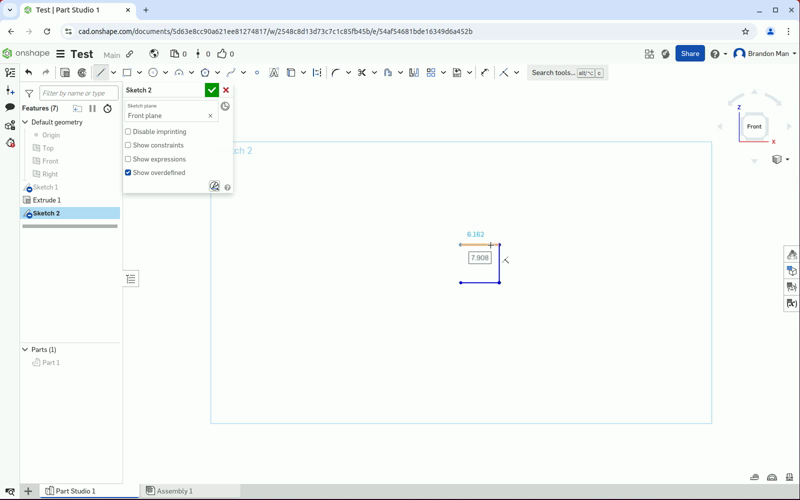
key_down(shift)
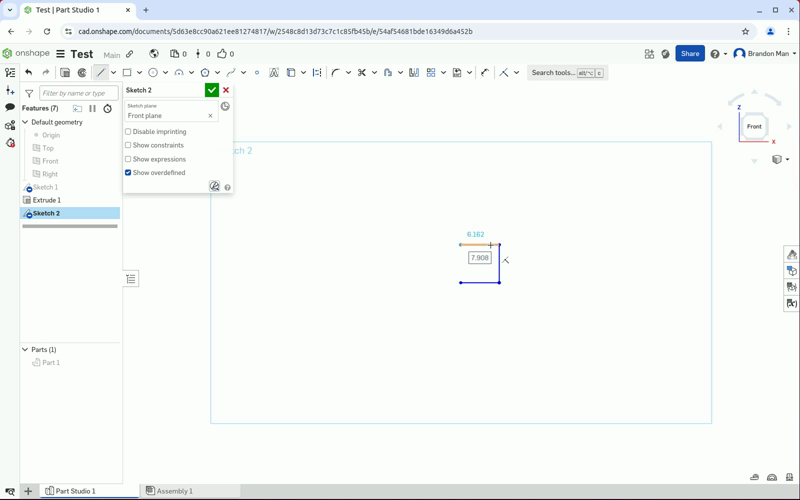
mouse_move(460, 282)
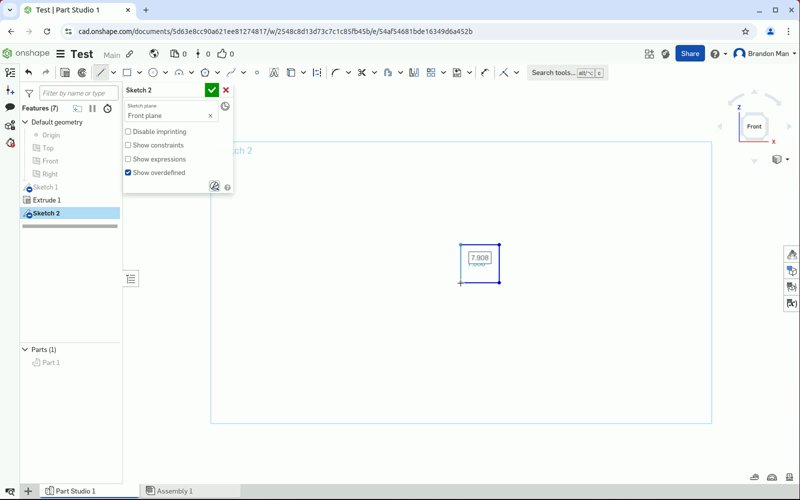
key_up(shift)
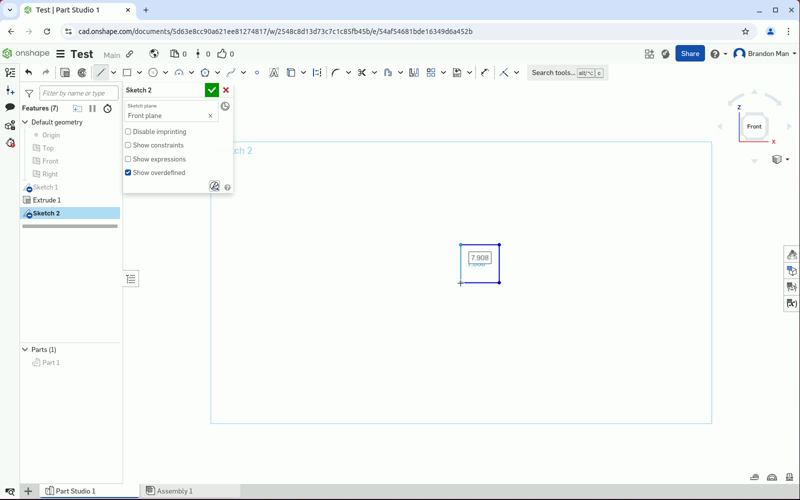
click(460, 282)
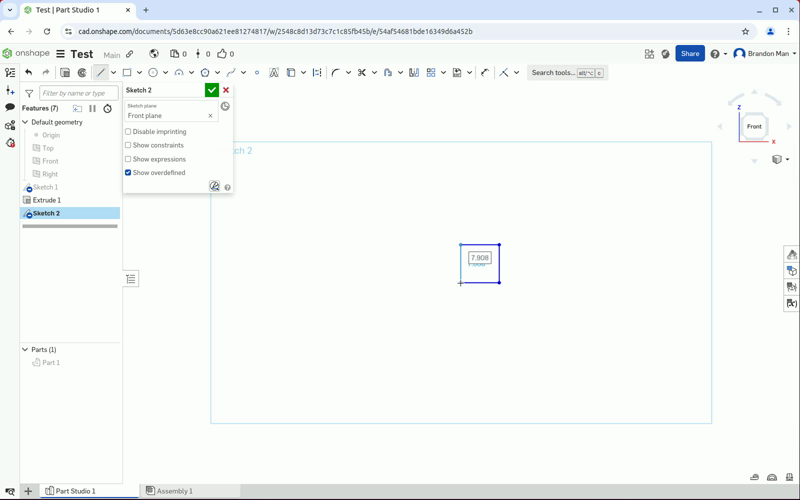
key(esc)
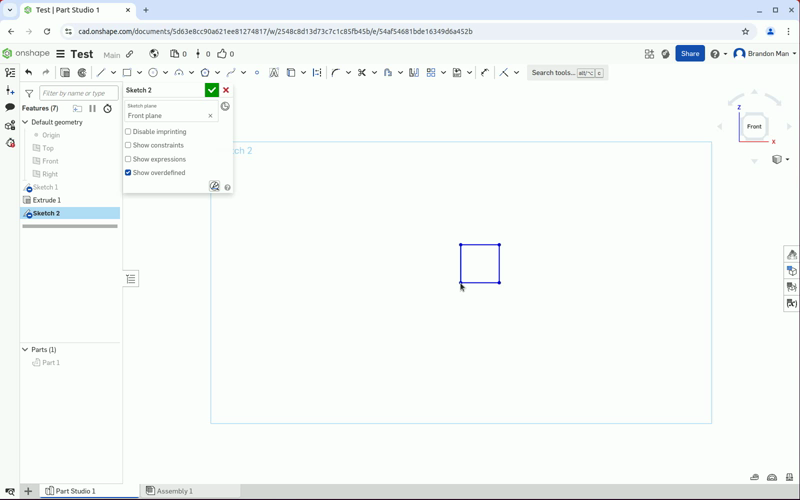
mouse_move(466, 258)
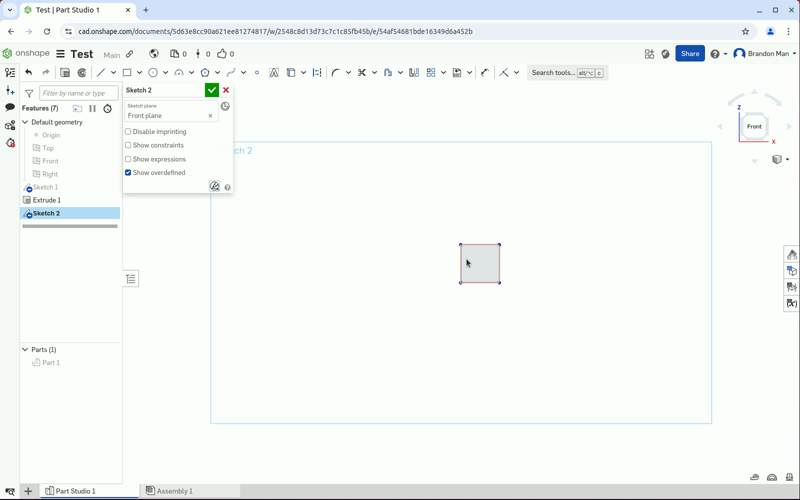
scroll(6)
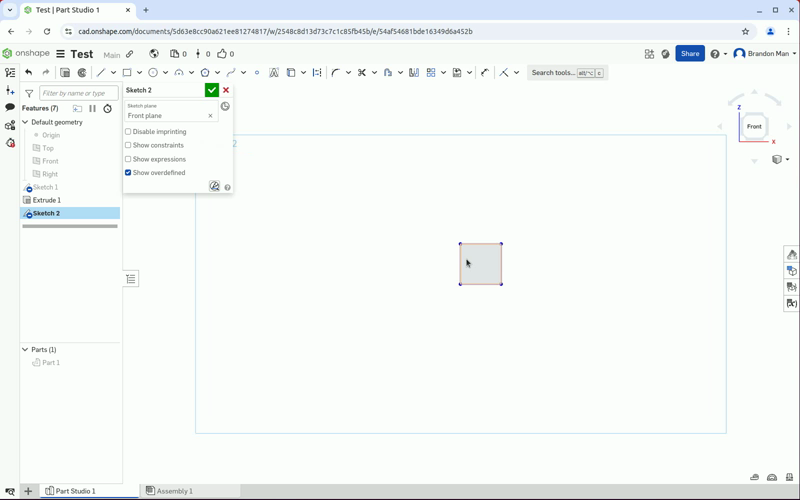
scroll(6)
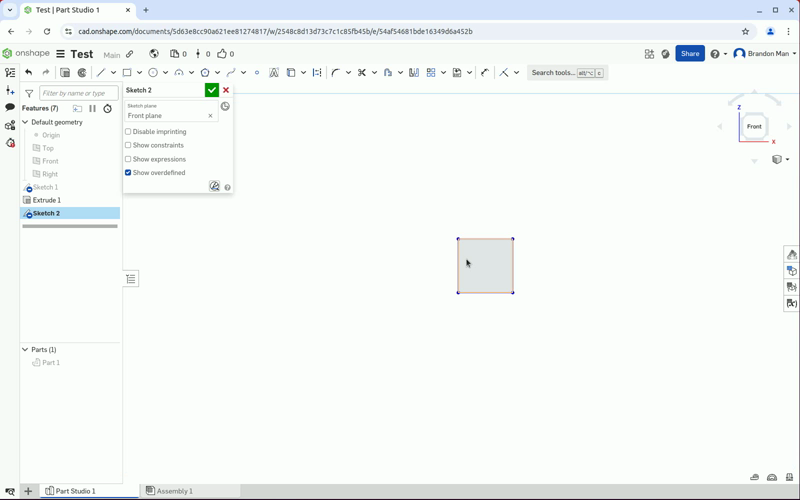
scroll(6)
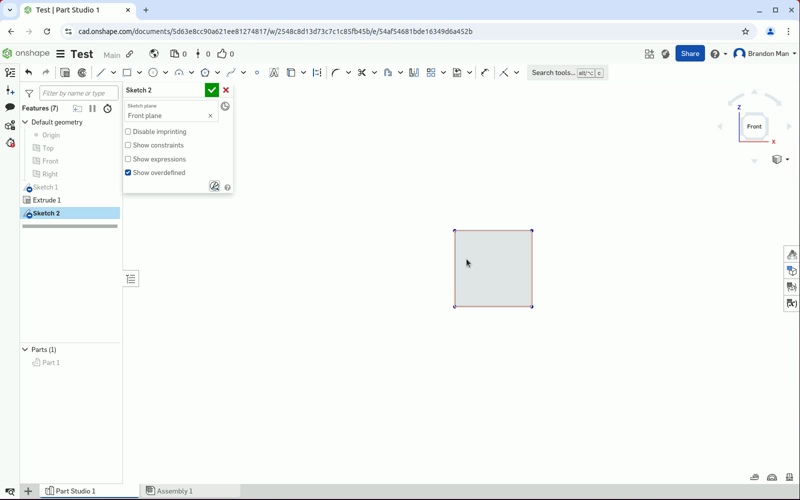
scroll(6)
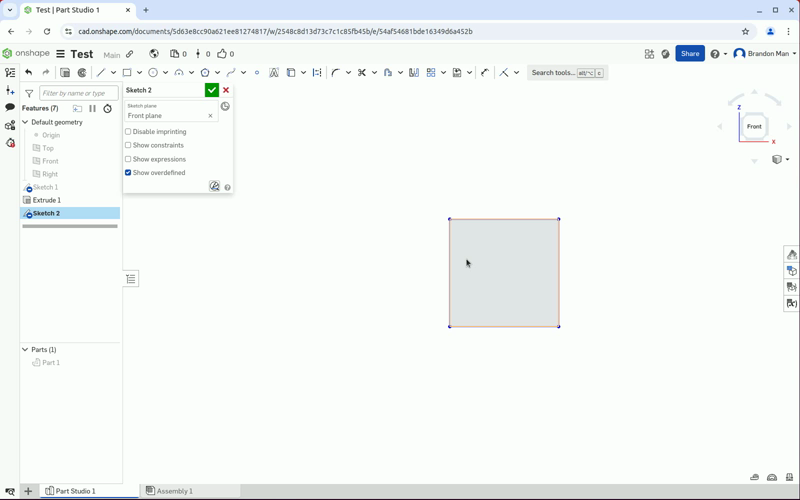
scroll(6)
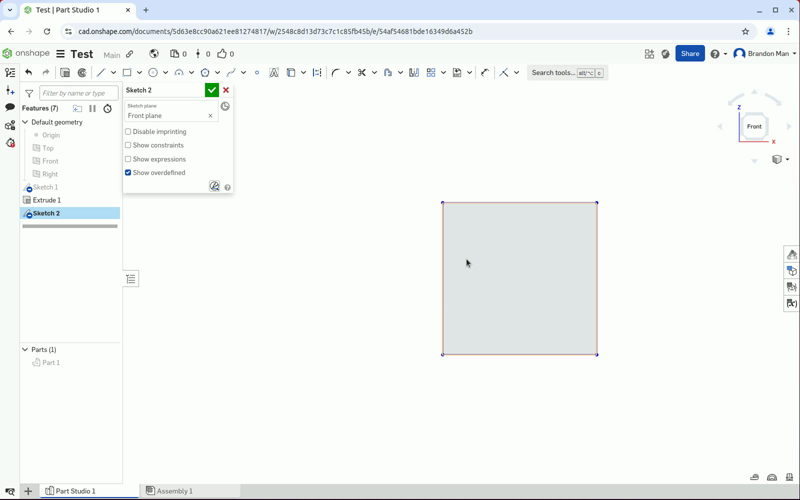
scroll(6)
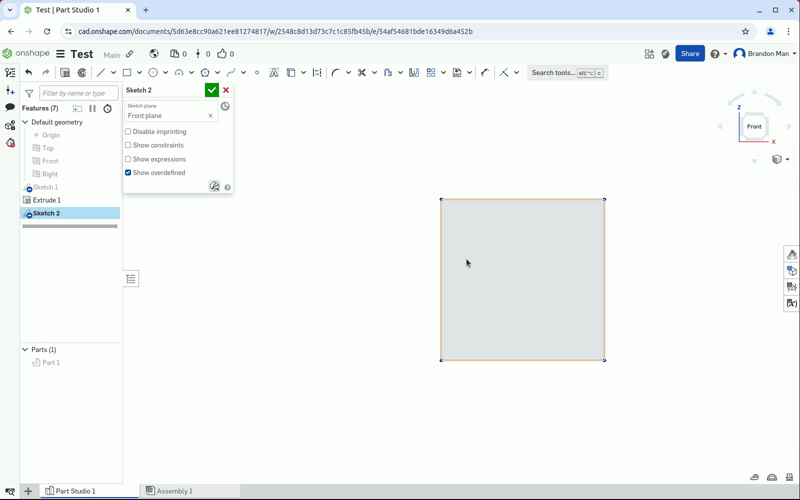
scroll(6)
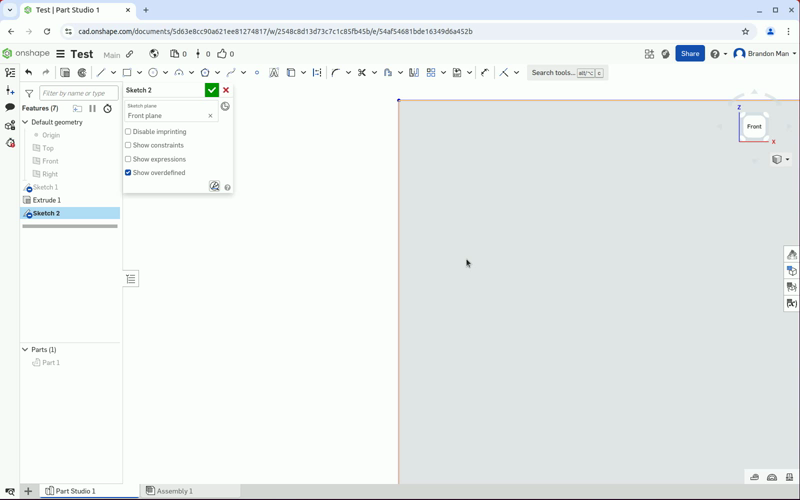
click(466, 258)
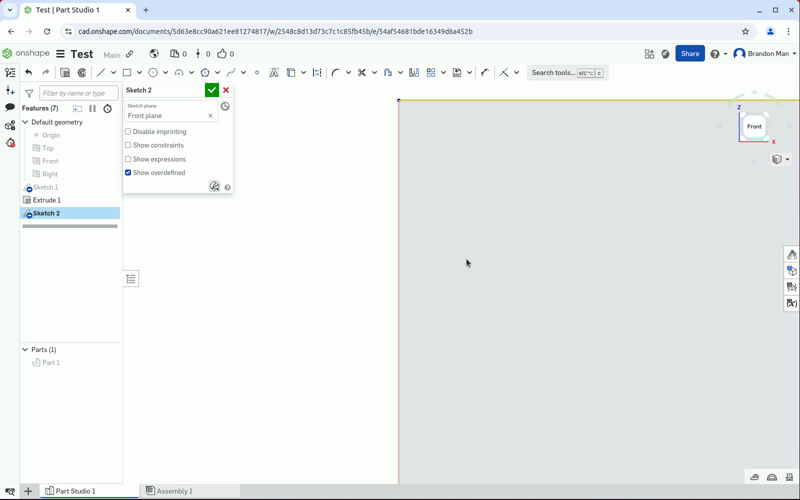
scroll(-6)
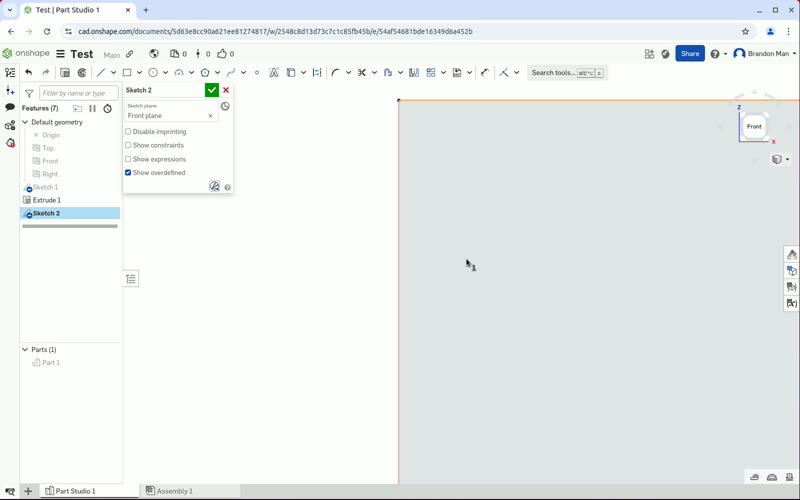
scroll(-6)
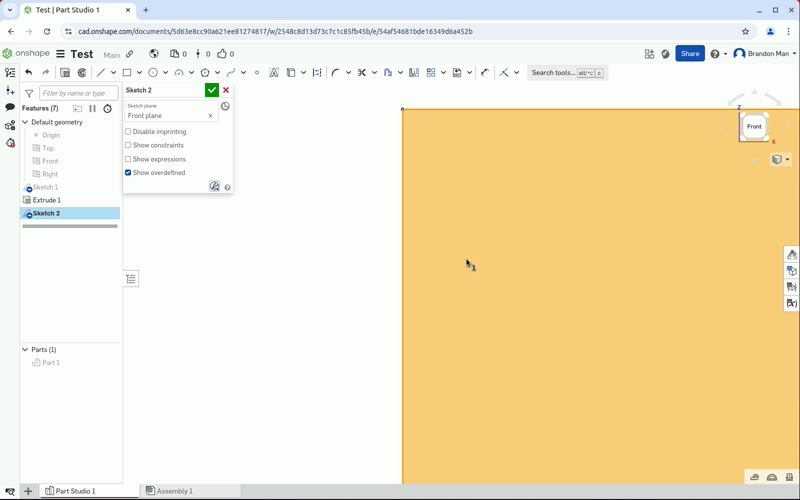
scroll(-6)
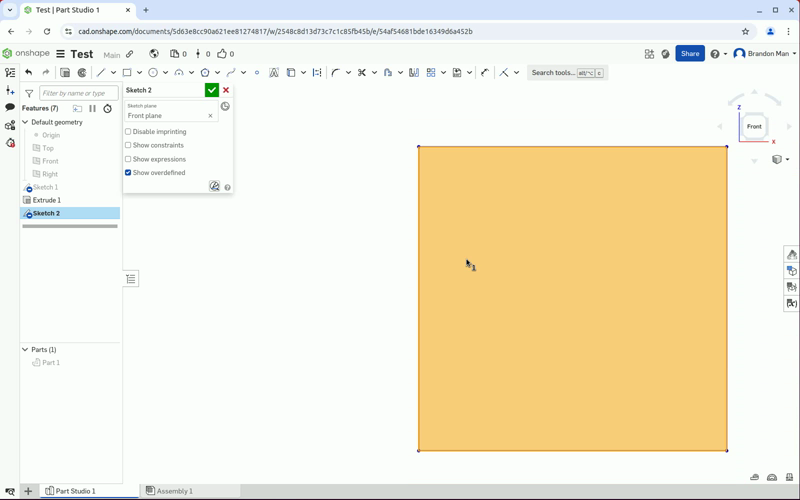
scroll(-6)
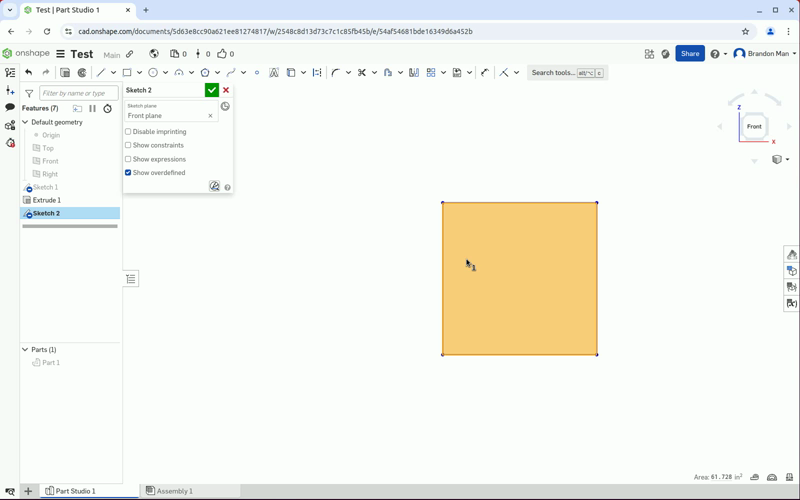
scroll(-6)
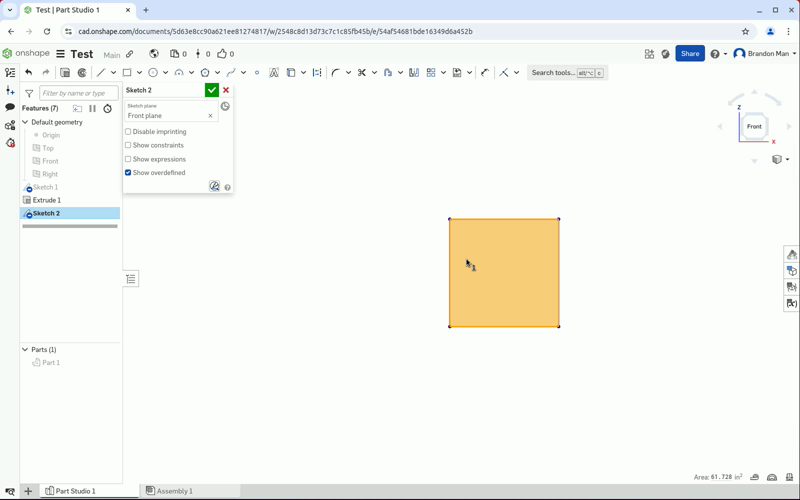
scroll(-6)
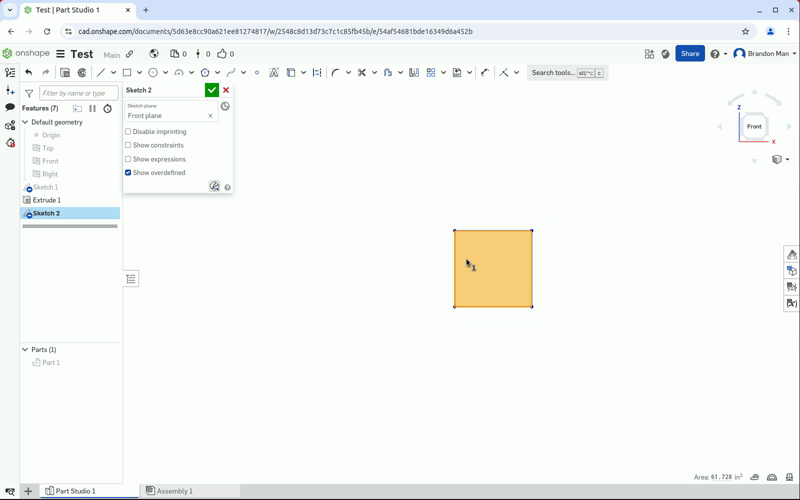
scroll(-6)
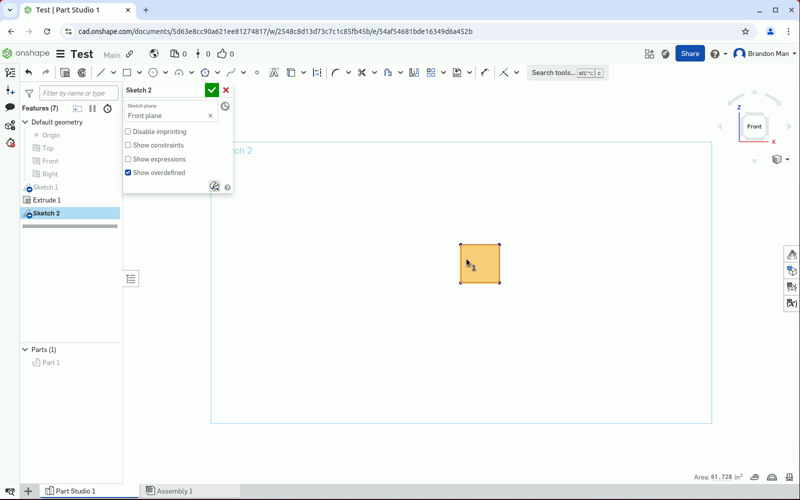
mouse_move(73, 352)
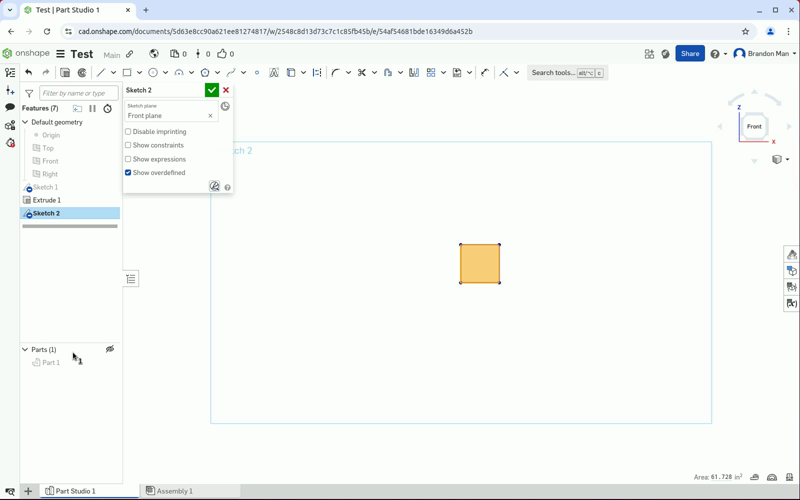
key(shift+y)
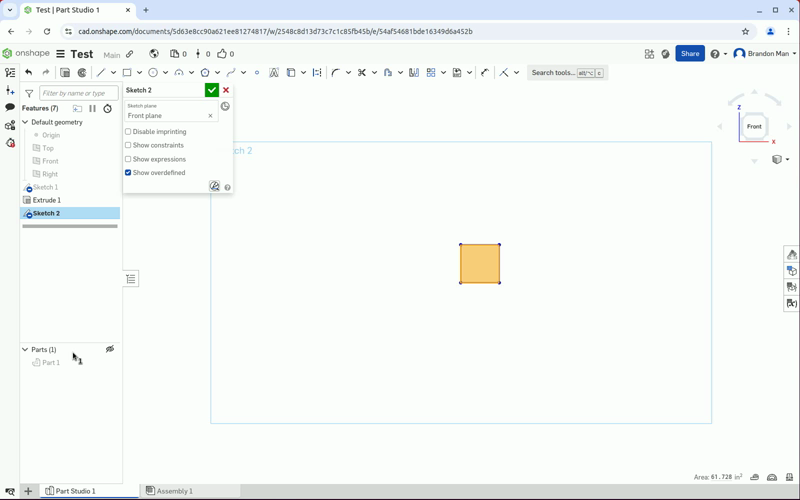
key(shift+e)
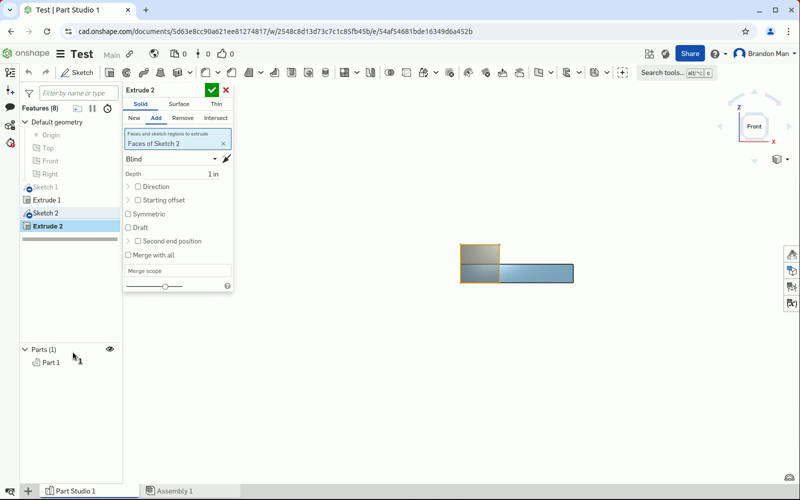
mouse_move(143, 106)
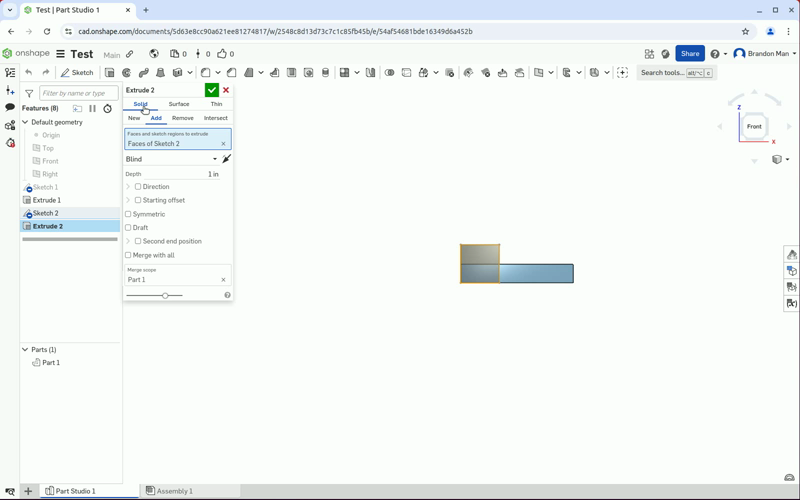
click(143, 106)
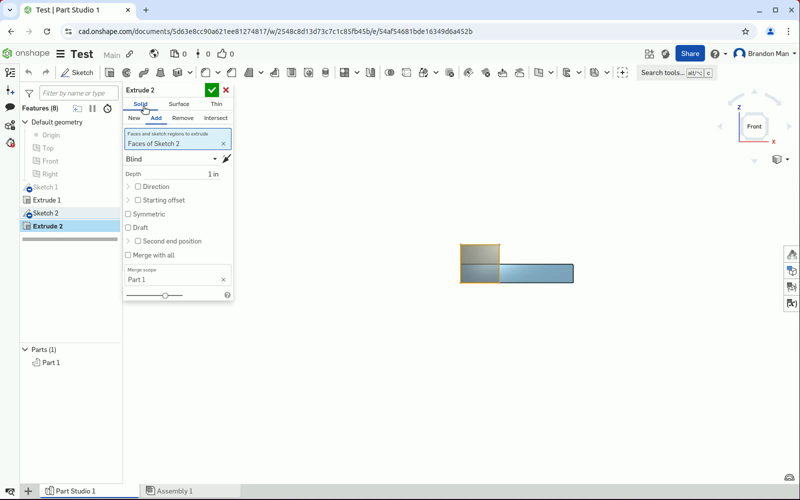
mouse_move(137, 120)
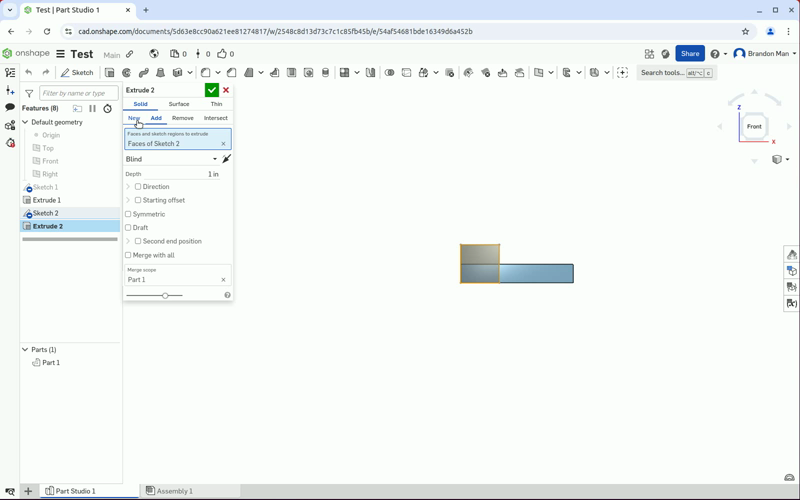
click(137, 120)
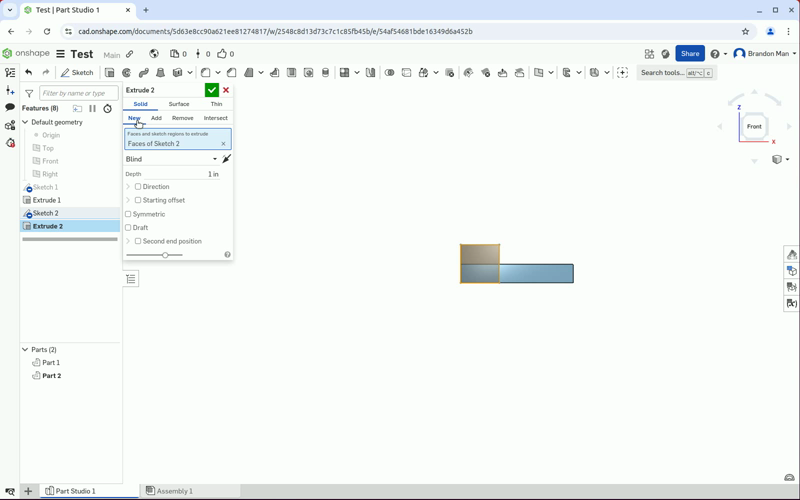
key(tab, 4)
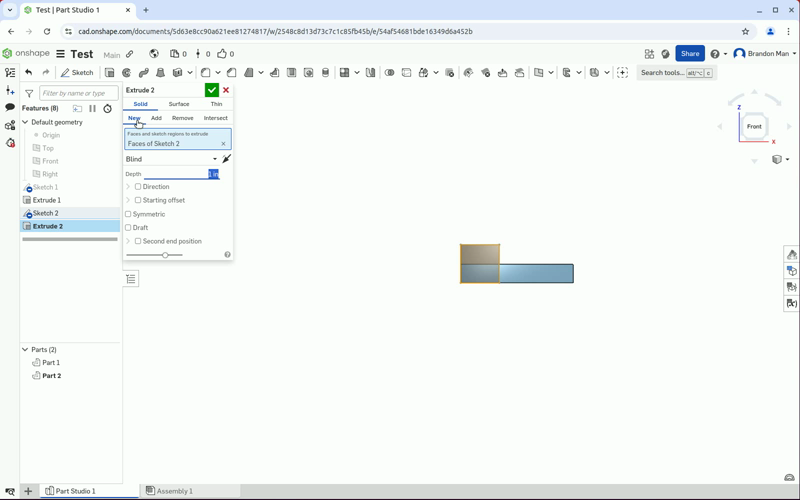
text(15.406)
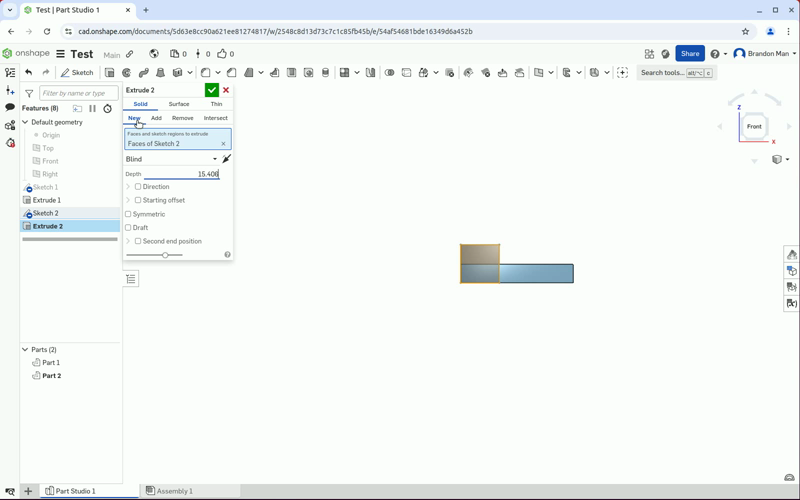
key(tab, 3)
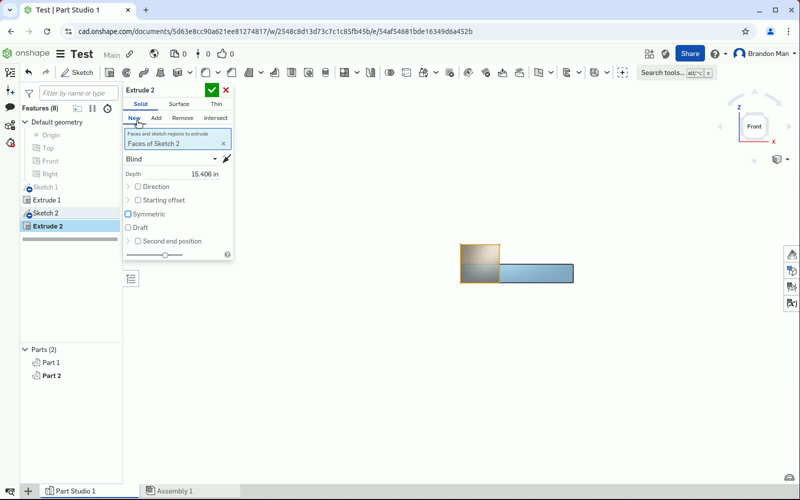
key(space)
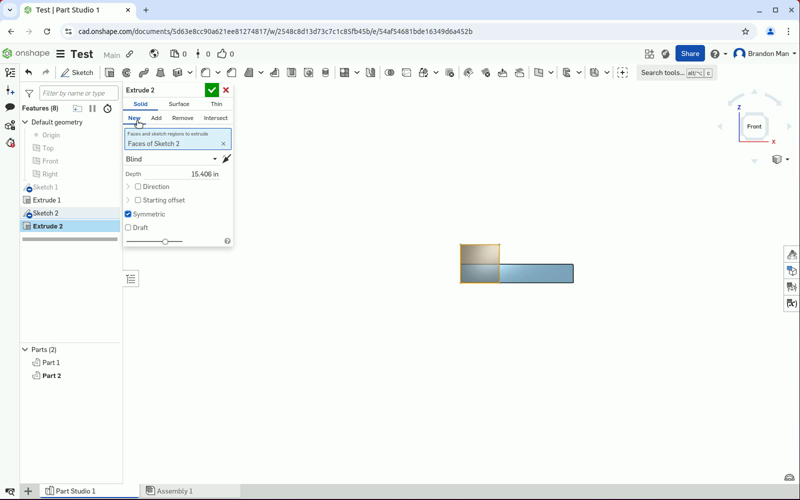
key(enter)
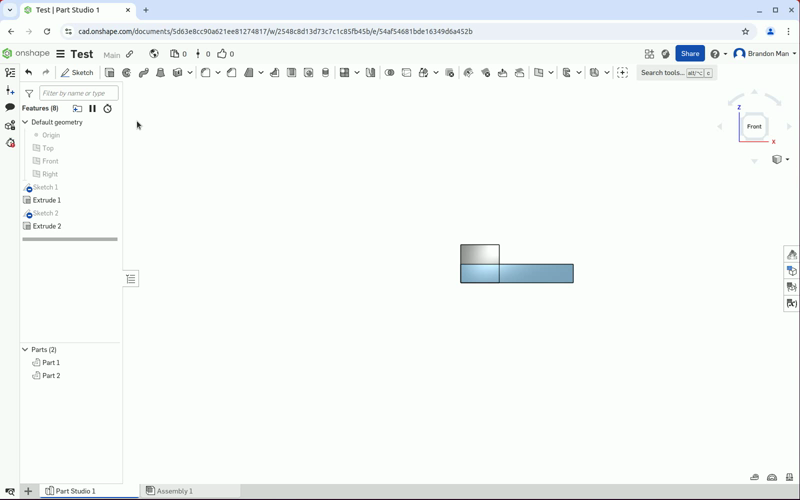
key(shift+h)
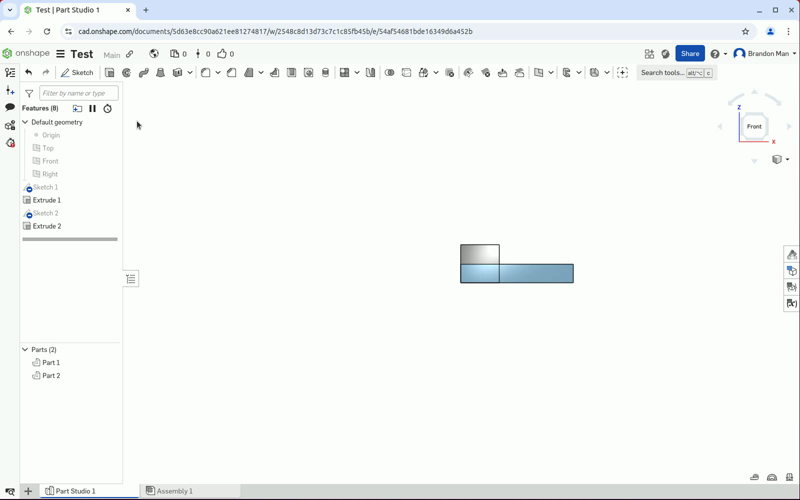
key(shift+h)
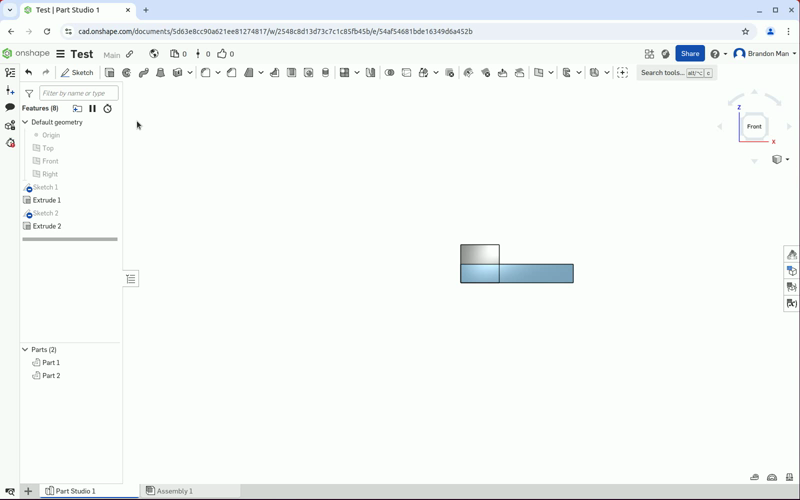
mouse_move(73, 189)
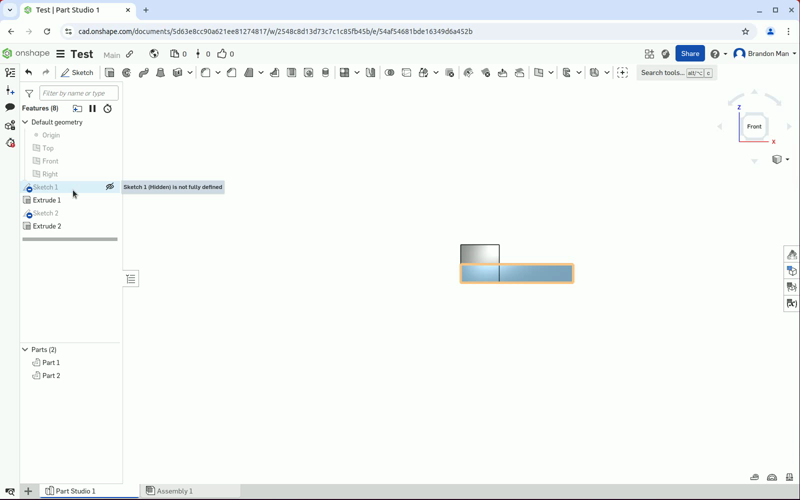
click(73, 189)
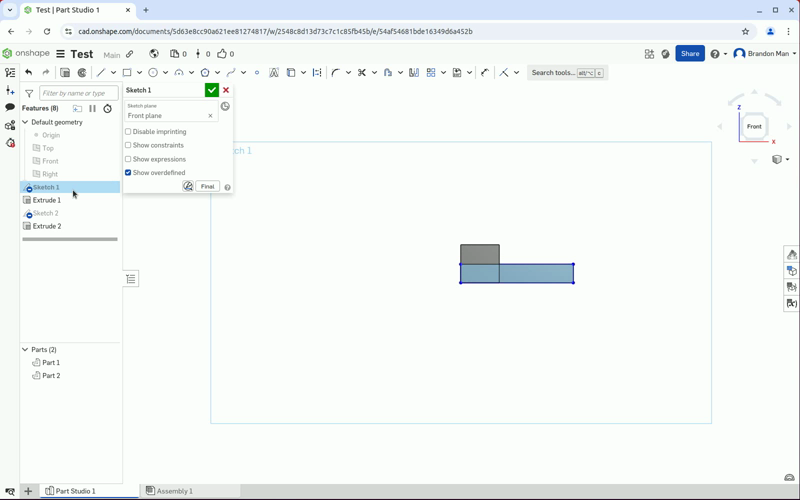
mouse_move(229, 92)
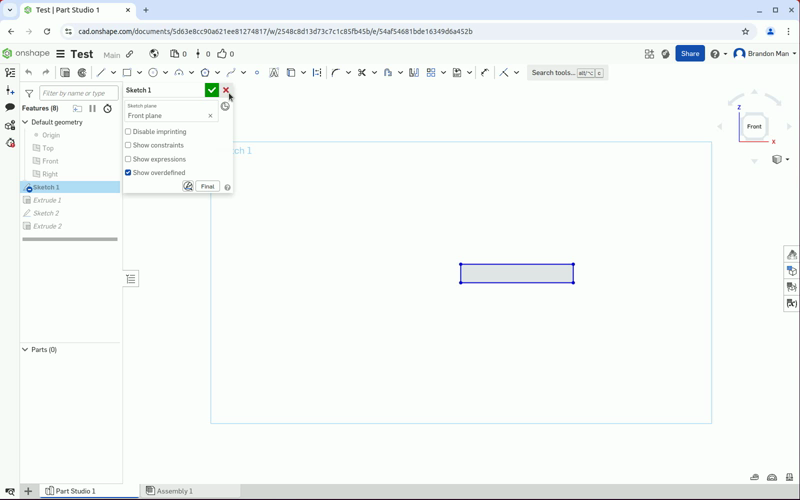
click(229, 92)
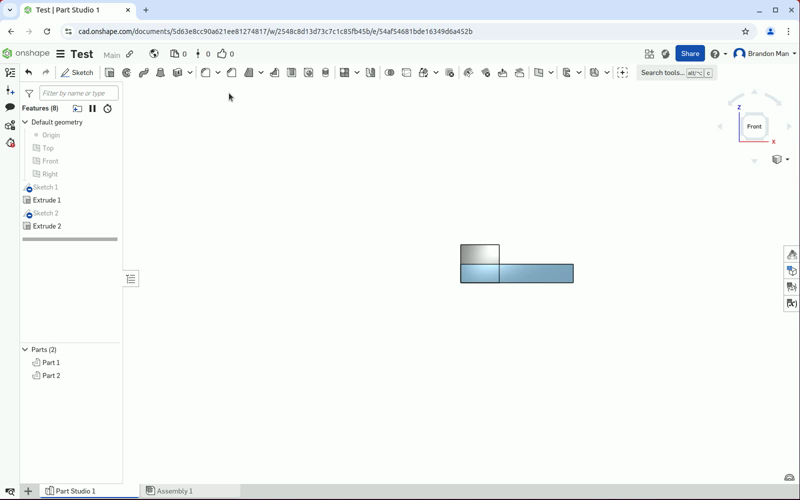
mouse_move(73, 352)
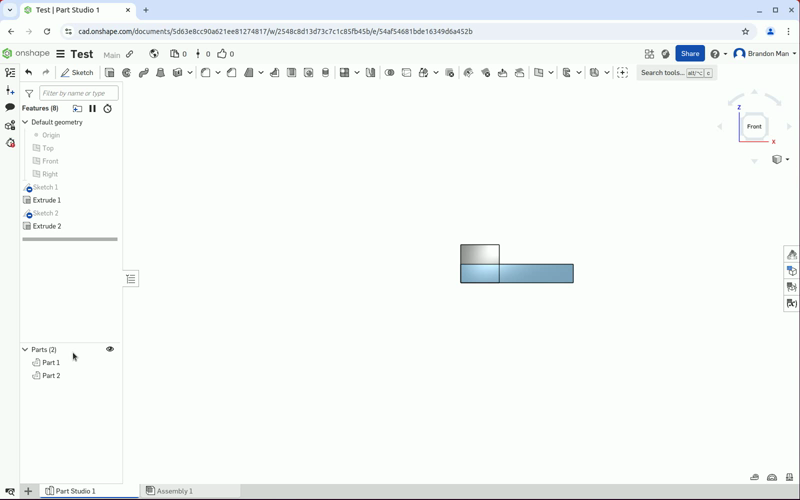
key(y)
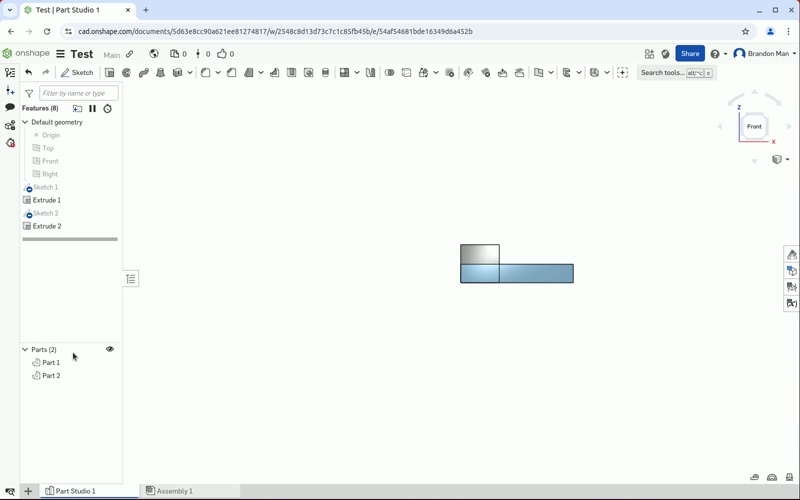
key(shift+p)
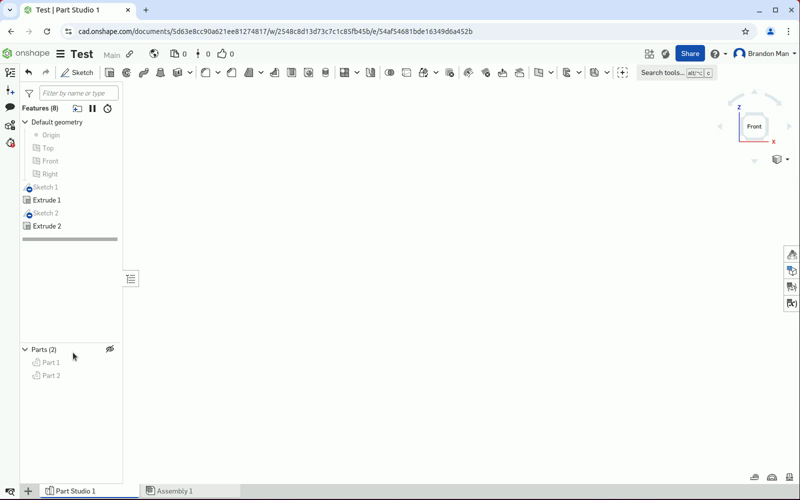
key(space)
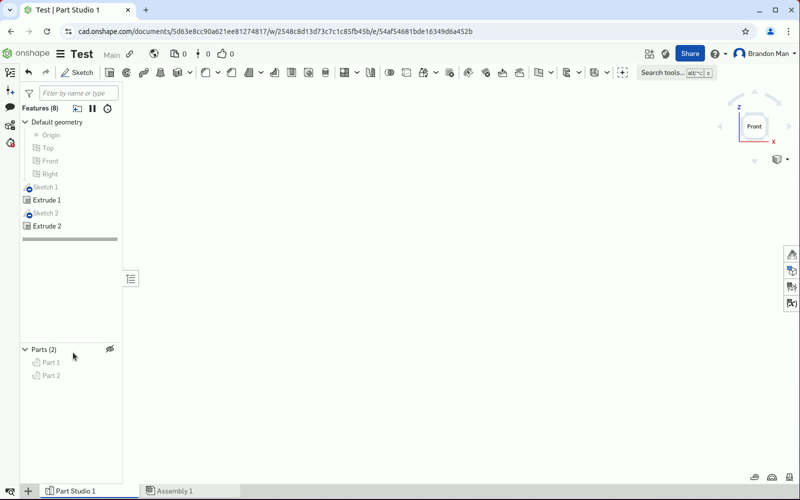
key_down(shift)
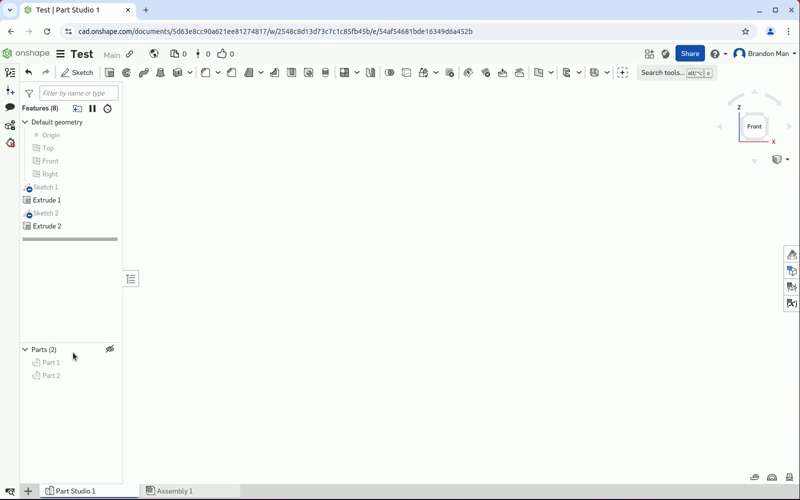
key(left)
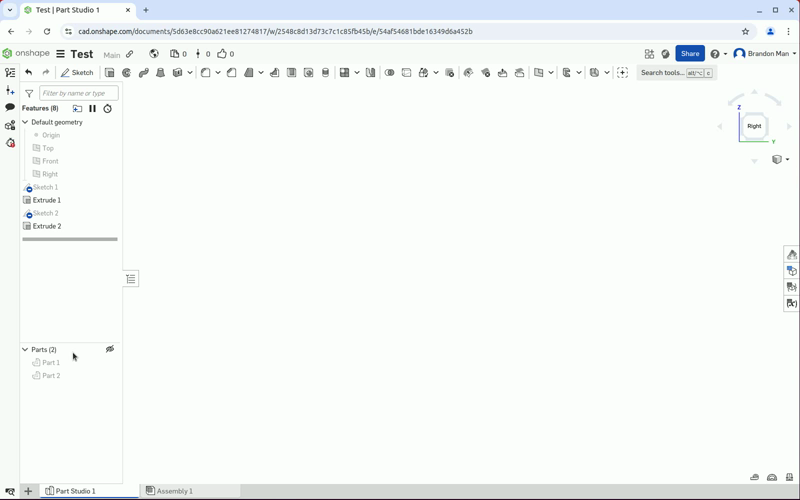
key_up(shift)
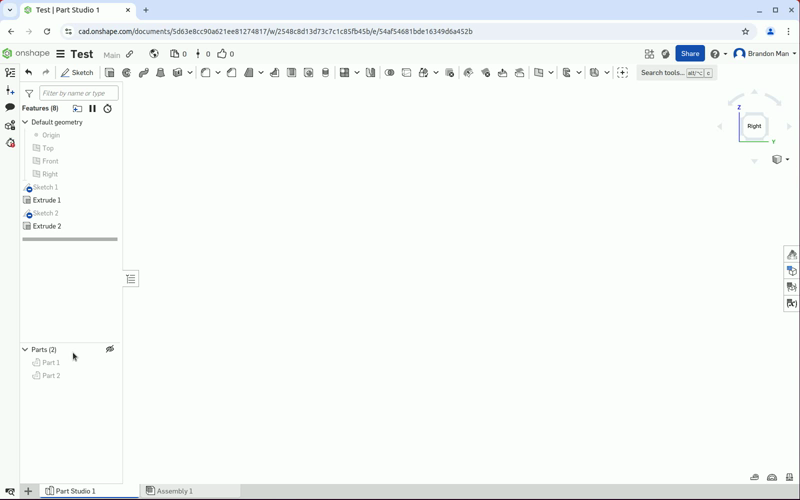
mouse_move(73, 352)
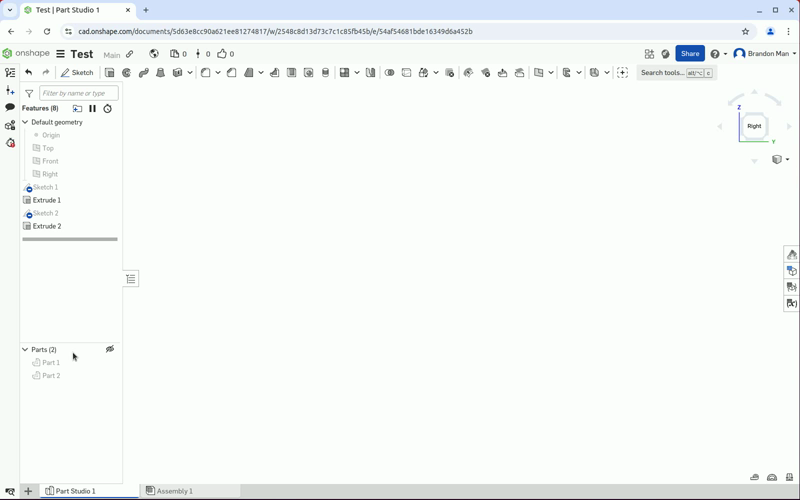
key(shift+y)
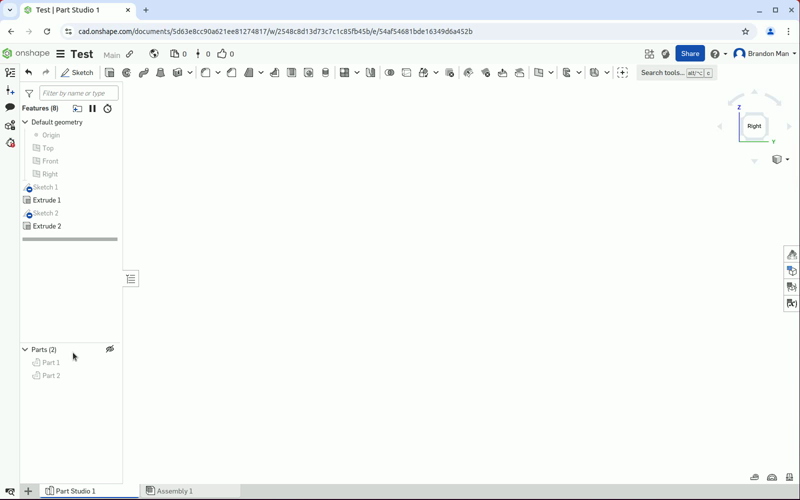
key(shift+s)
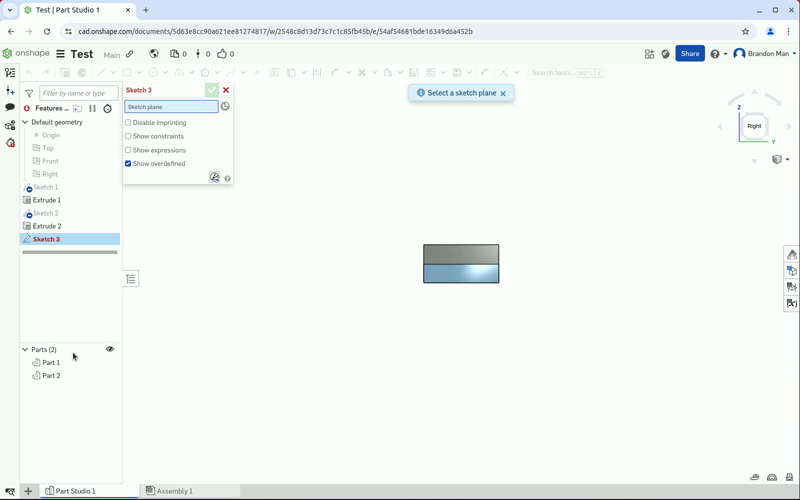
mouse_move(73, 176)
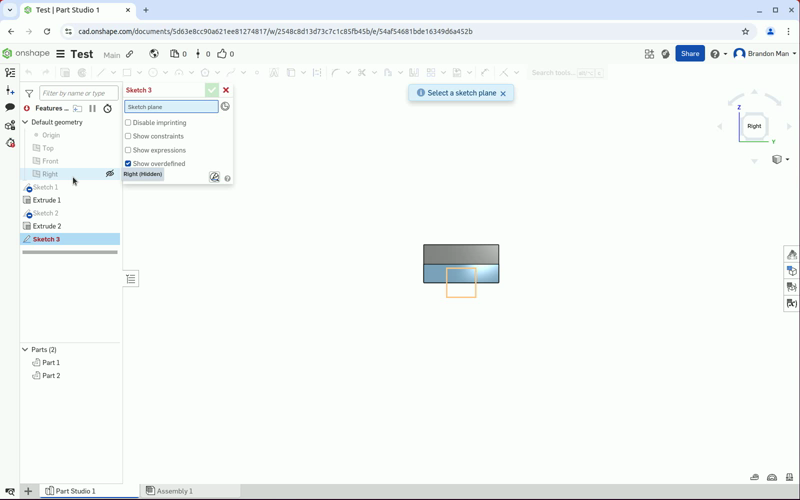
click(73, 176)
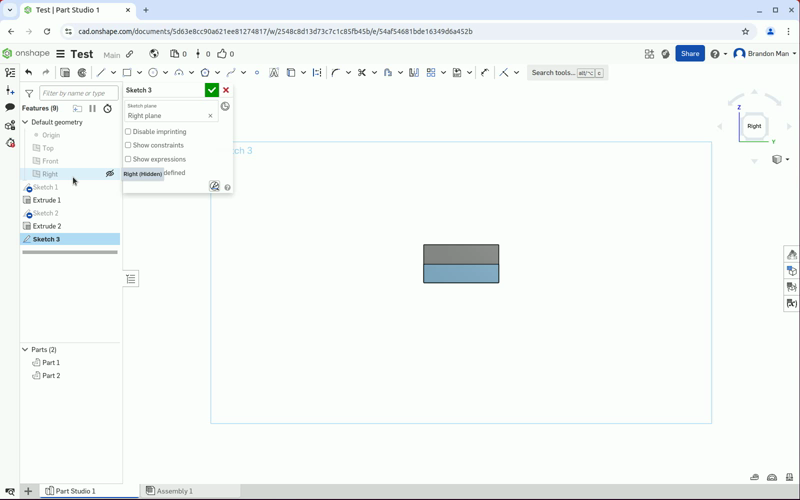
mouse_move(73, 352)
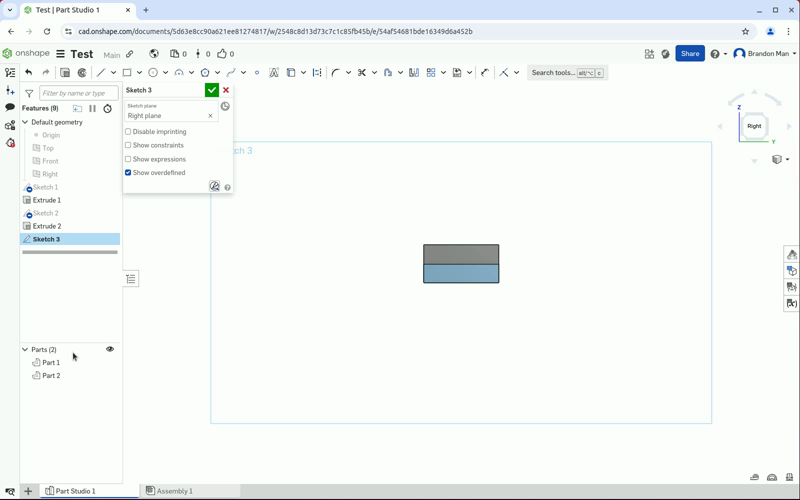
key(y)
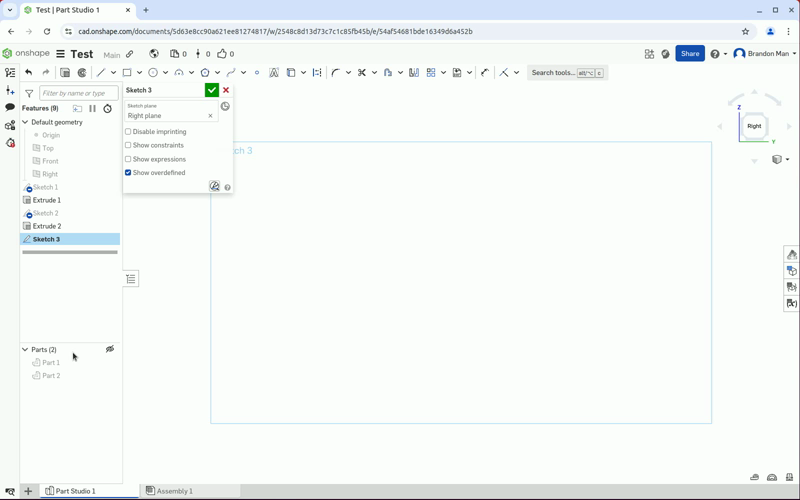
key(l)
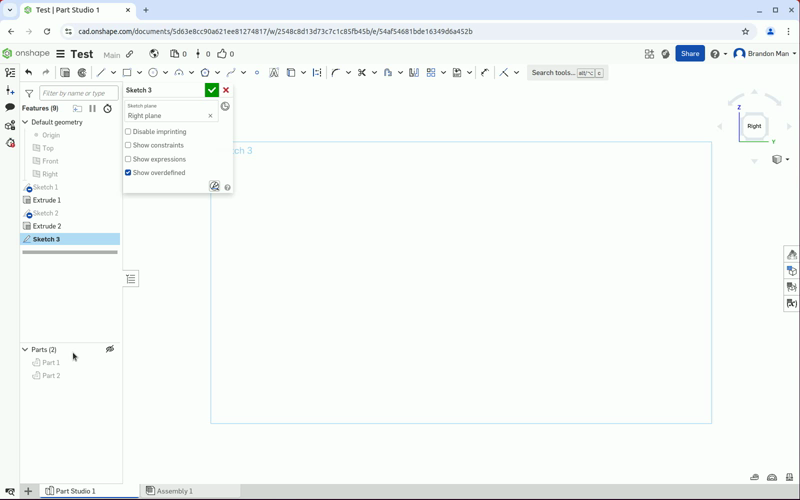
key_down(shift)
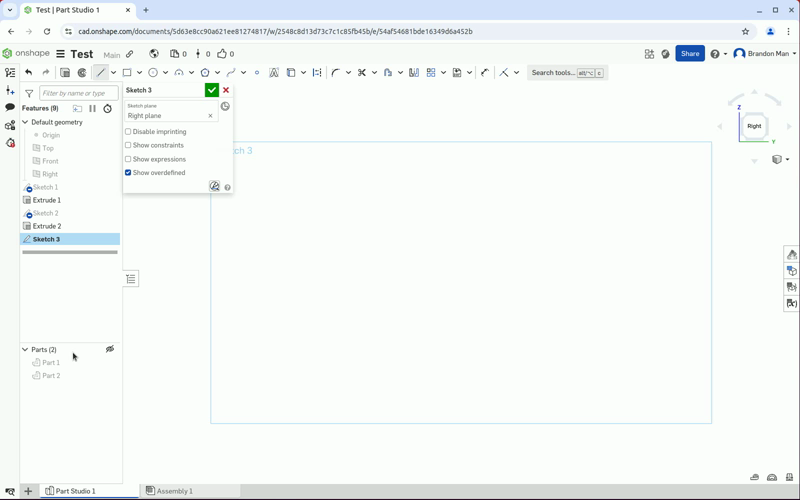
mouse_move(423, 245)
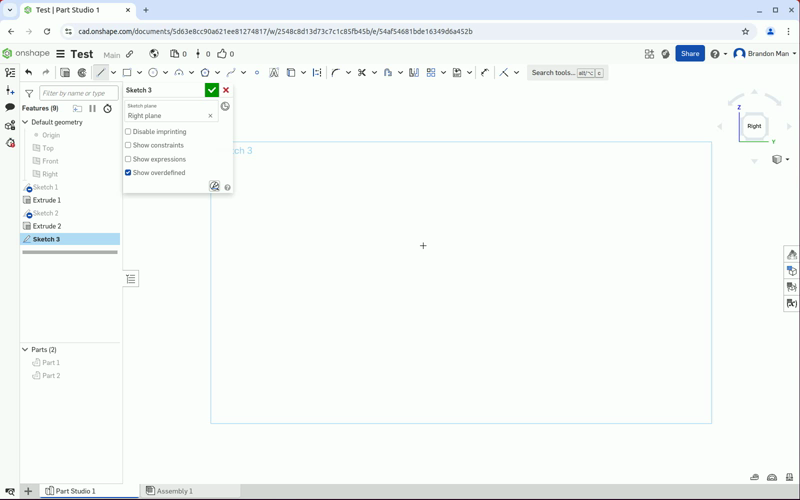
click(423, 245)
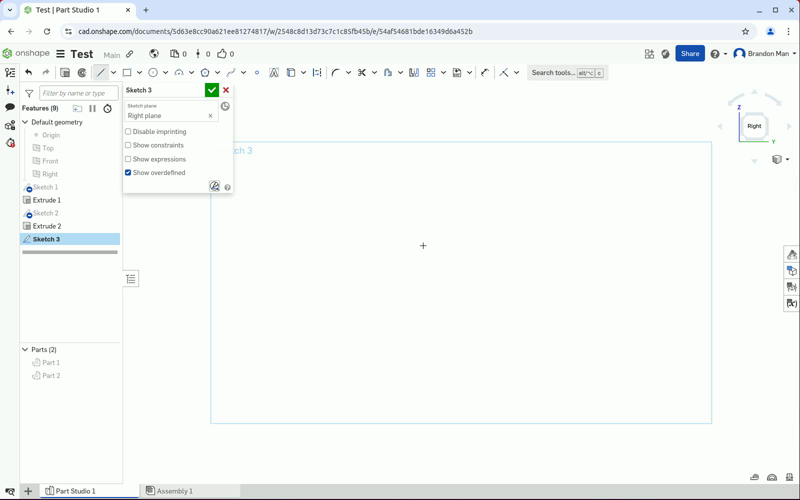
key_up(shift)
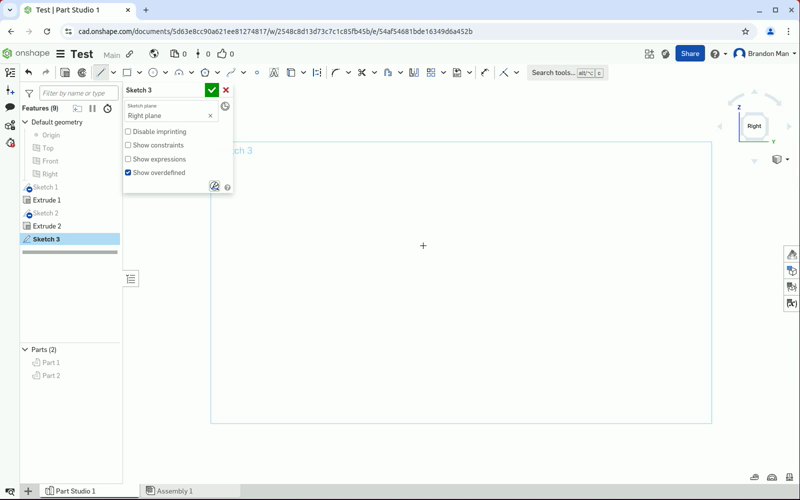
key_down(shift)
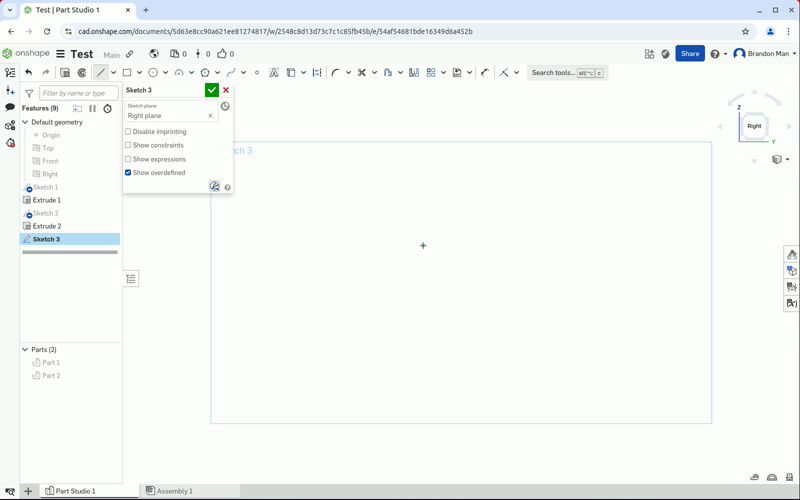
mouse_move(498, 245)
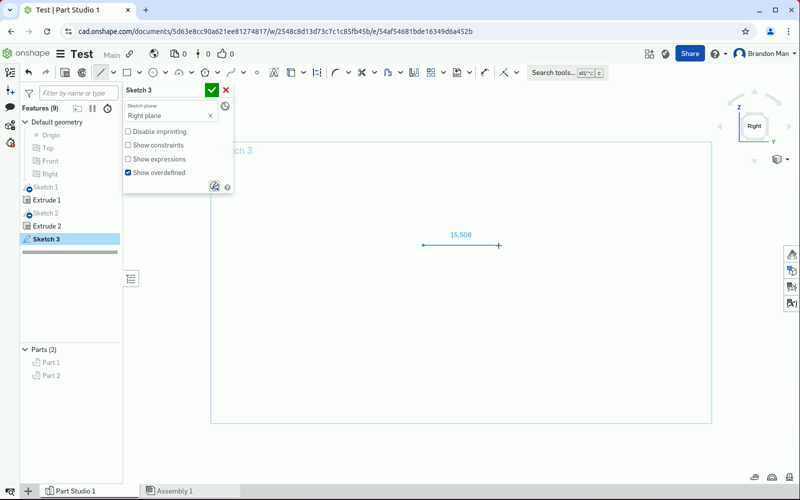
click(498, 245)
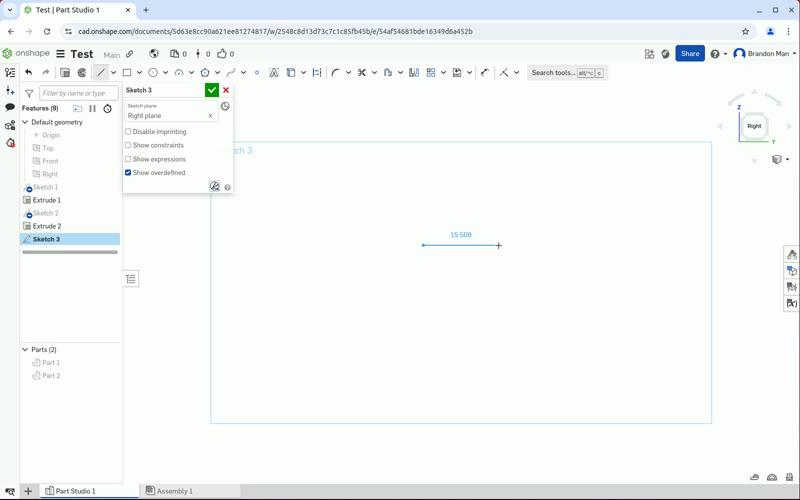
key_up(shift)
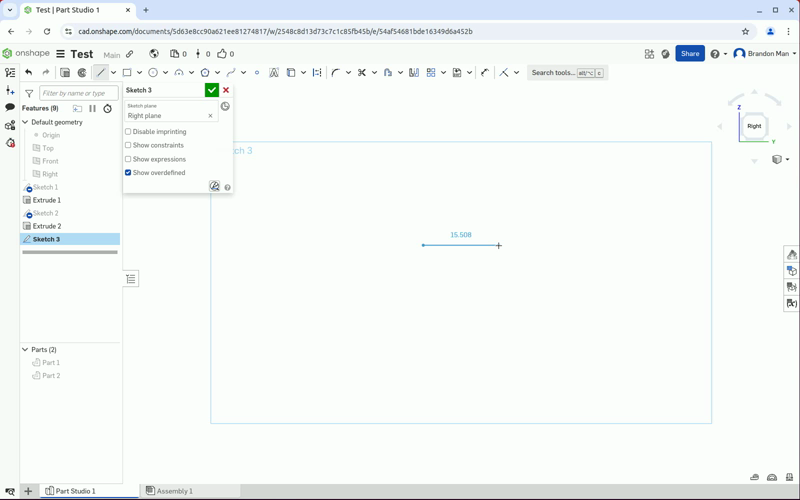
key(esc)
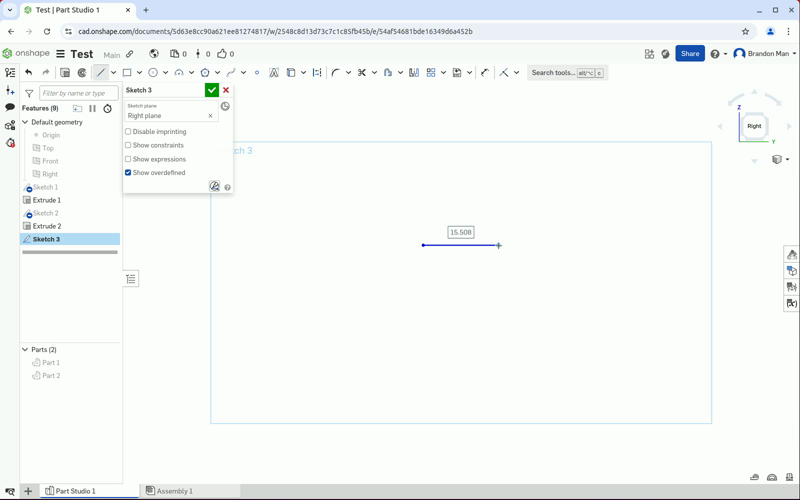
key(a)
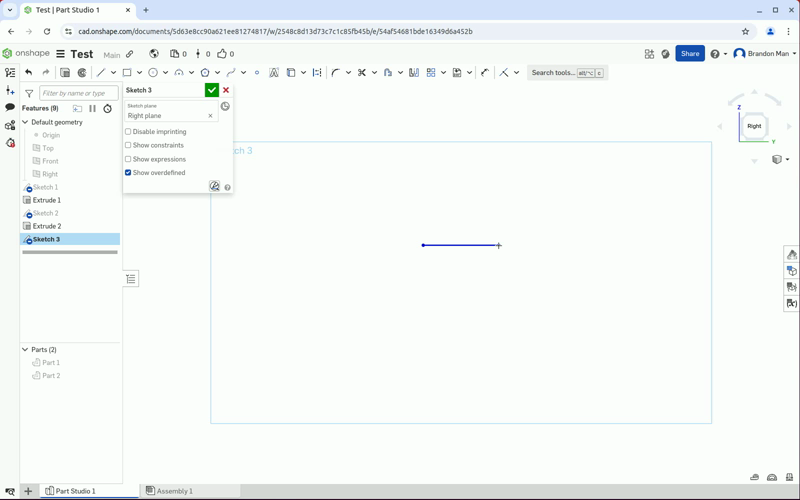
mouse_move(498, 245)
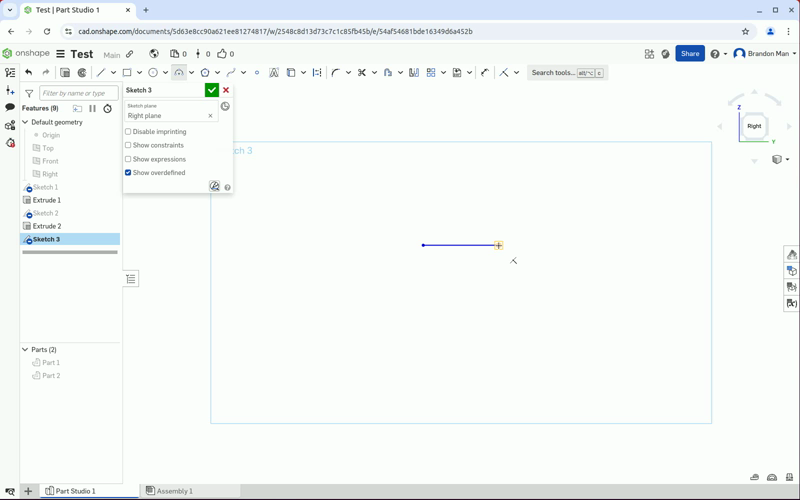
click(498, 245)
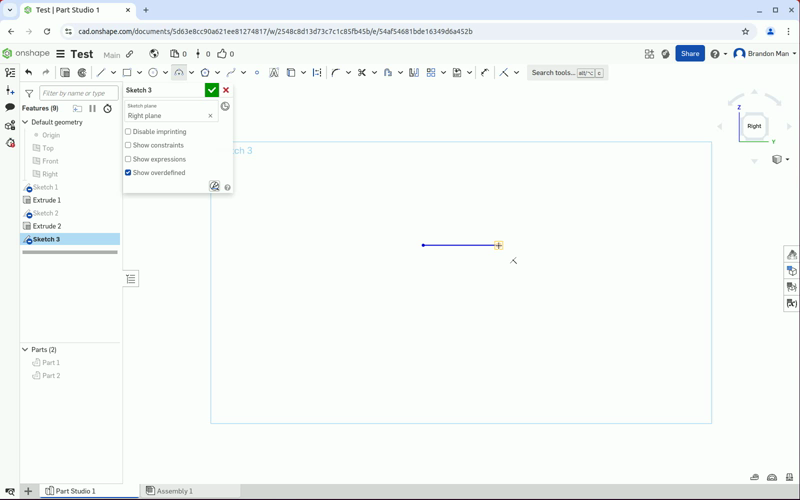
mouse_move(423, 245)
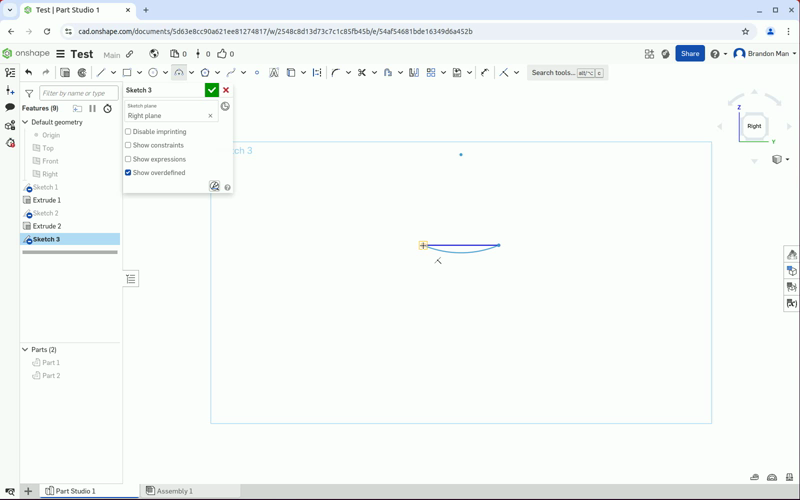
click(423, 245)
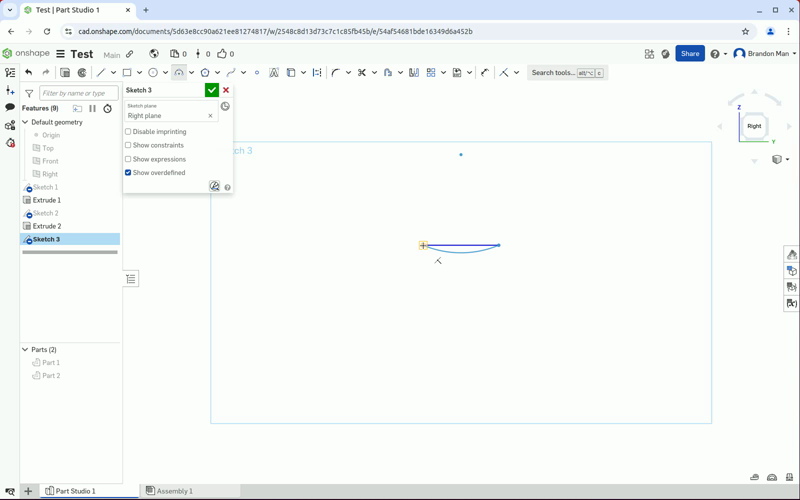
key_down(shift)
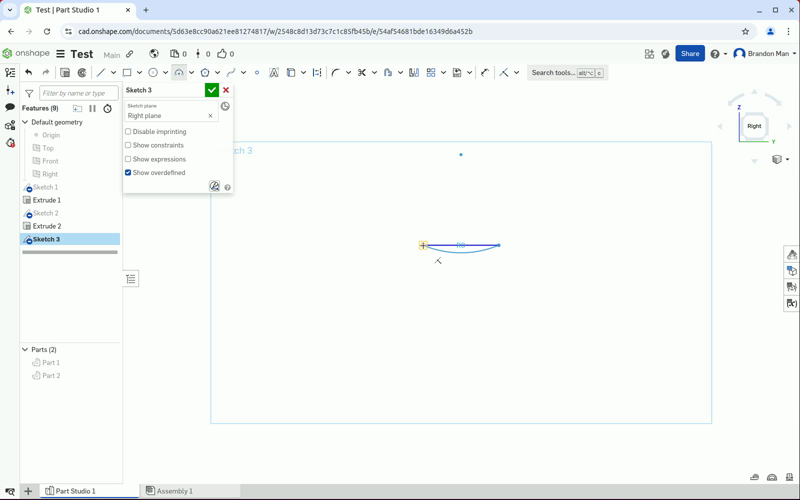
mouse_move(461, 207)
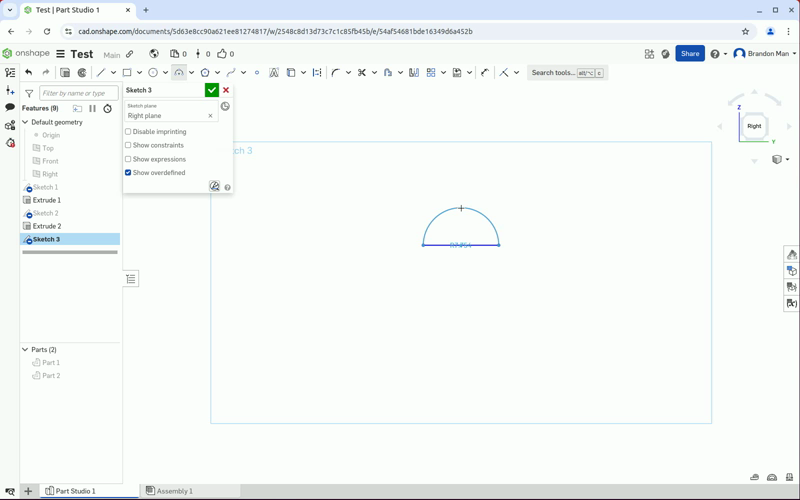
click(461, 207)
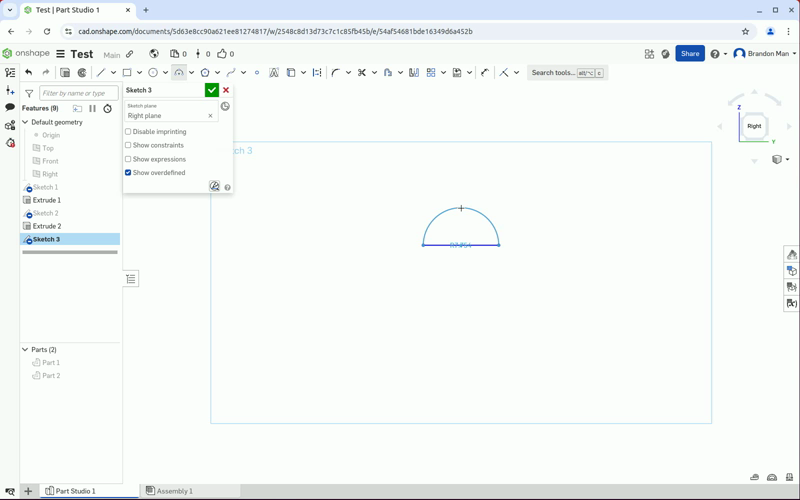
key_up(shift)
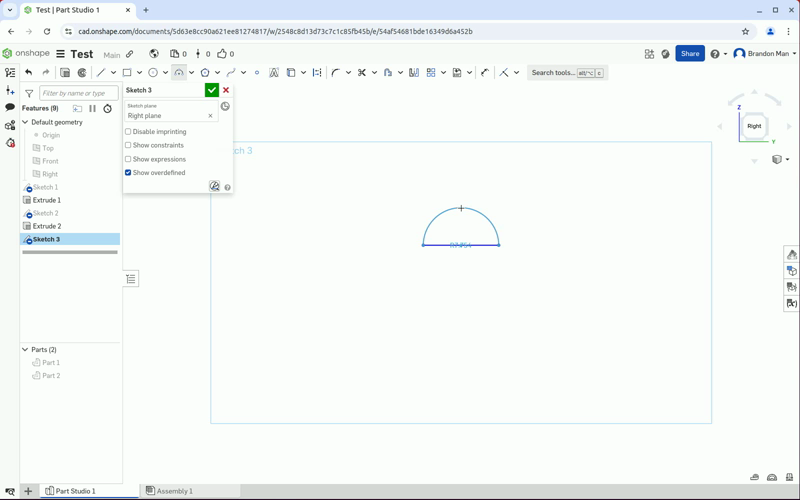
key(esc)
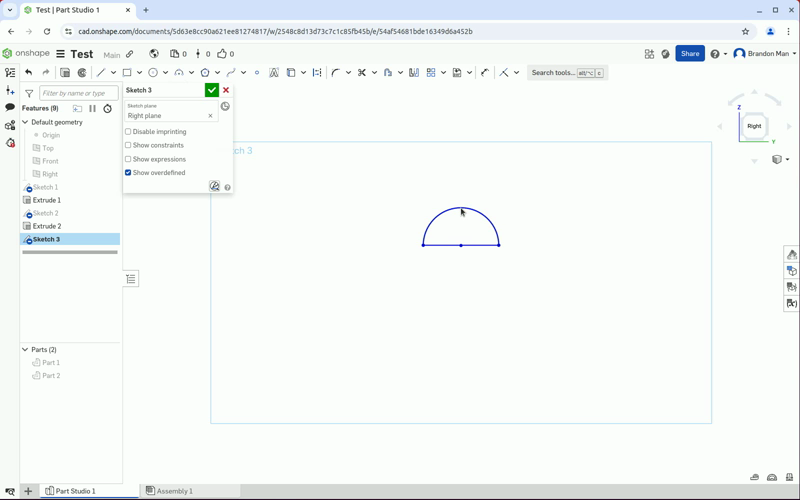
mouse_move(455, 242)
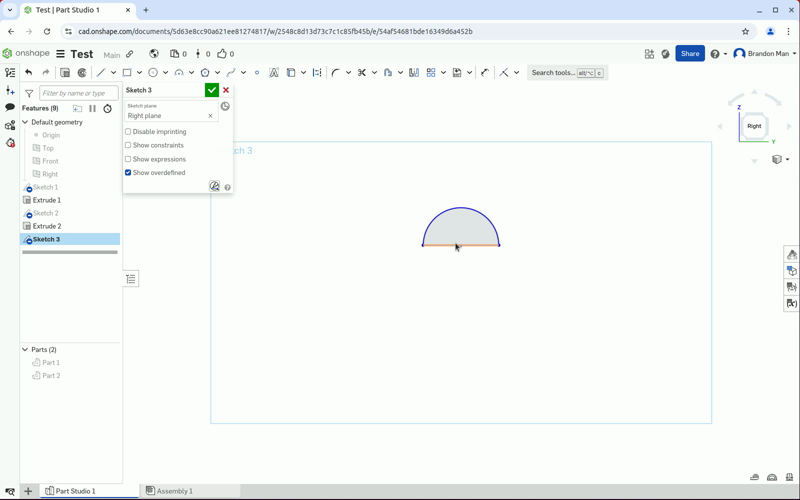
scroll(6)
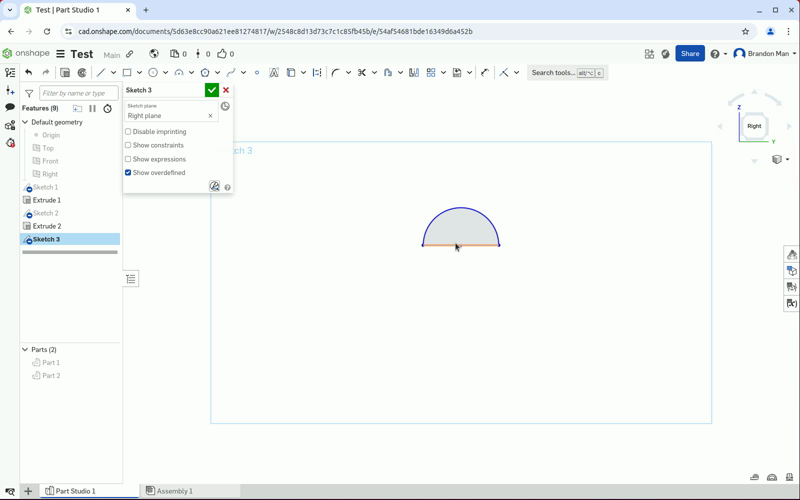
scroll(6)
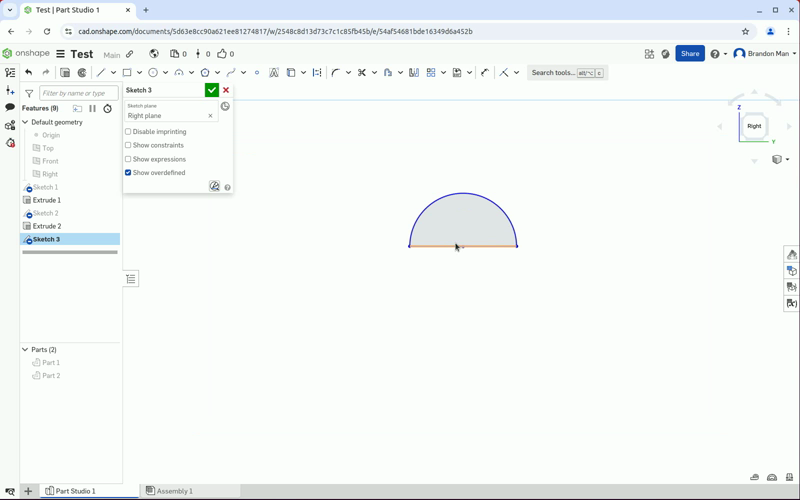
scroll(6)
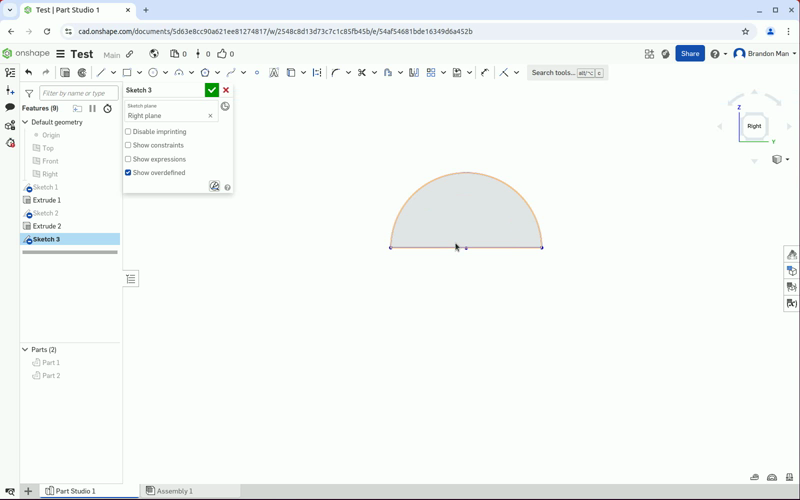
scroll(6)
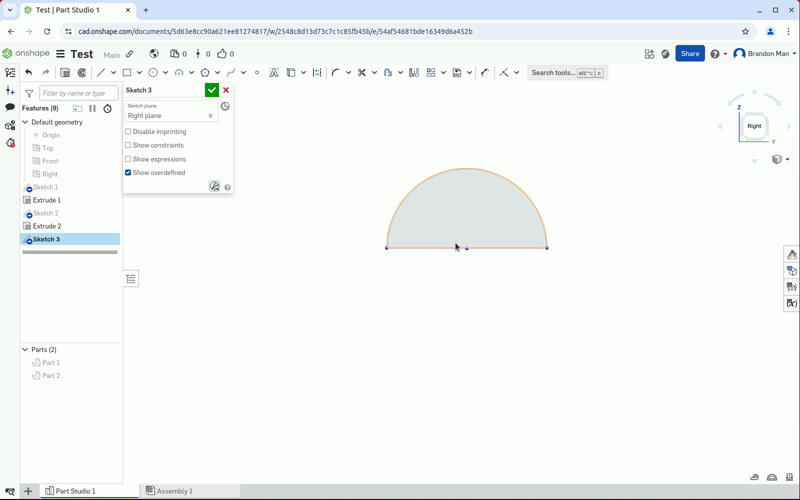
scroll(6)
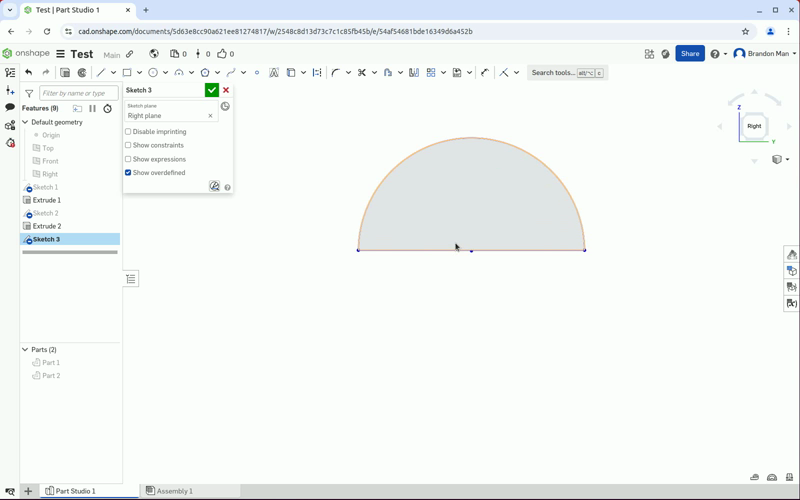
scroll(6)
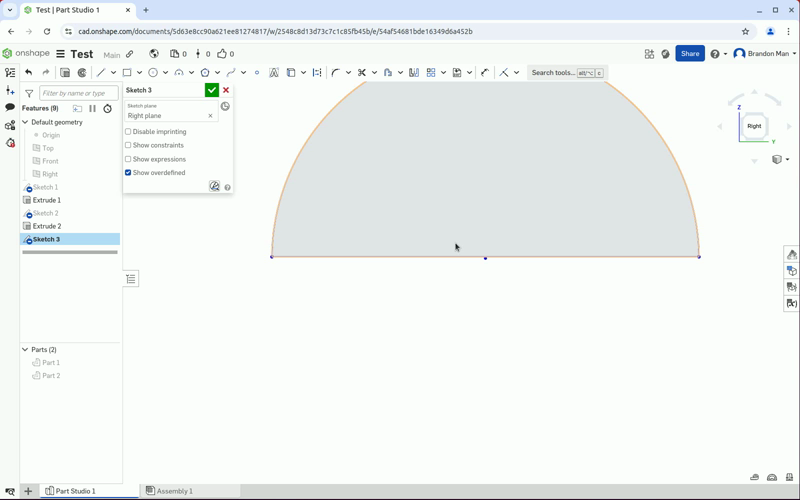
scroll(6)
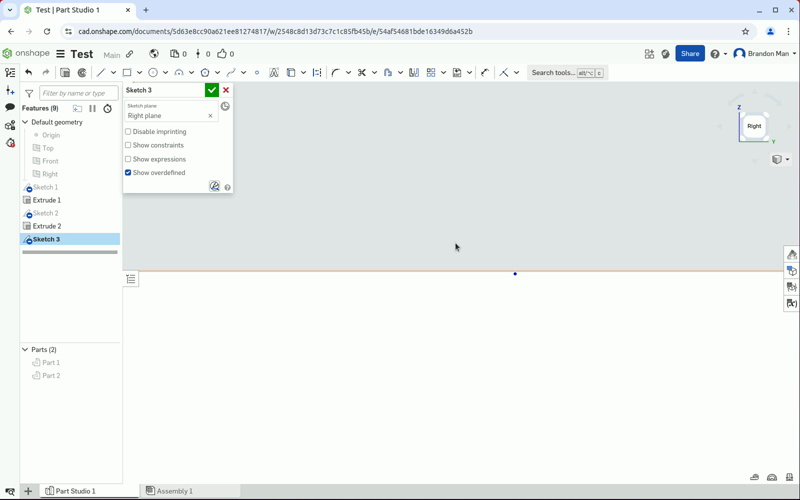
click(455, 242)
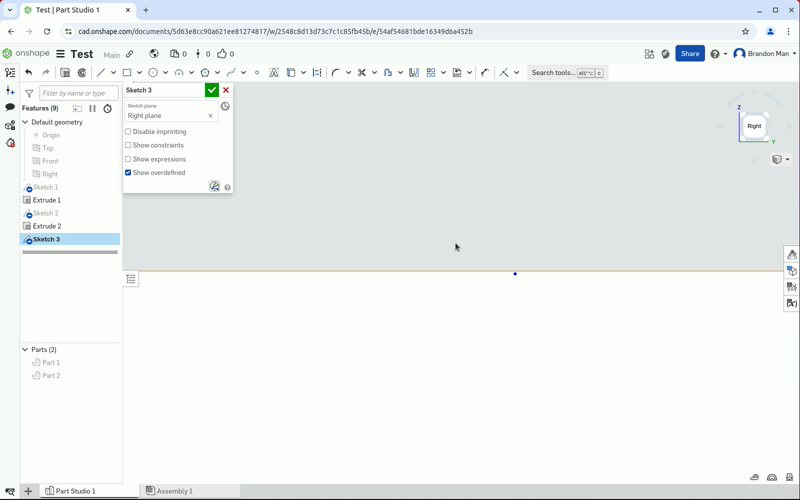
scroll(-6)
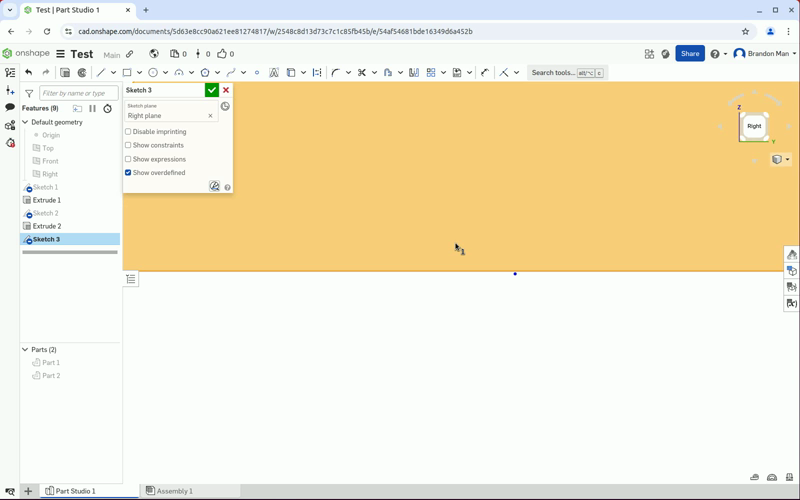
scroll(-6)
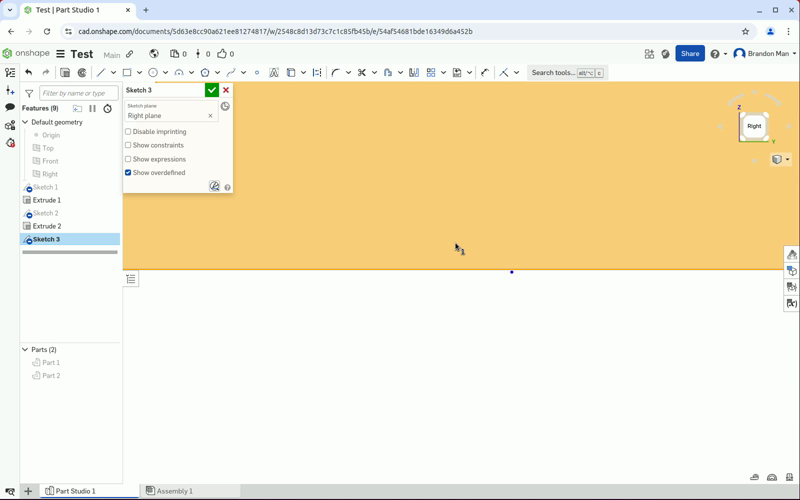
scroll(-6)
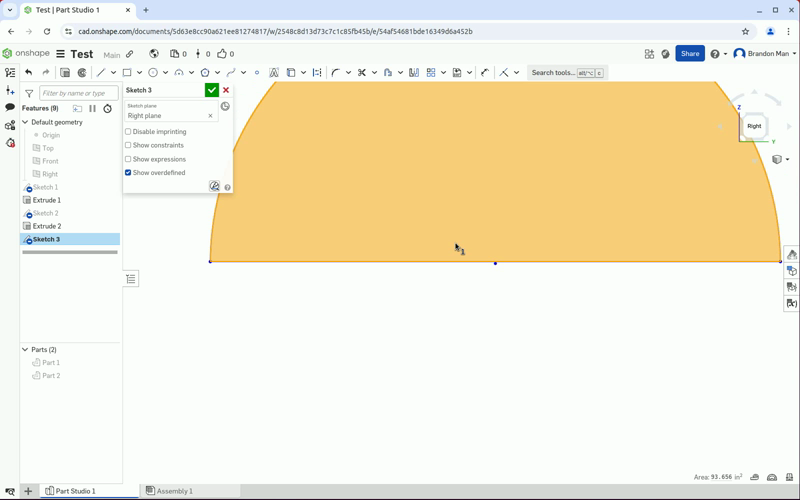
scroll(-6)
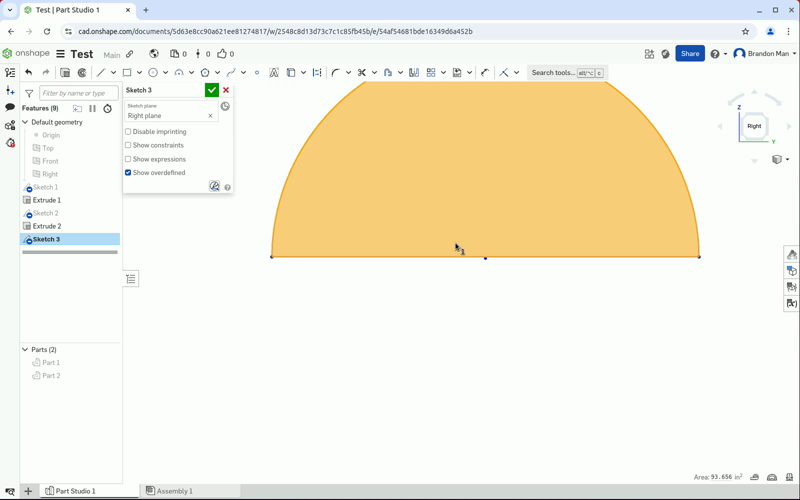
scroll(-6)
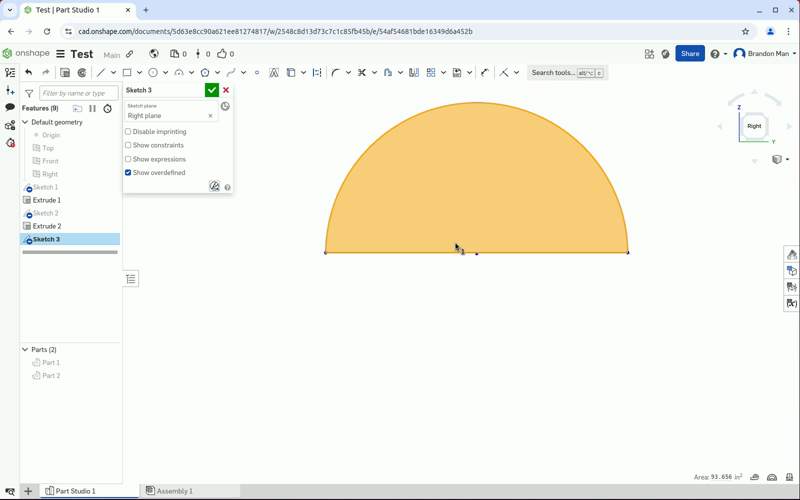
scroll(-6)
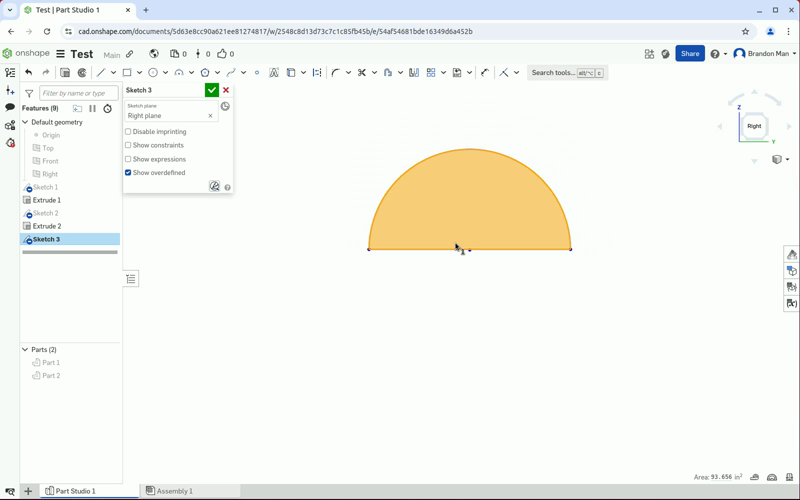
scroll(-6)
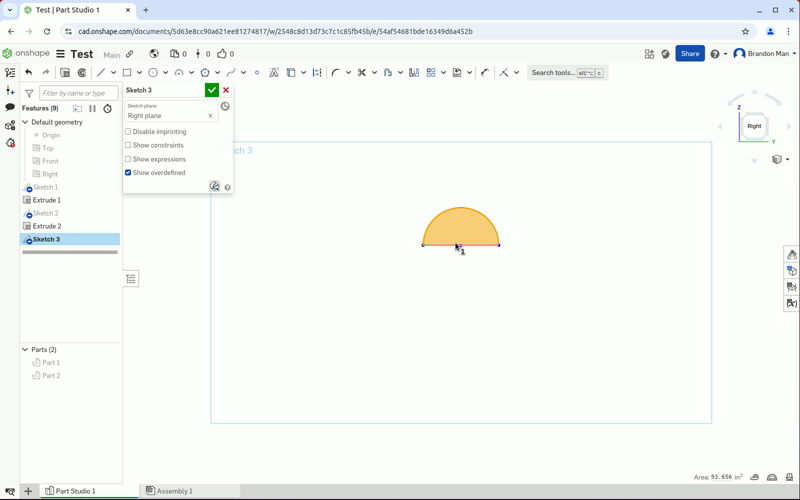
mouse_move(73, 352)
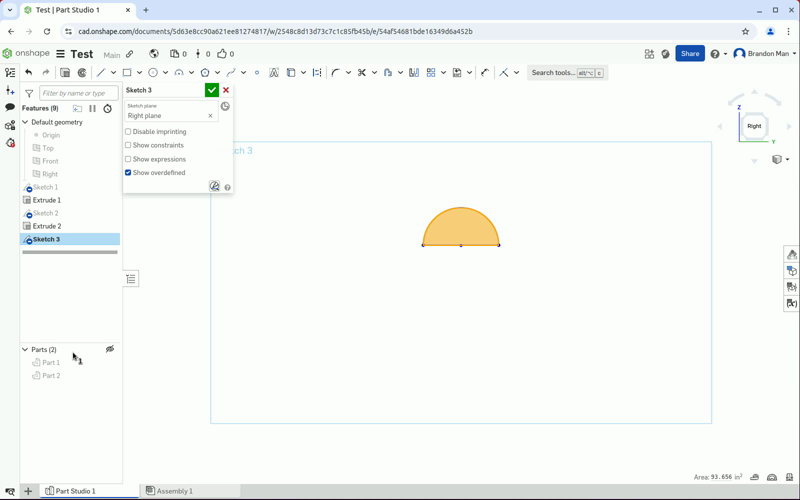
key(shift+y)
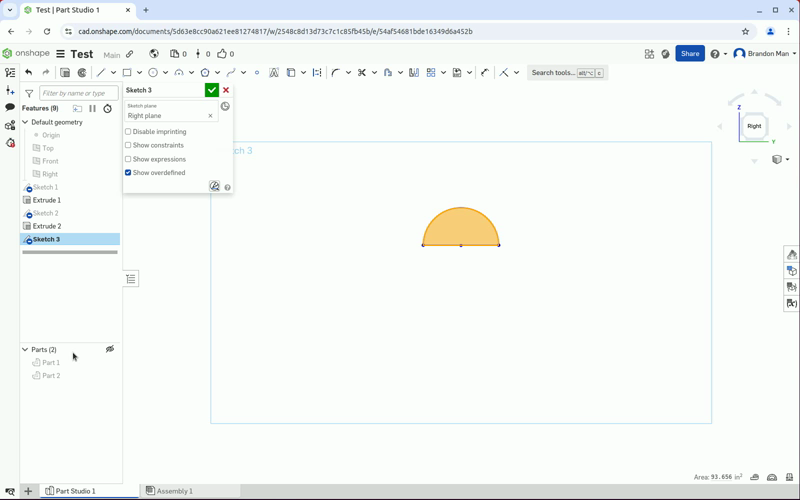
key(shift+e)
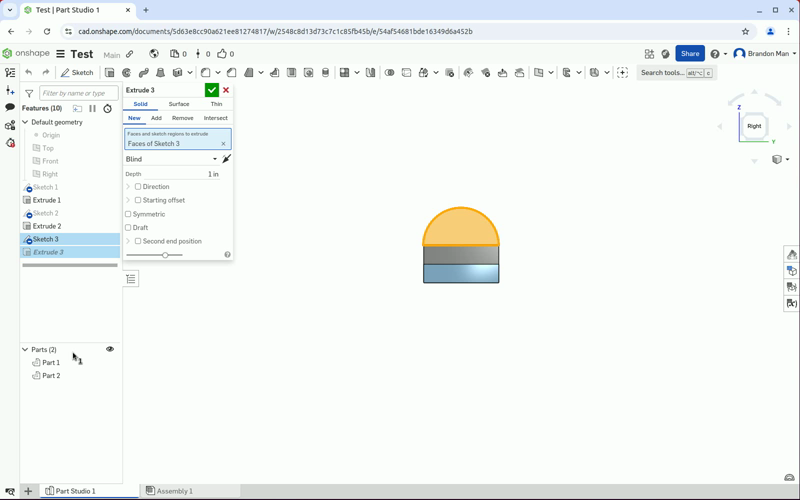
mouse_move(143, 106)
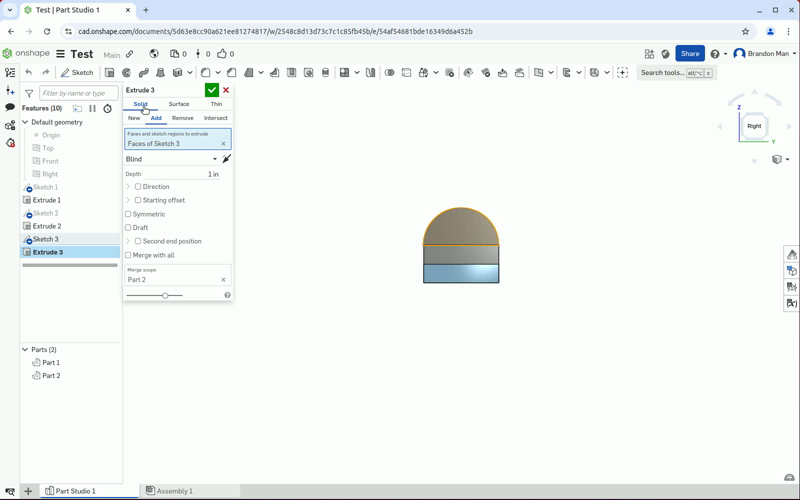
click(143, 106)
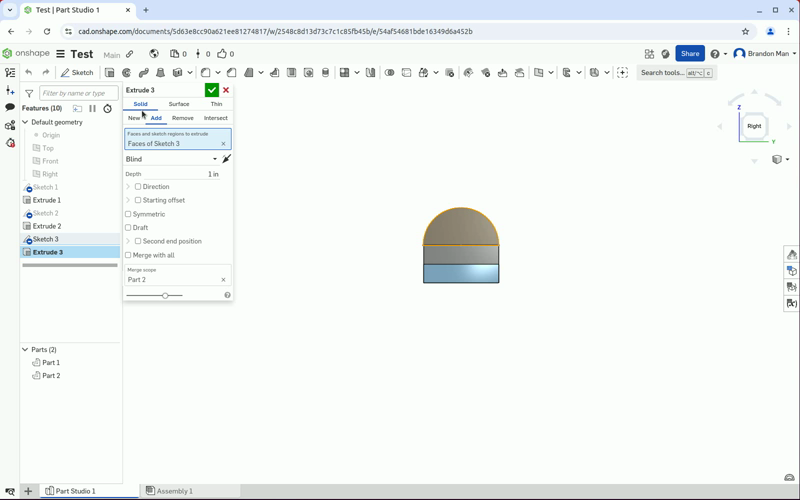
mouse_move(137, 120)
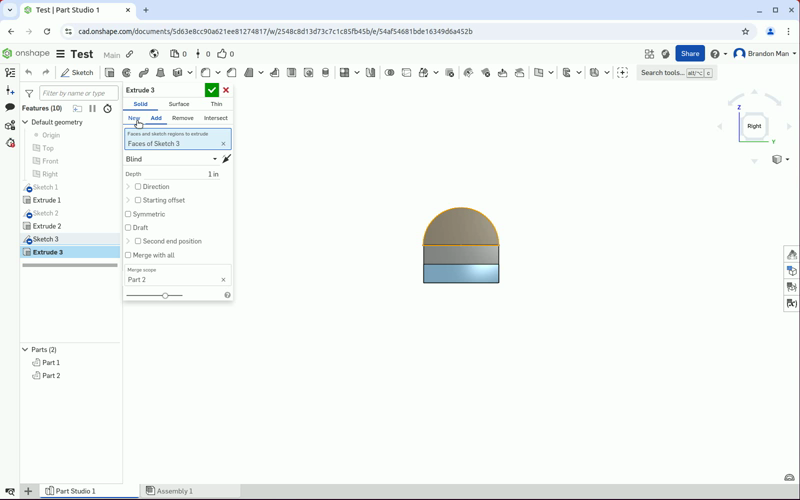
click(137, 120)
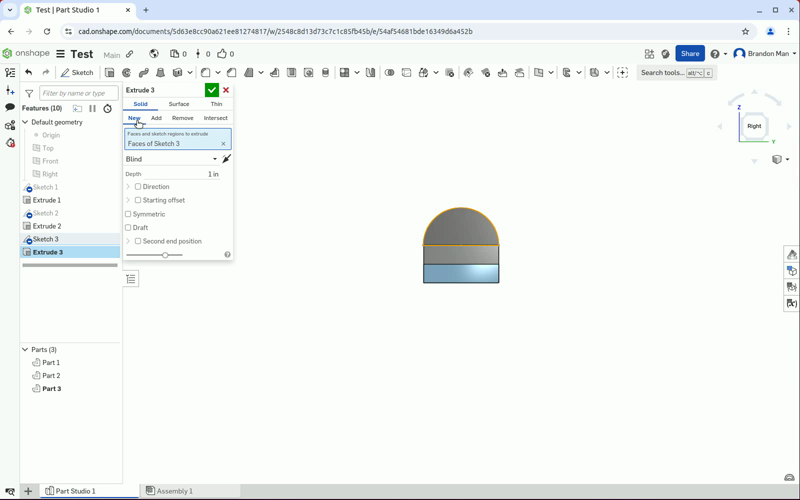
key(tab, 4)
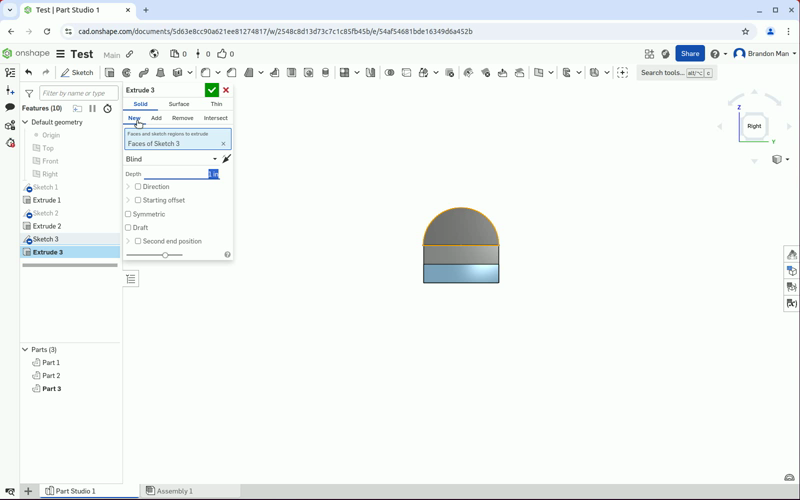
text(7.703)
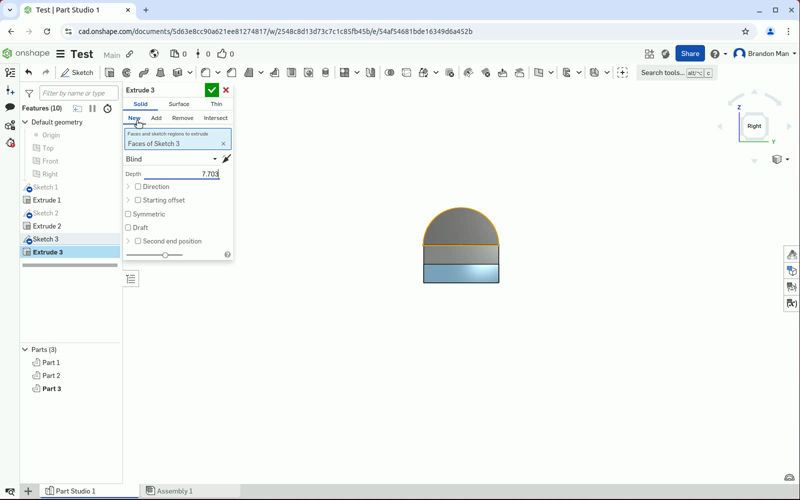
key(enter)
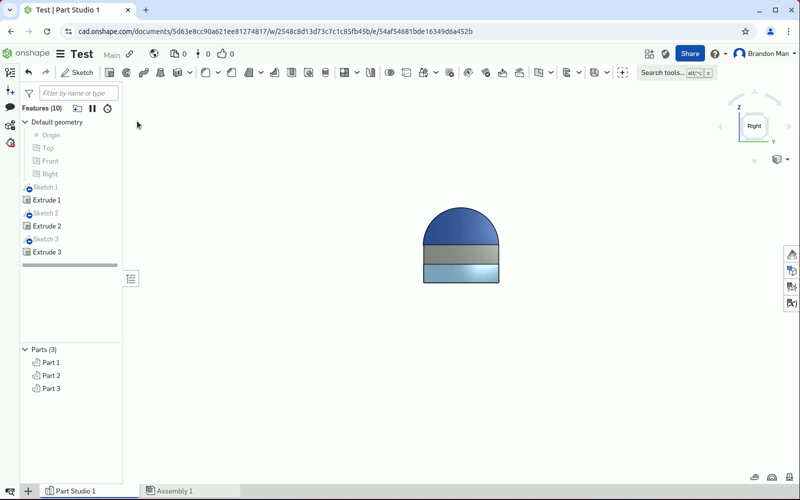
key(shift+h)
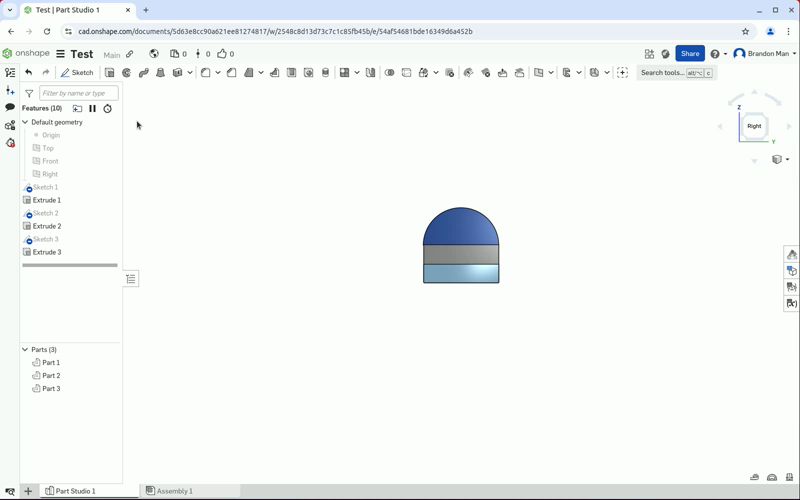
key(shift+h)
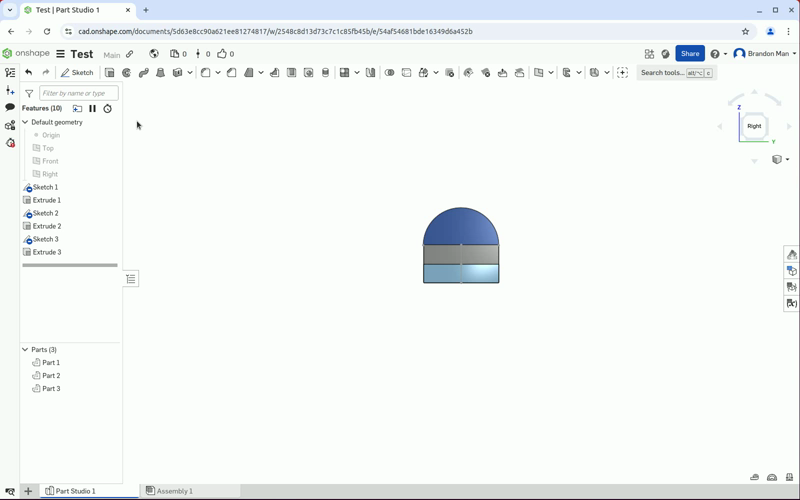
key(shift+7)
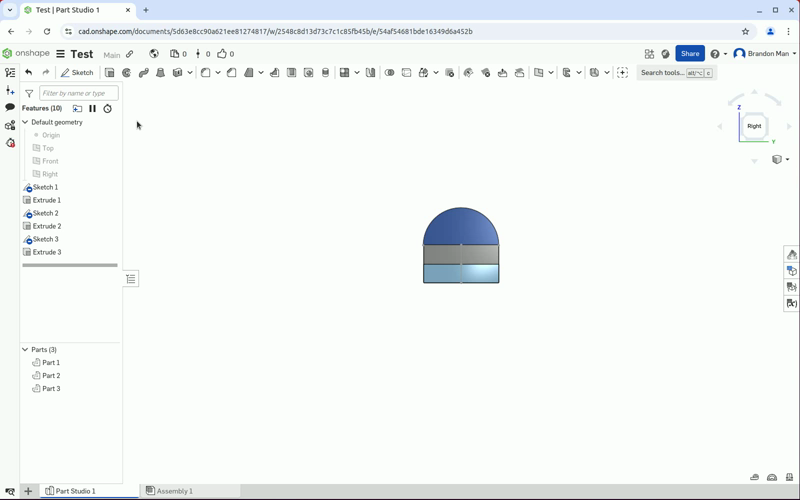
key(right, 2)
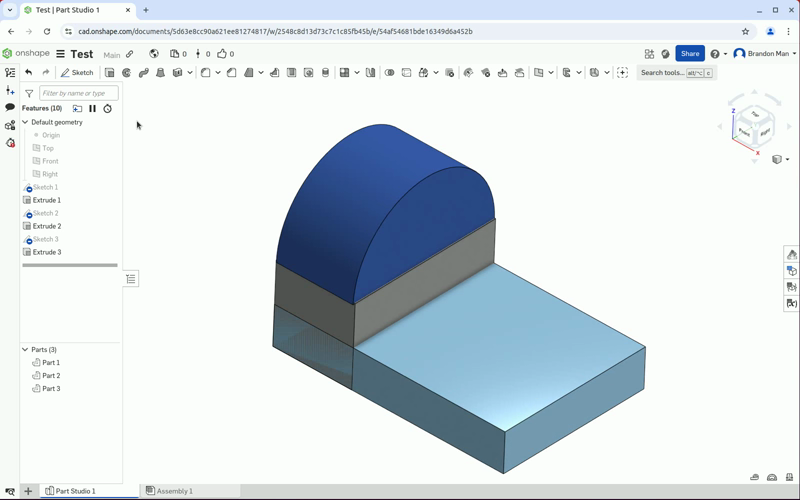
key(down, 2)
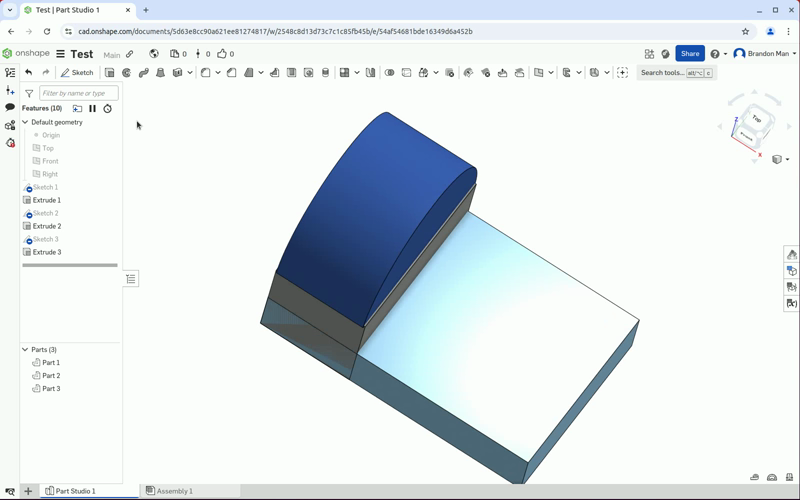
key(up, 2)
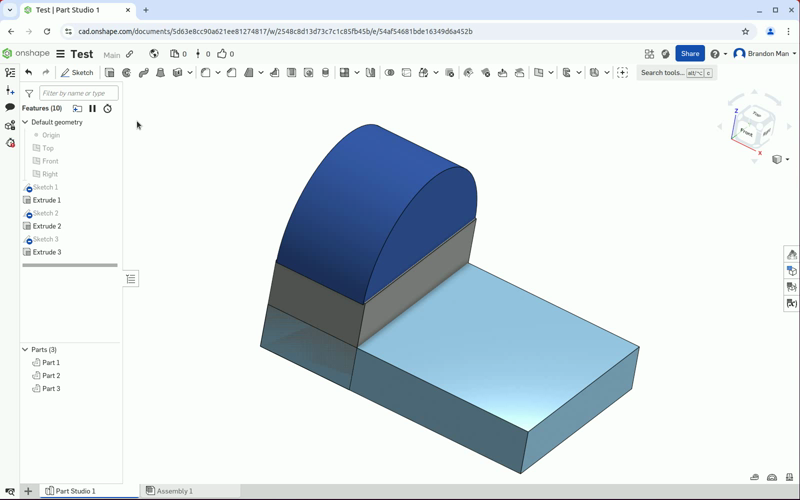
key(left, 2)
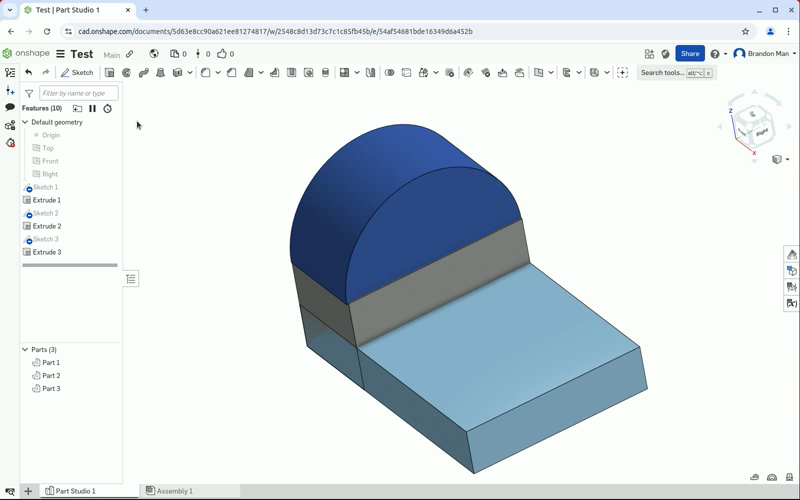
mouse_move(73, 189)
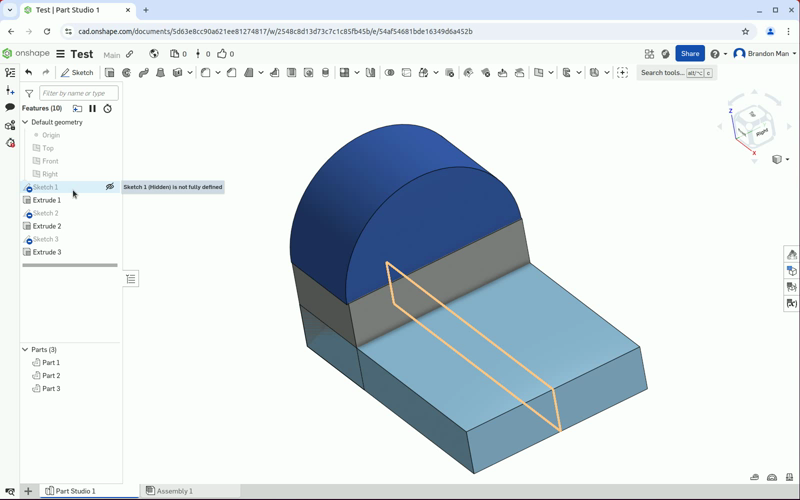
click(73, 189)